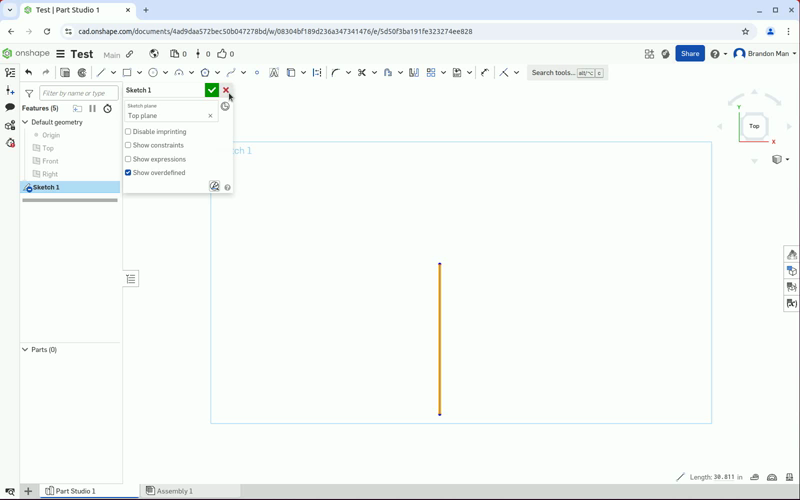
key(shift+h)
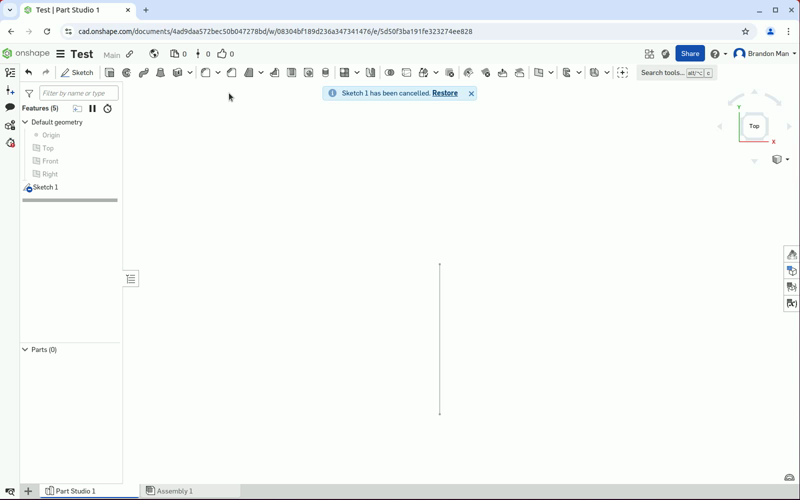
mouse_move(73, 352)
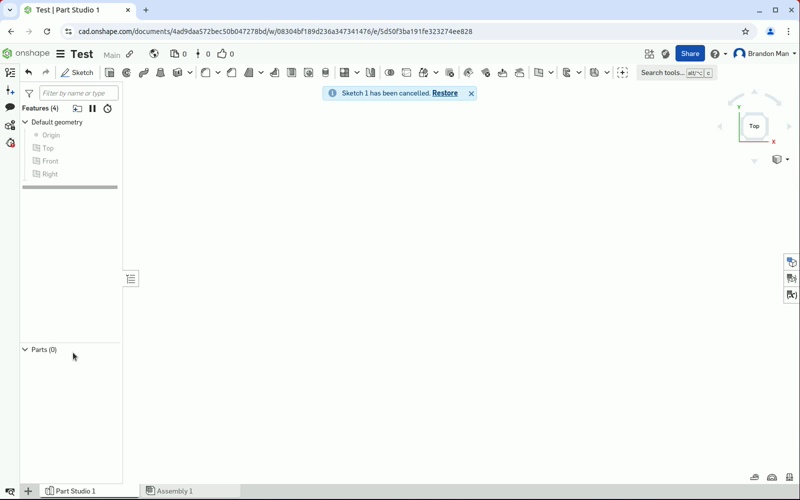
key(y)
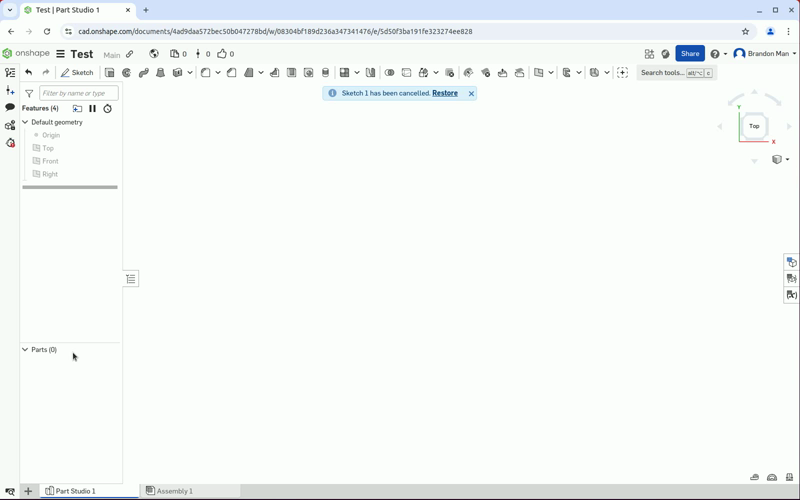
key(shift+p)
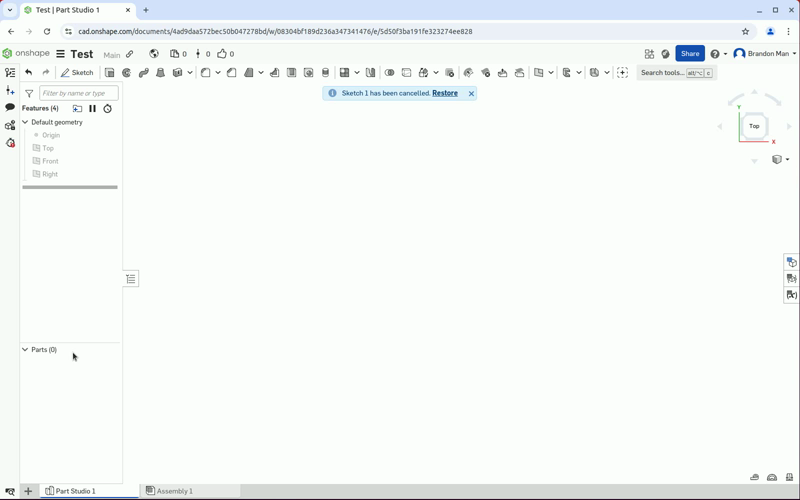
key(space)
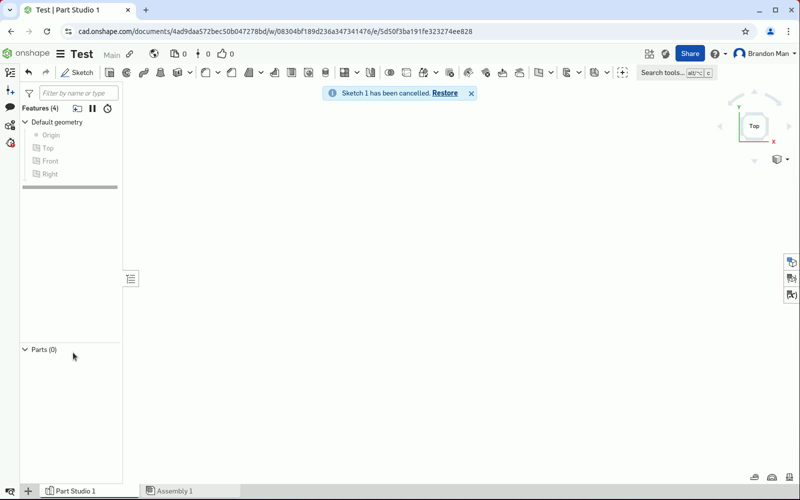
key_down(shift)
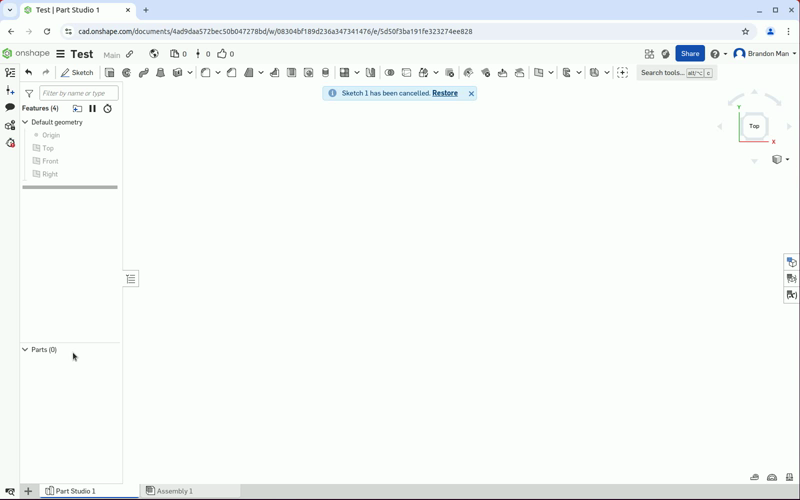
key(up)
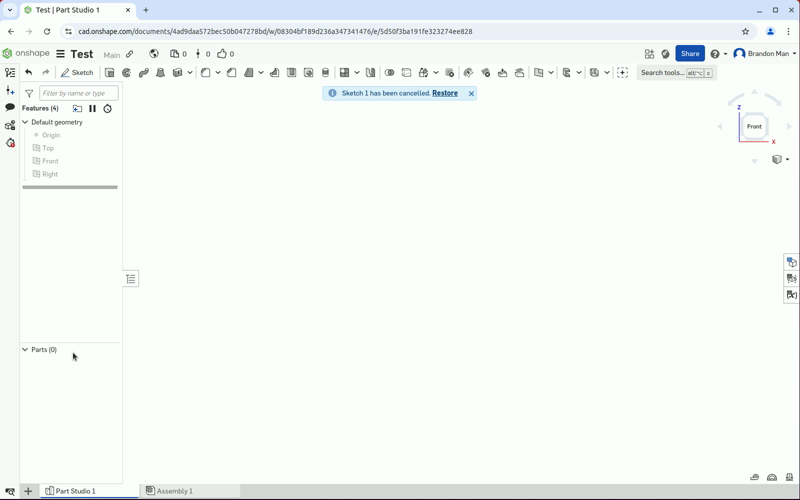
key_up(shift)
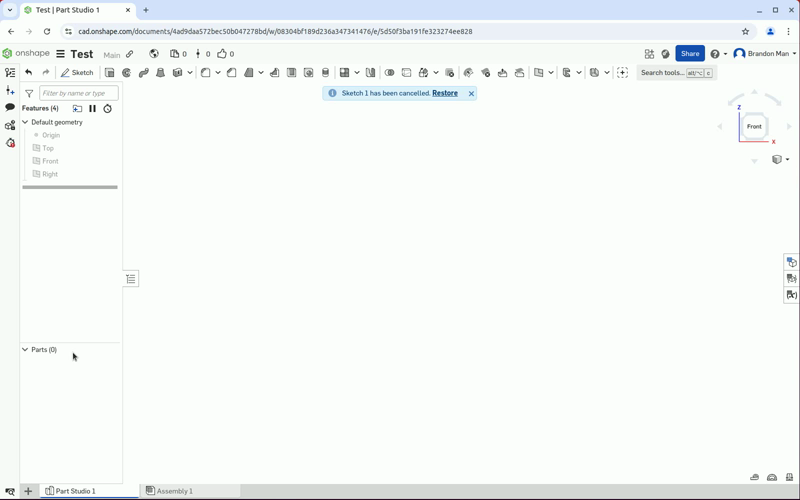
mouse_move(73, 352)
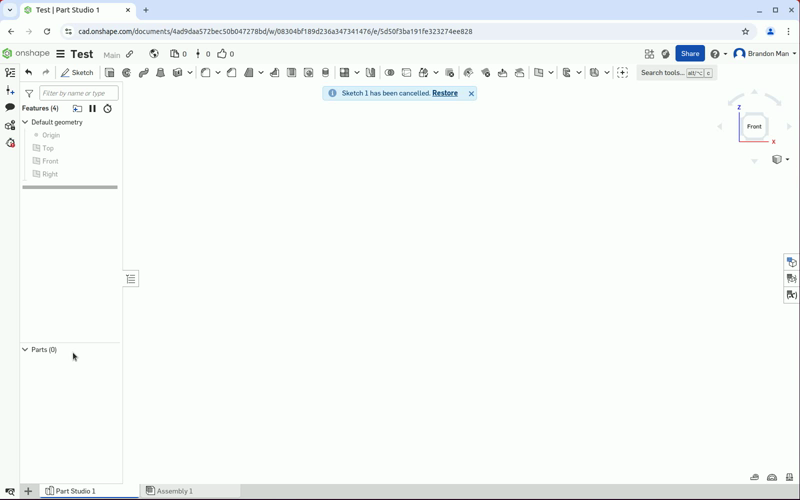
key(shift+y)
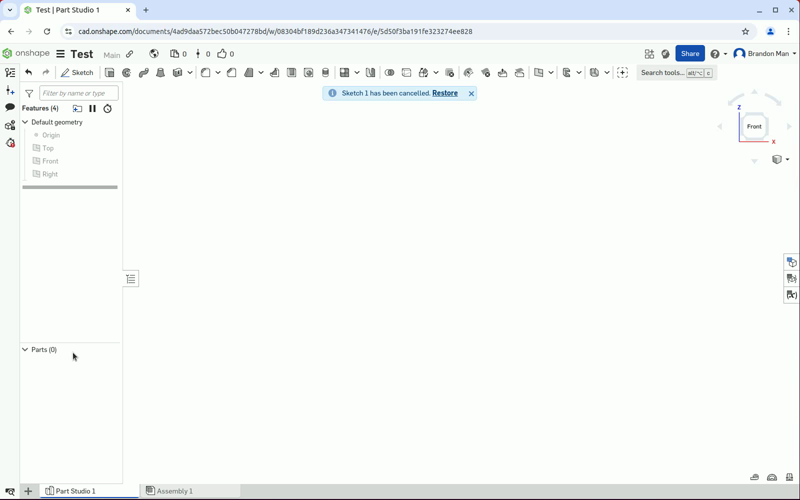
key(shift+s)
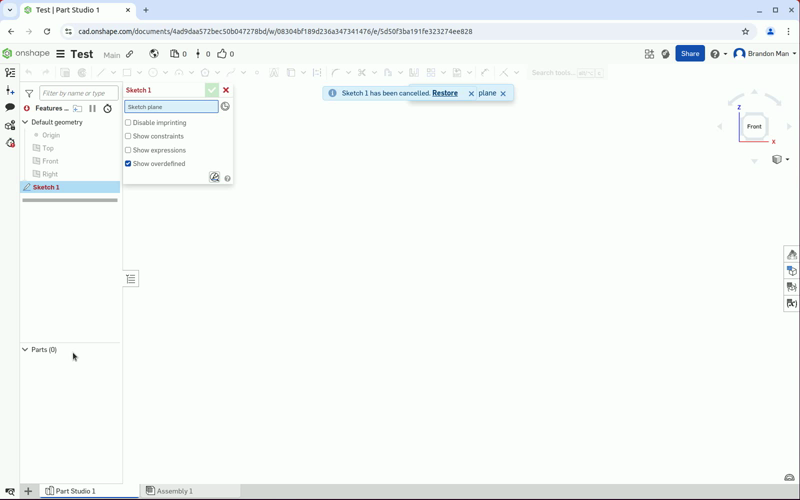
mouse_move(73, 163)
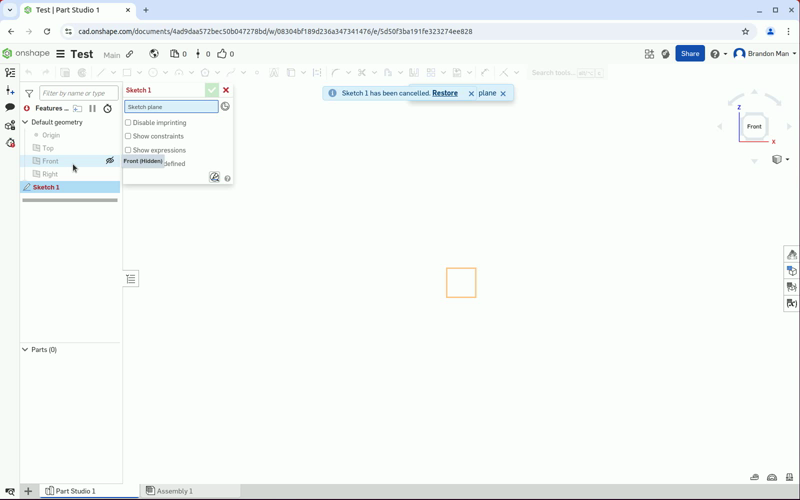
click(73, 163)
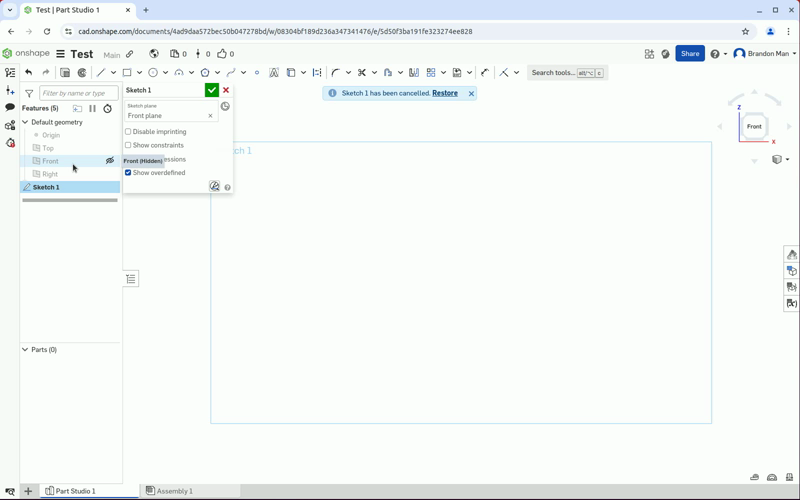
mouse_move(73, 352)
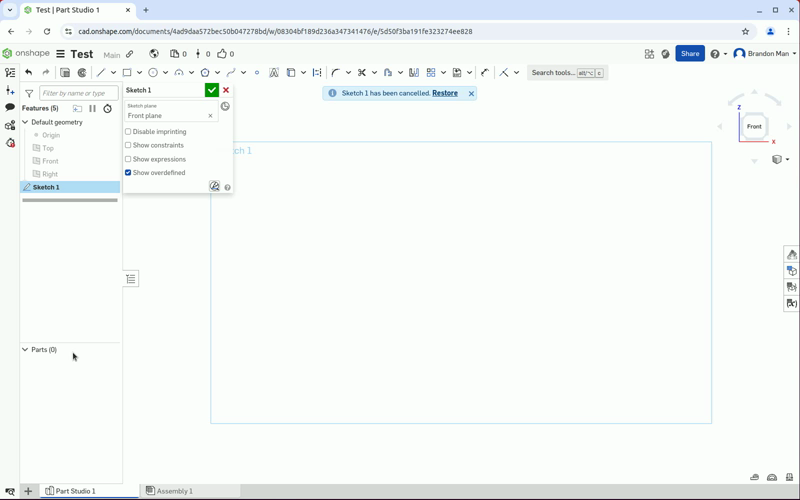
key(y)
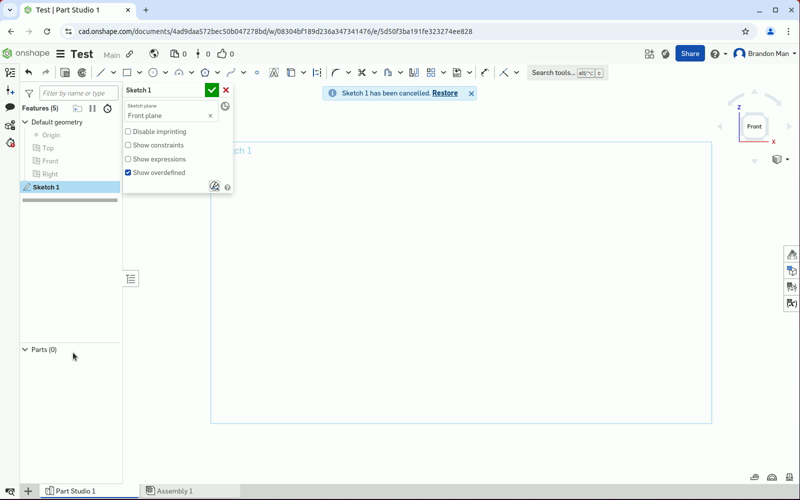
key(l)
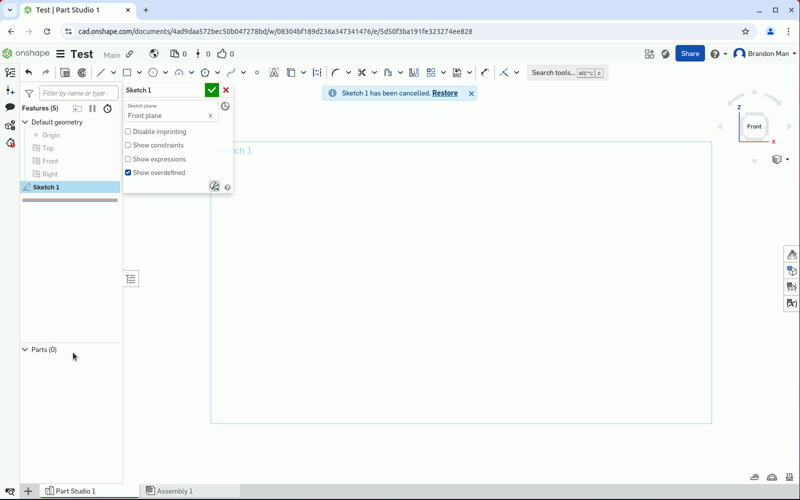
key_down(shift)
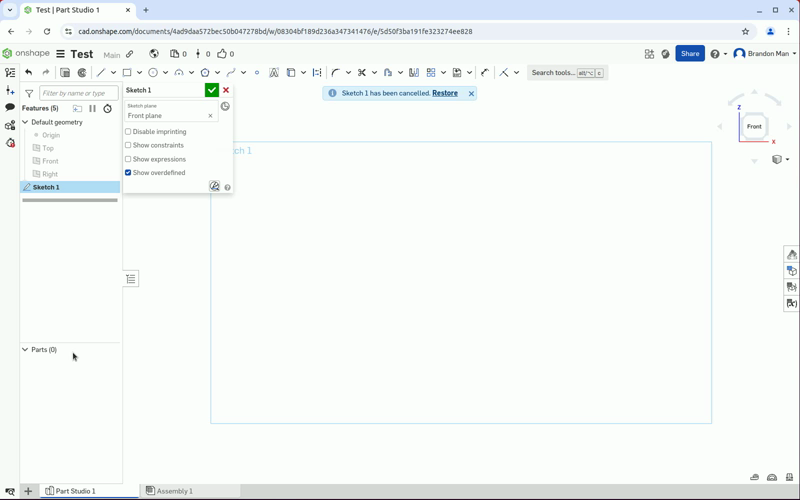
mouse_move(438, 305)
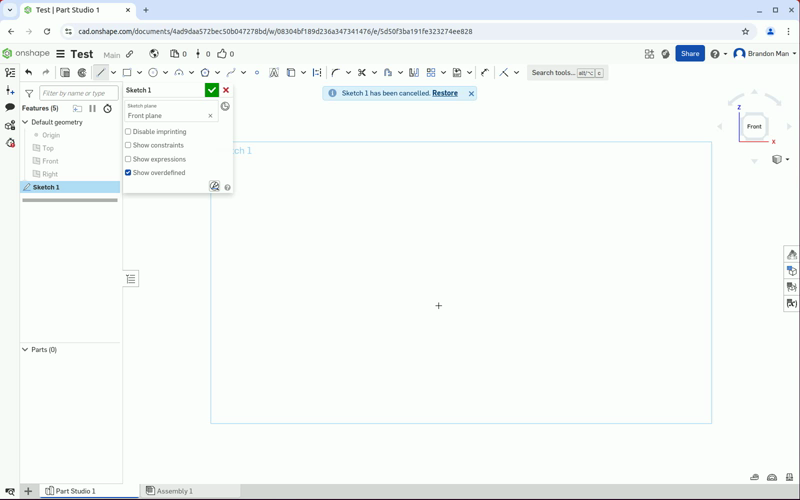
click(438, 305)
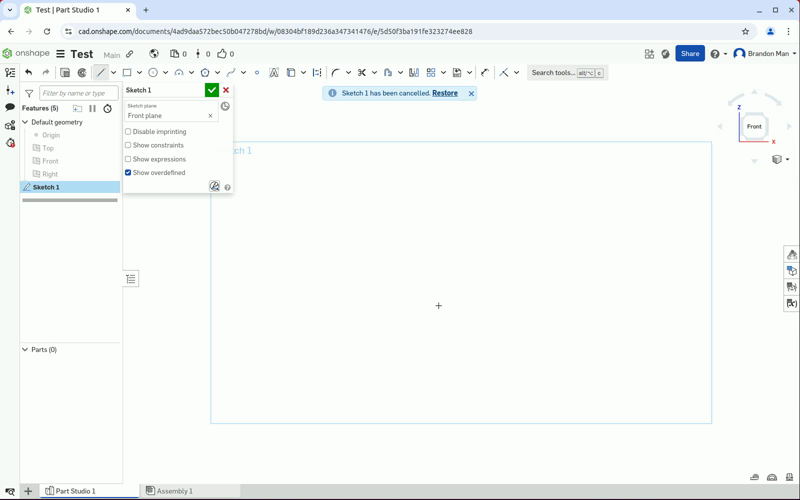
key_up(shift)
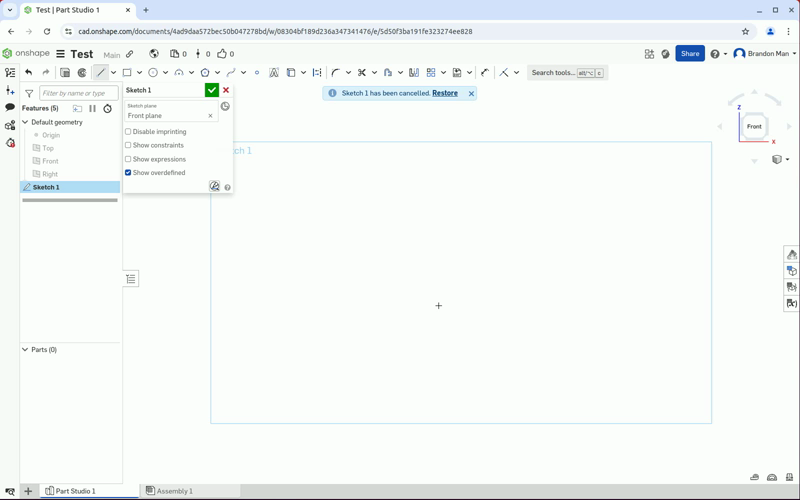
key_down(shift)
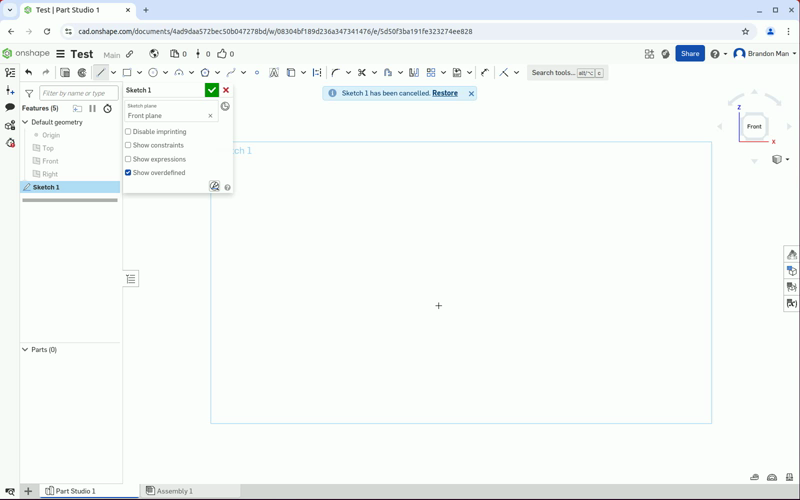
mouse_move(468, 305)
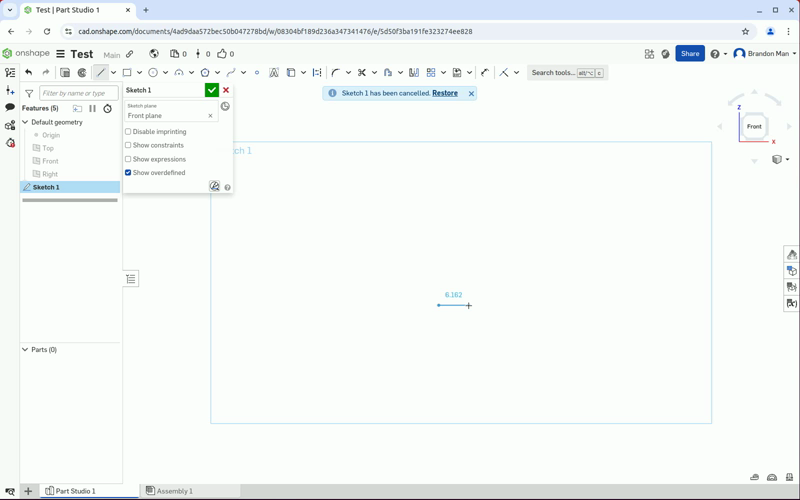
mouse_move(483, 305)
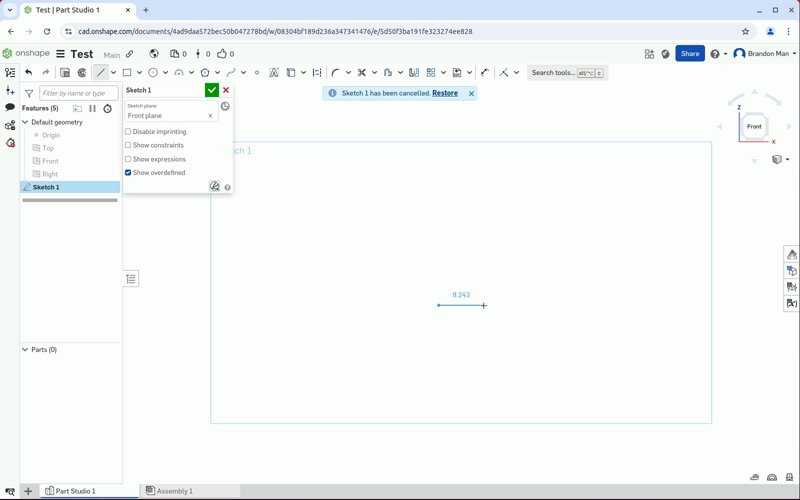
click(483, 305)
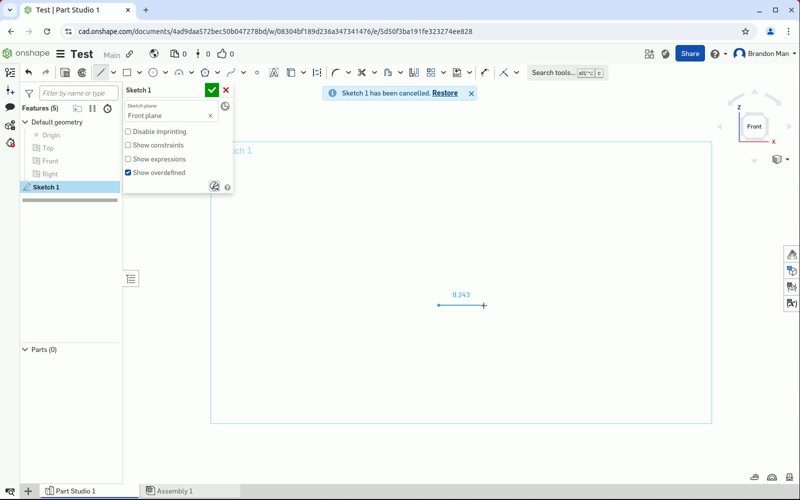
key_up(shift)
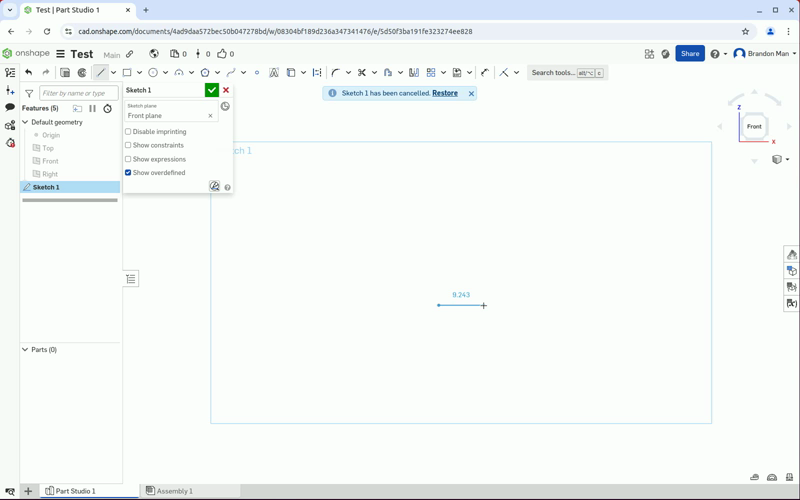
key_down(shift)
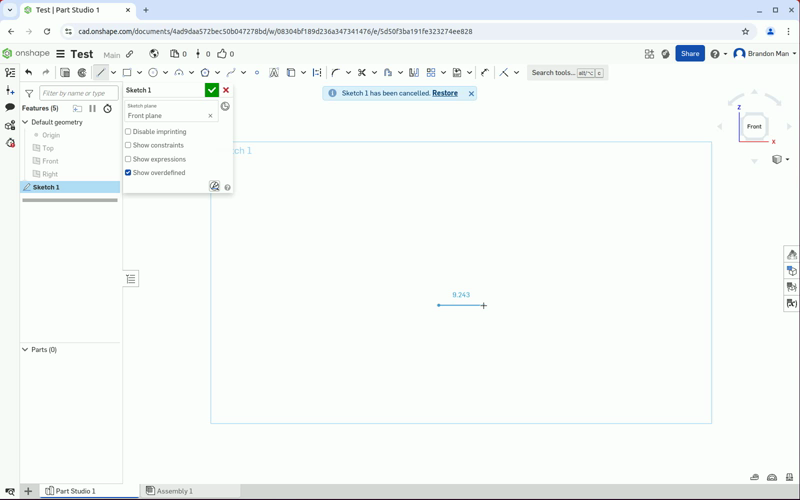
mouse_move(513, 305)
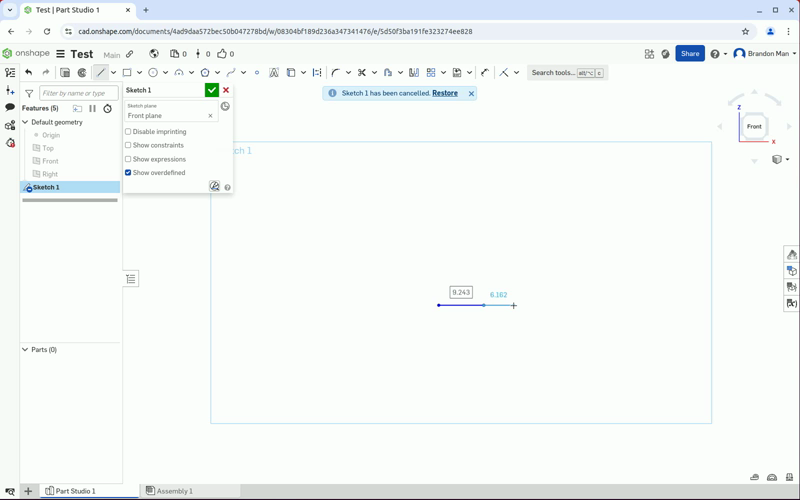
mouse_move(483, 259)
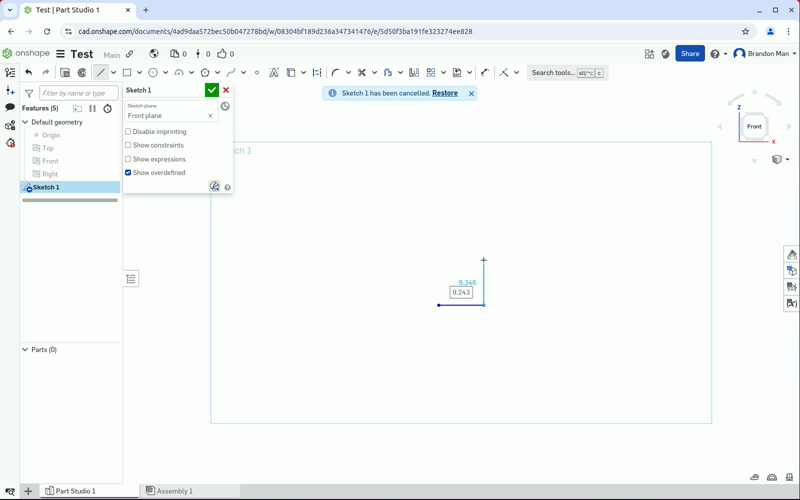
click(483, 259)
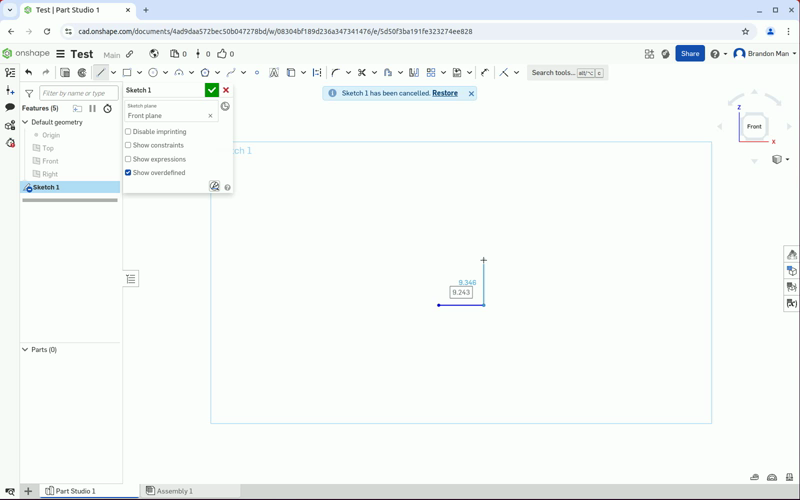
key_up(shift)
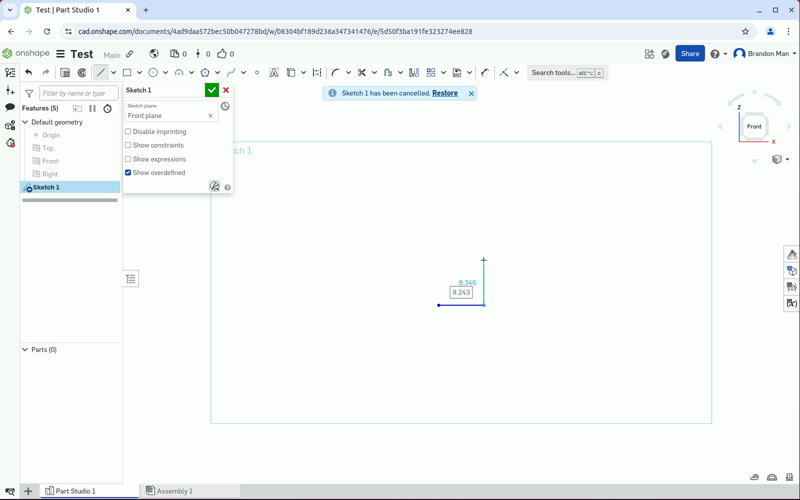
key_down(shift)
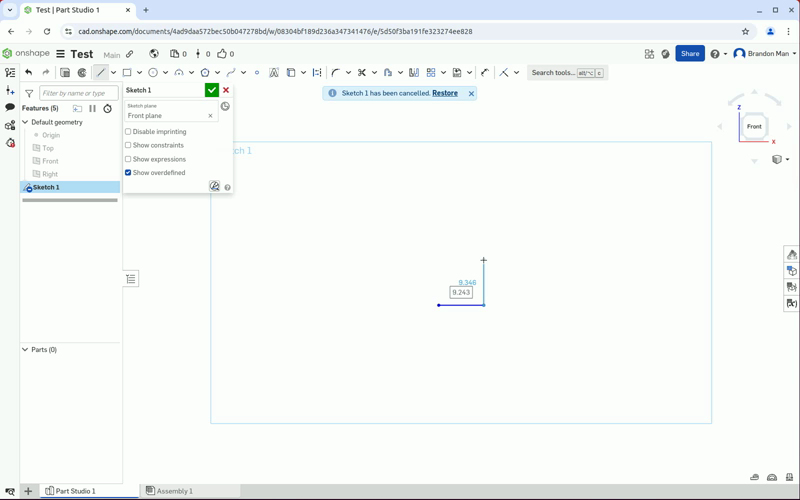
mouse_move(513, 259)
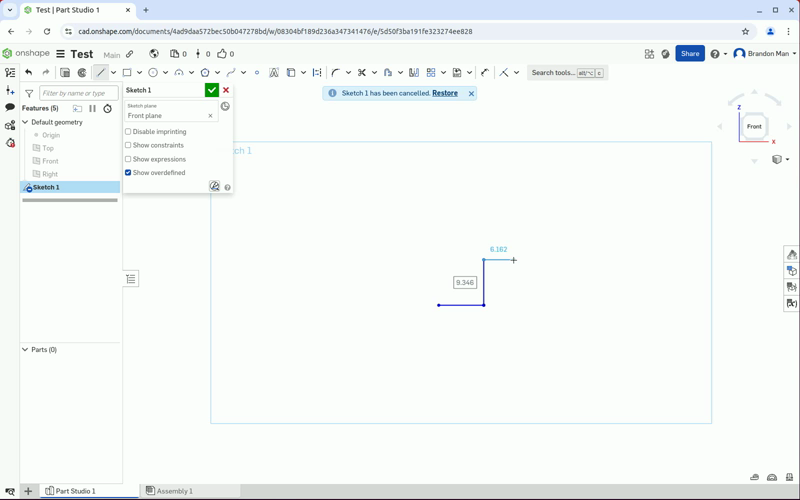
mouse_move(438, 259)
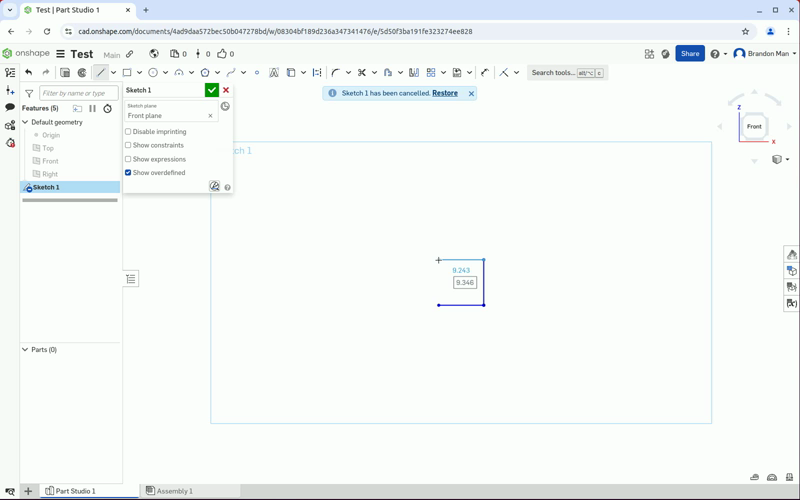
click(438, 259)
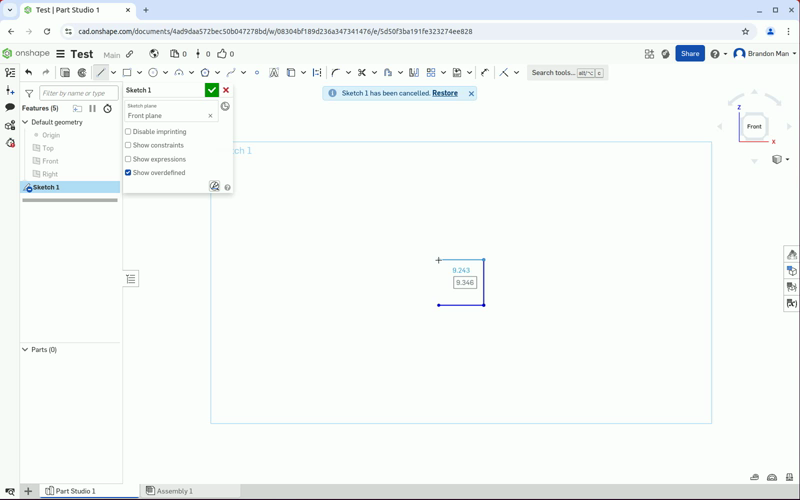
key_up(shift)
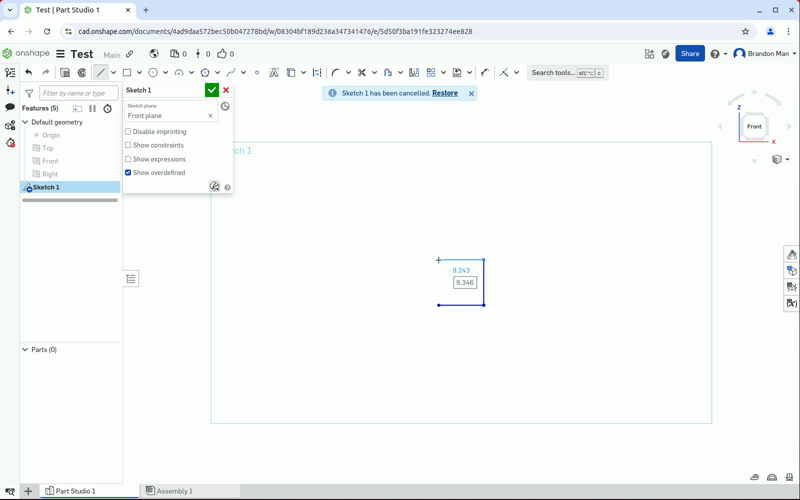
mouse_move(468, 259)
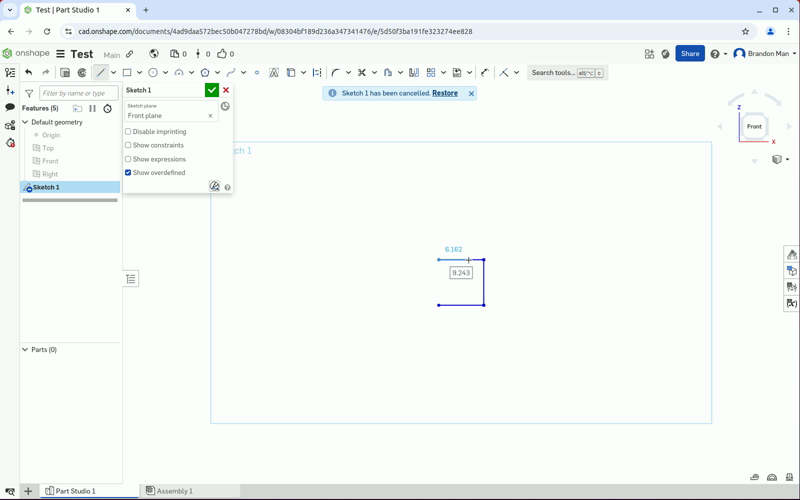
key_down(shift)
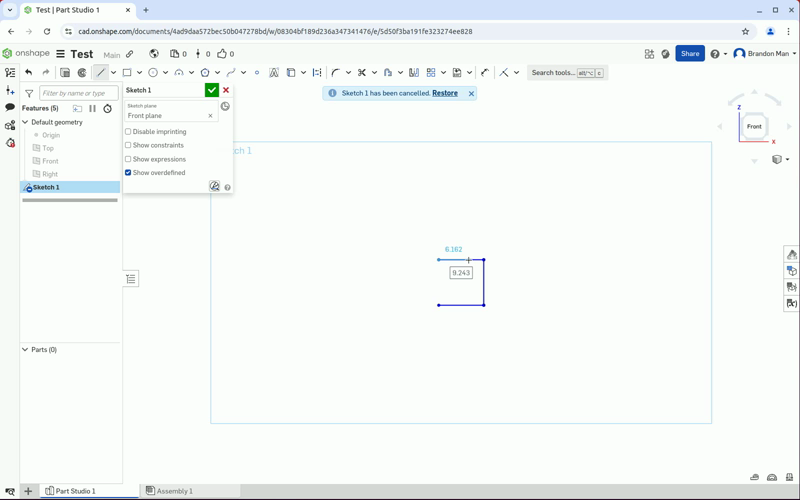
mouse_move(438, 305)
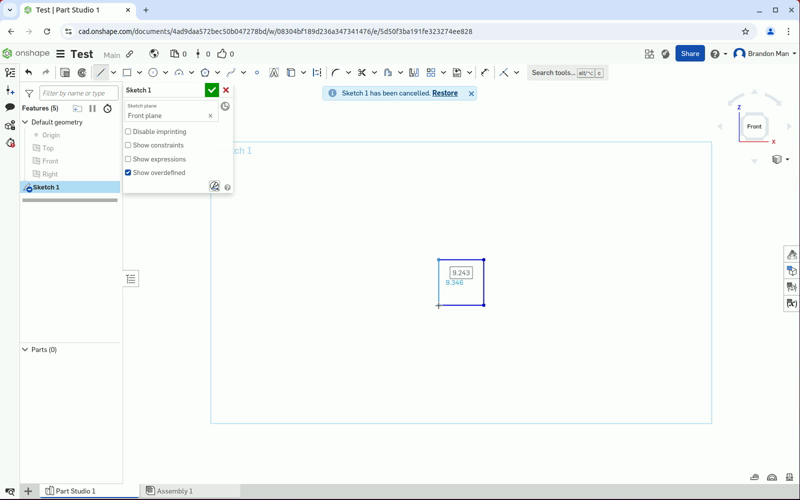
key_up(shift)
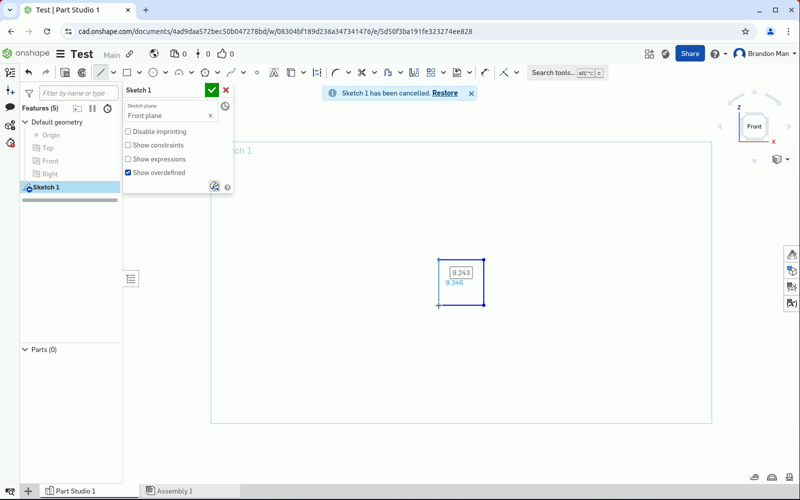
click(438, 305)
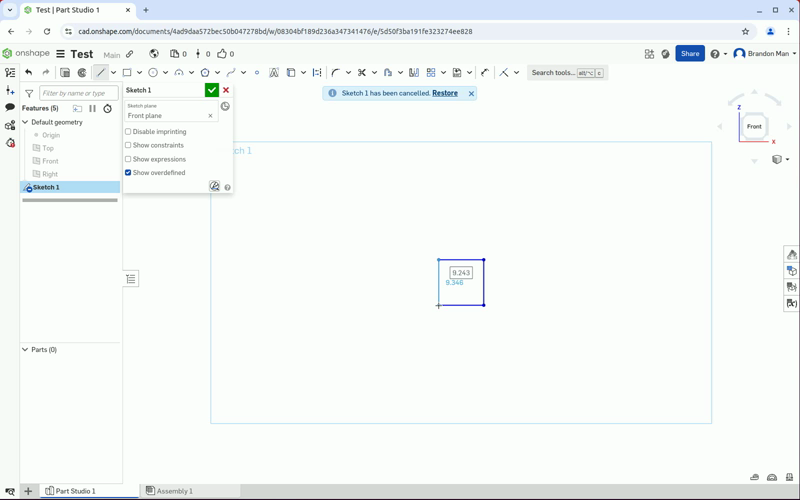
key(esc)
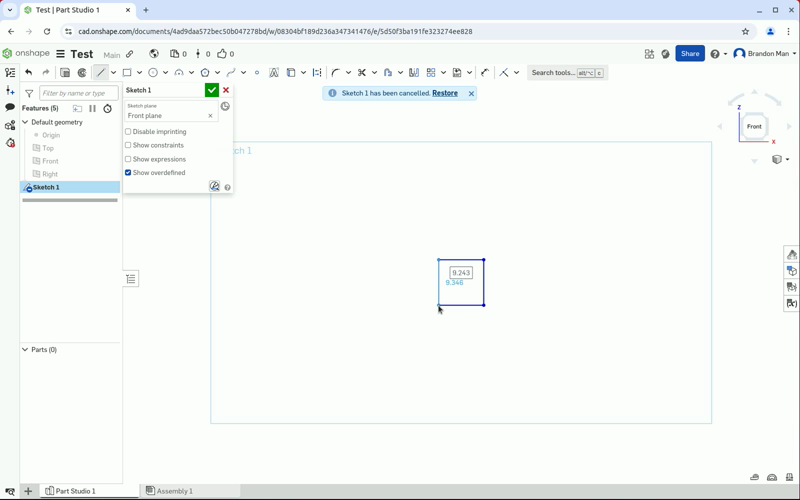
mouse_move(447, 280)
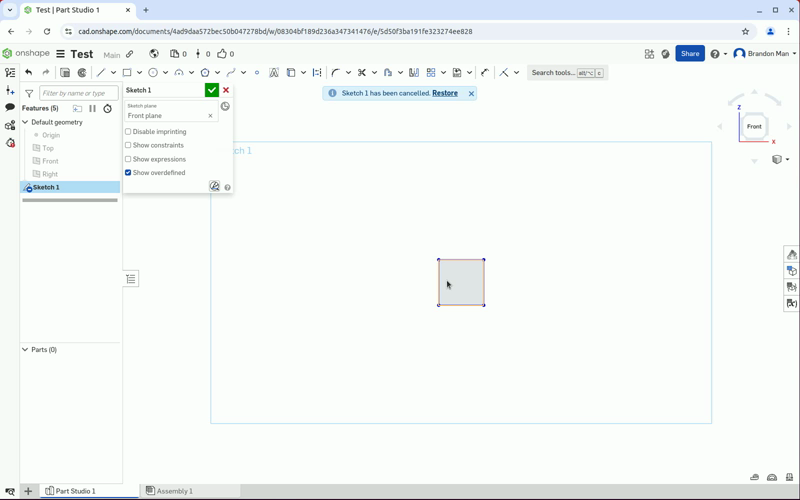
click(447, 280)
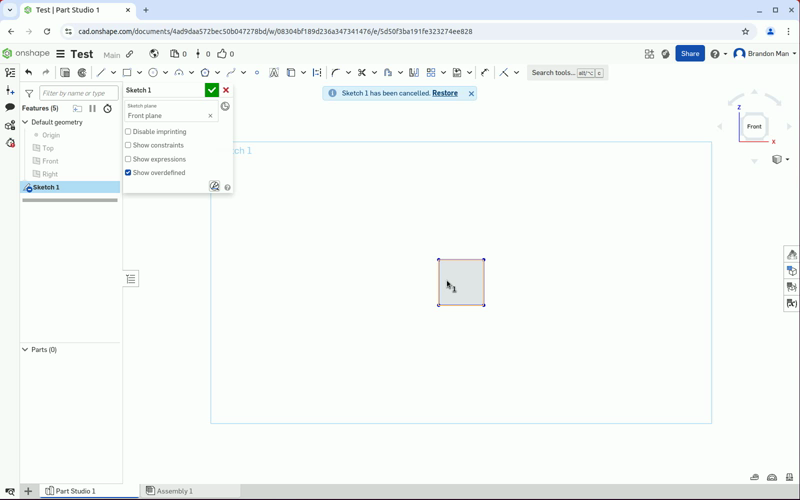
mouse_move(73, 352)
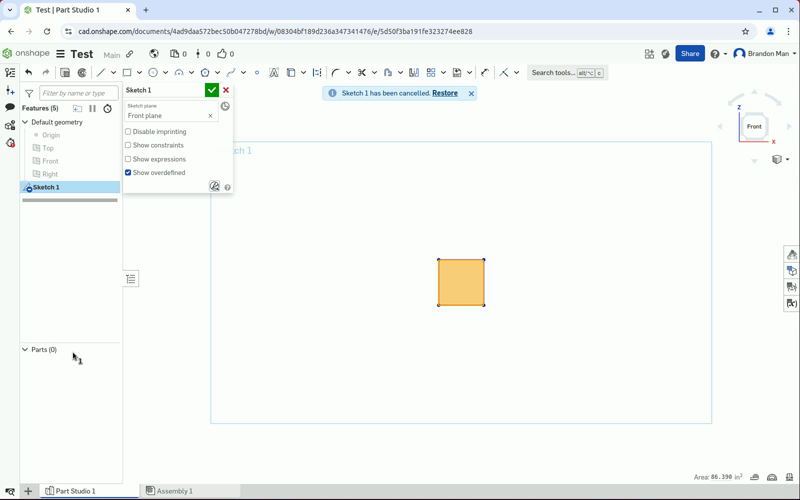
key(shift+y)
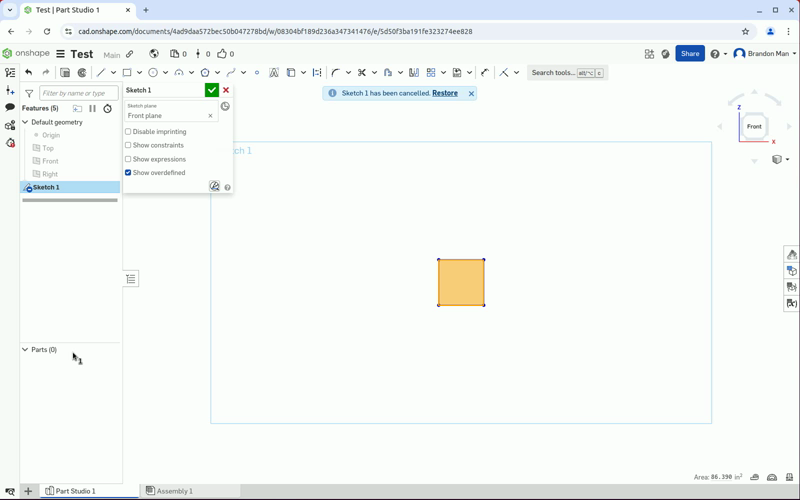
key(shift+e)
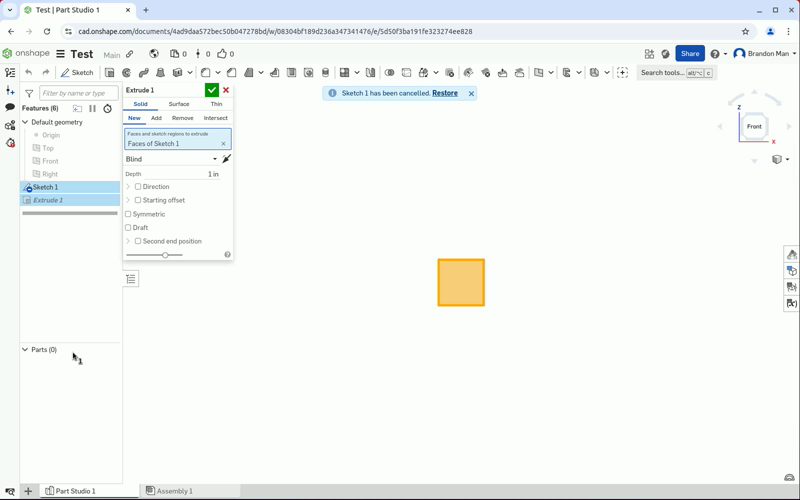
mouse_move(143, 106)
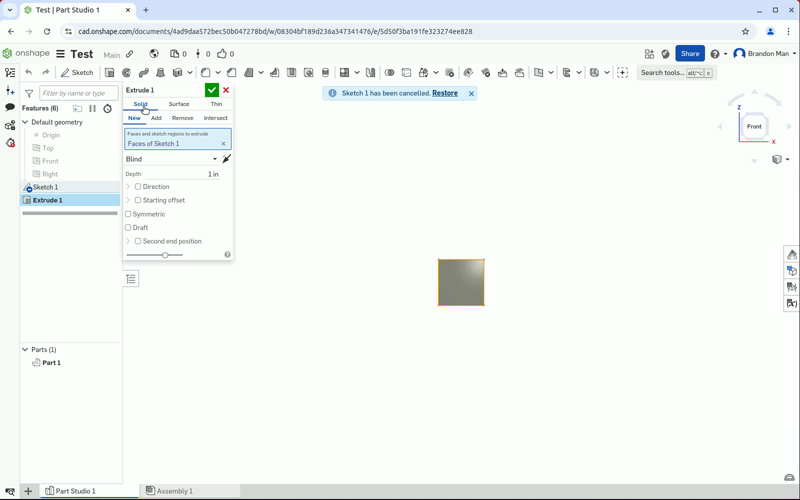
click(143, 106)
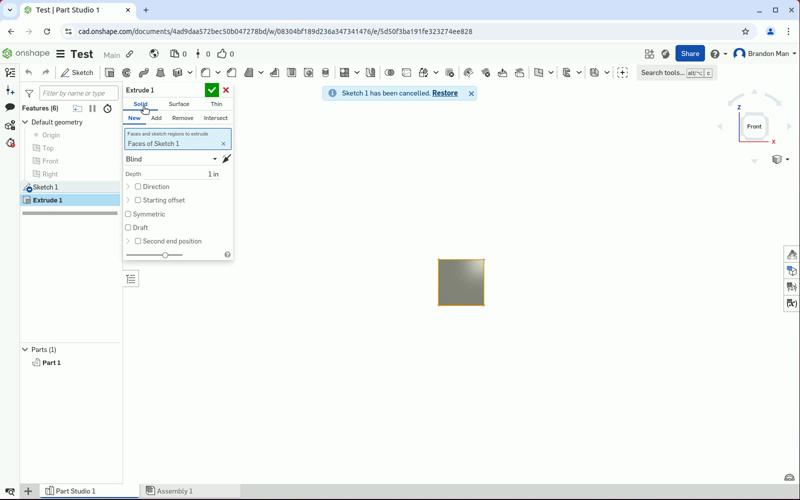
mouse_move(137, 120)
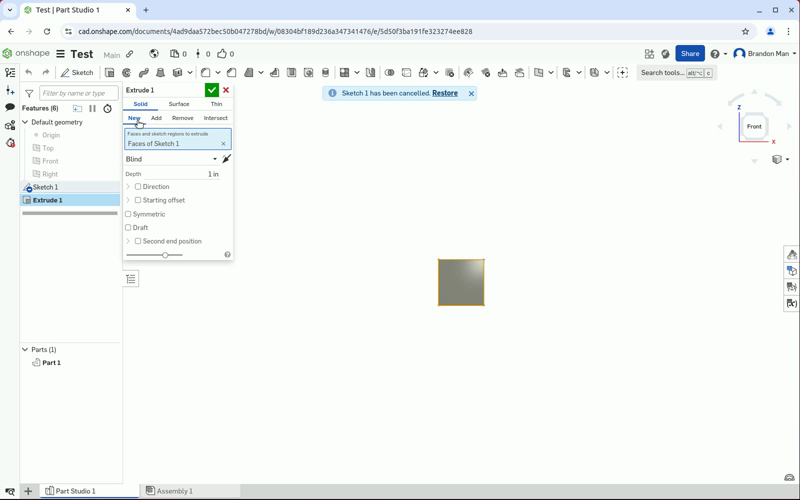
click(137, 120)
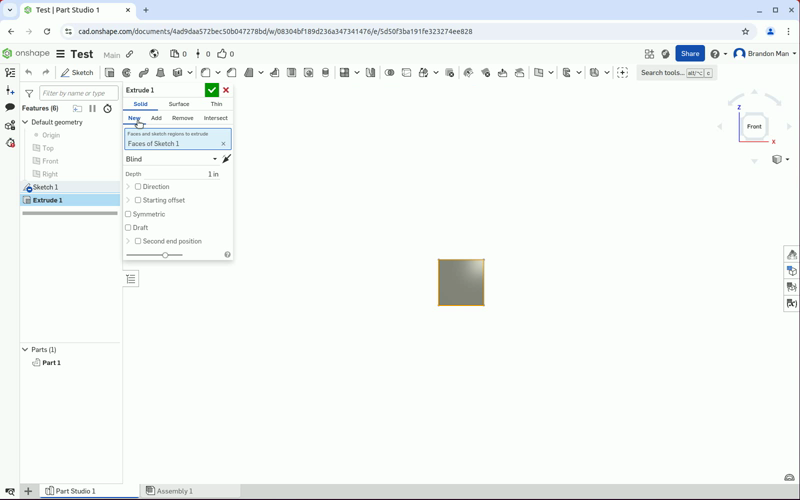
key(tab, 4)
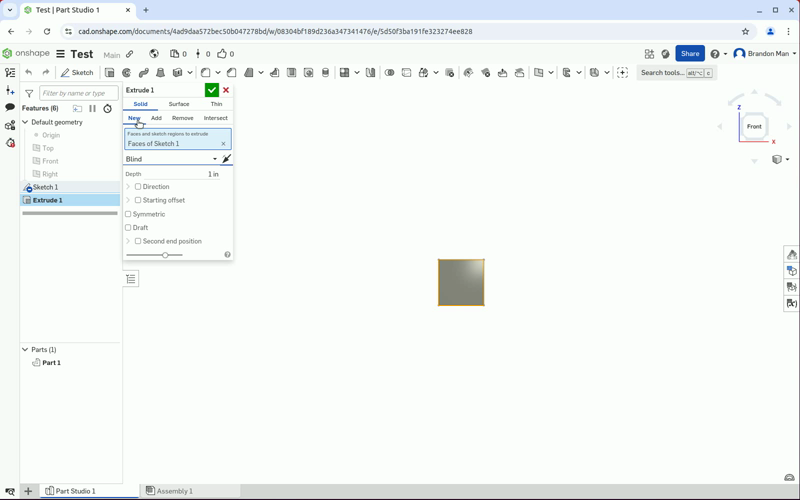
text(-23.108)
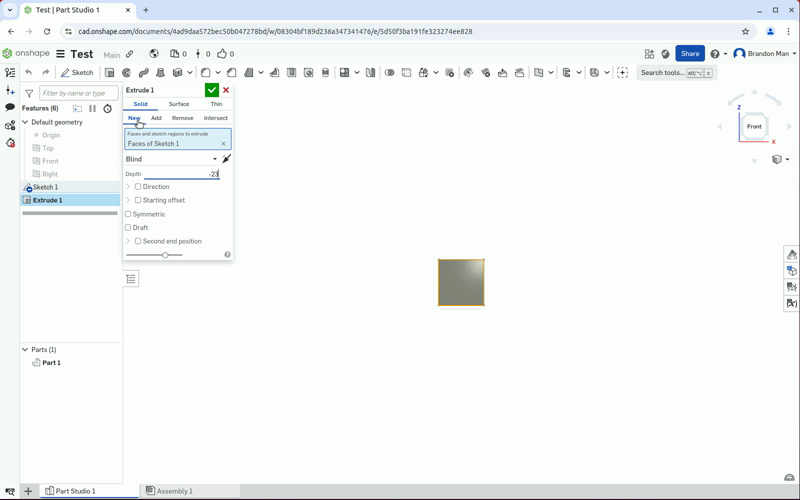
key(enter)
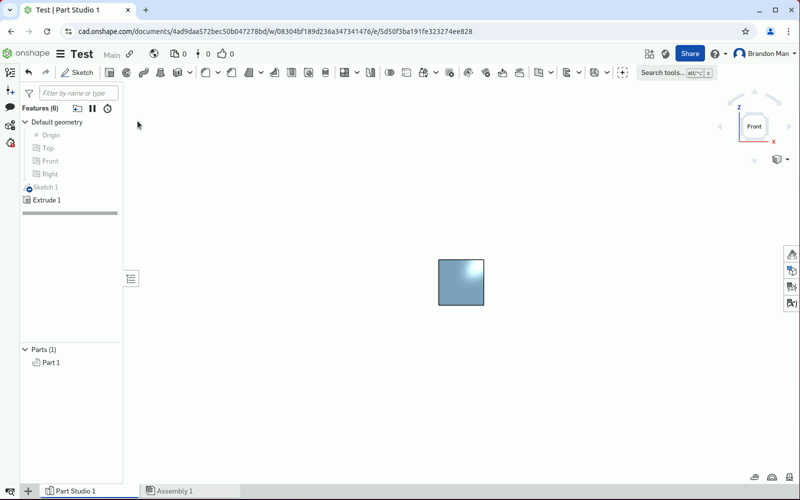
key(shift+h)
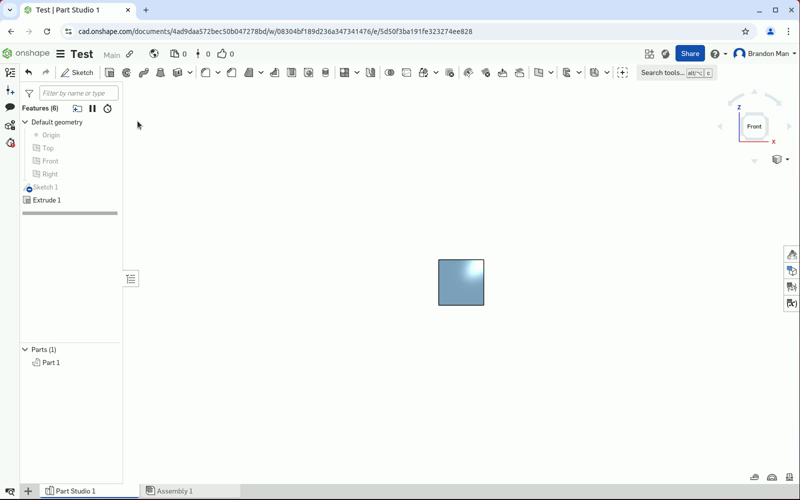
key(shift+h)
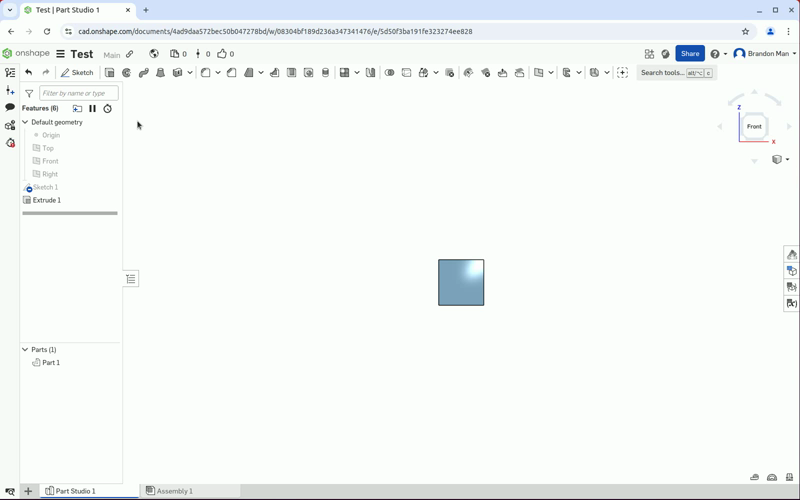
mouse_move(73, 189)
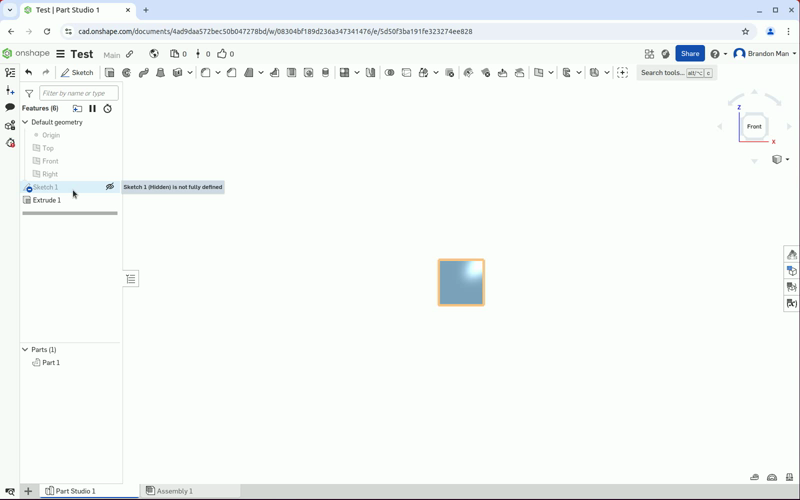
click(73, 189)
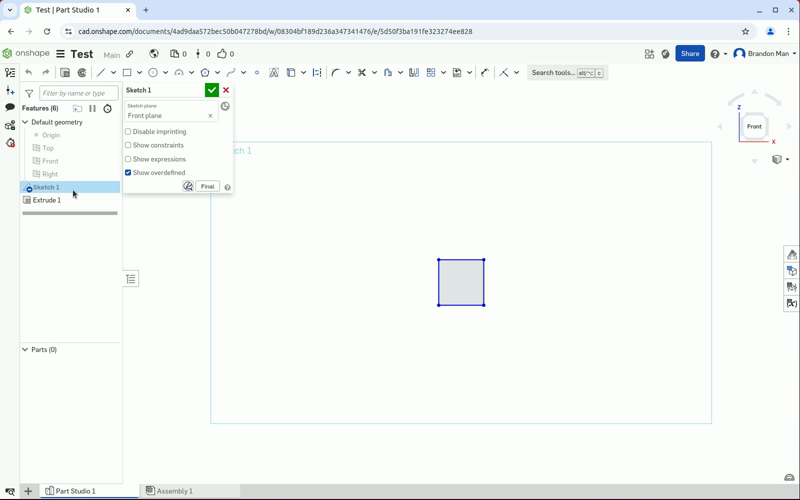
mouse_move(229, 92)
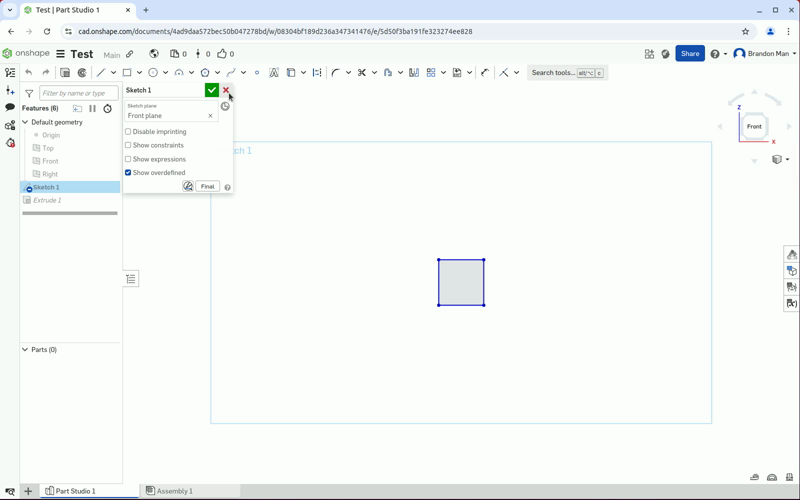
click(229, 92)
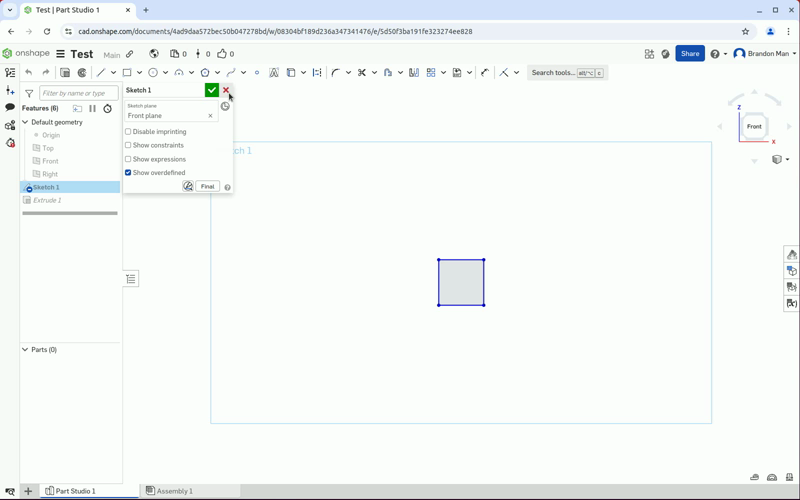
key(shift+s)
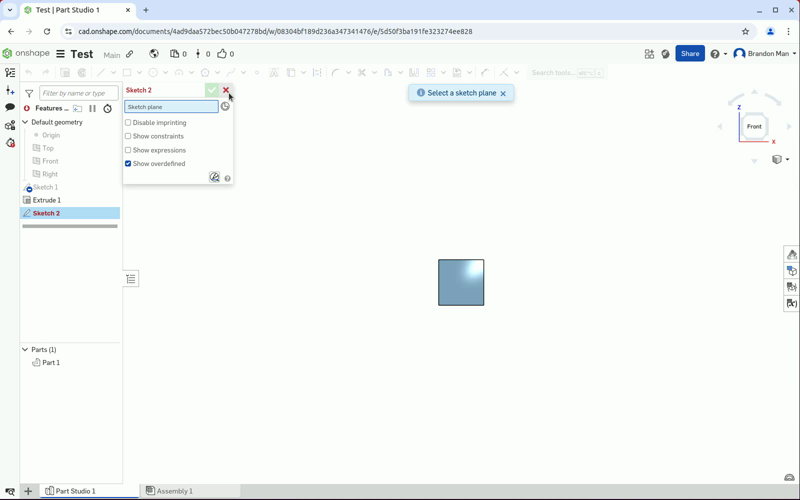
mouse_move(73, 163)
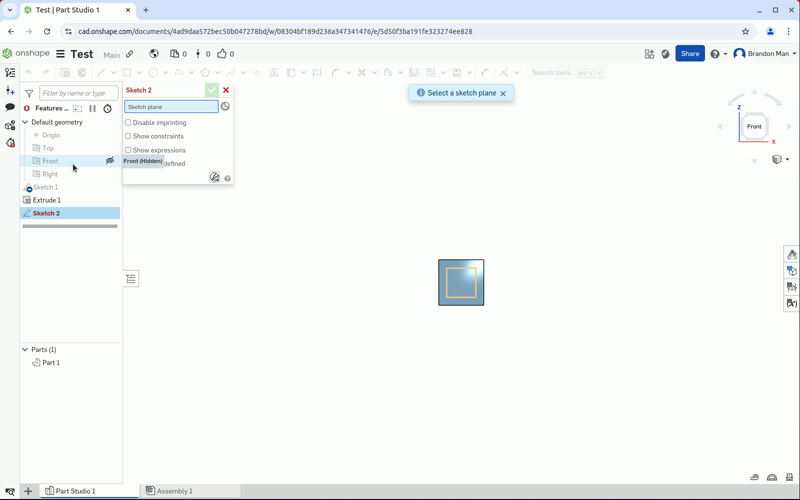
click(73, 163)
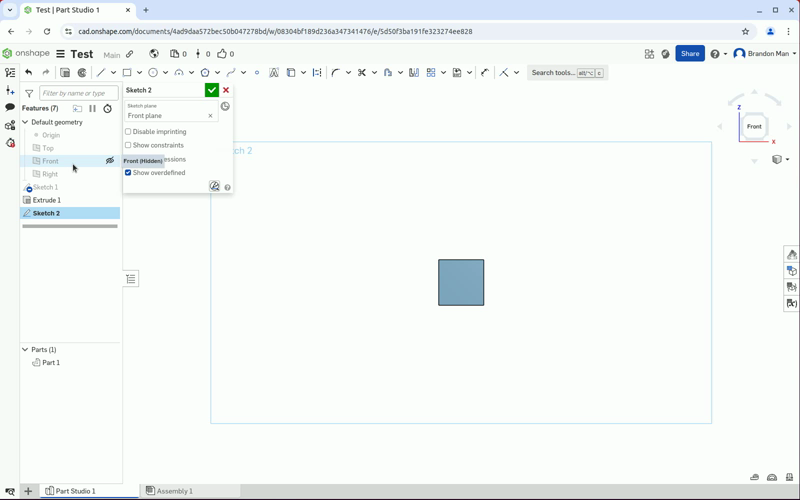
mouse_move(73, 352)
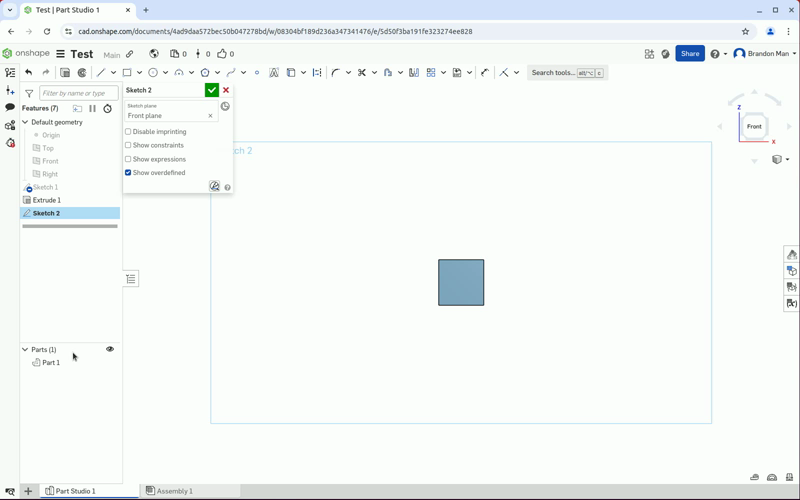
key(y)
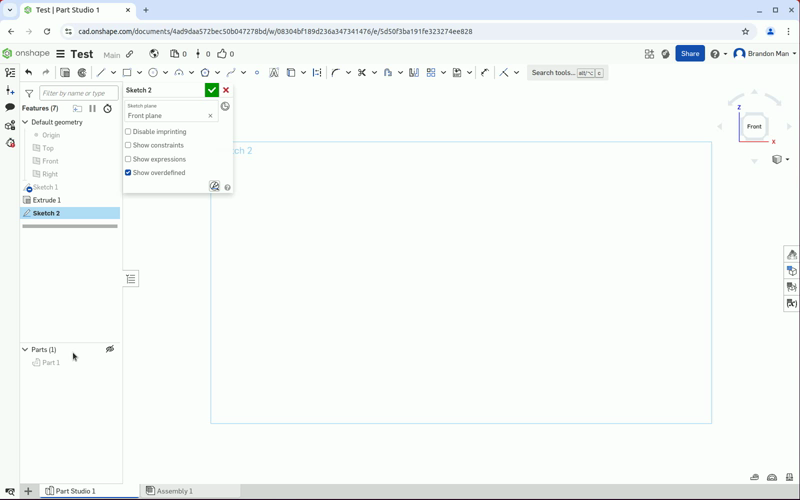
key(c)
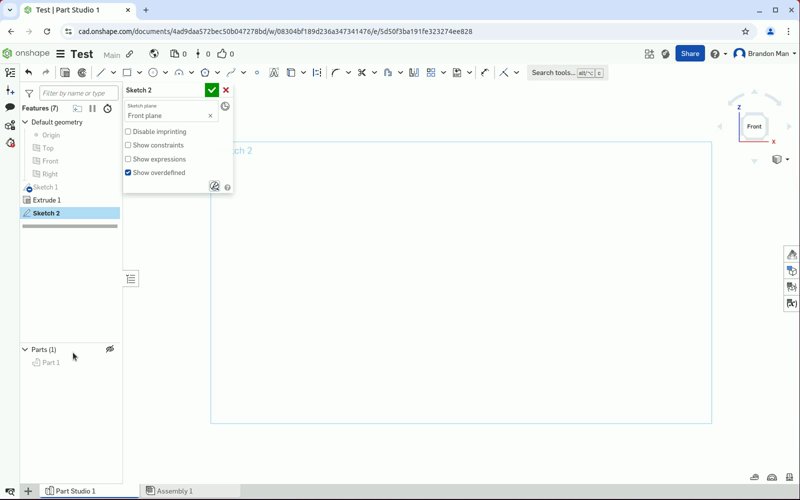
key_down(shift)
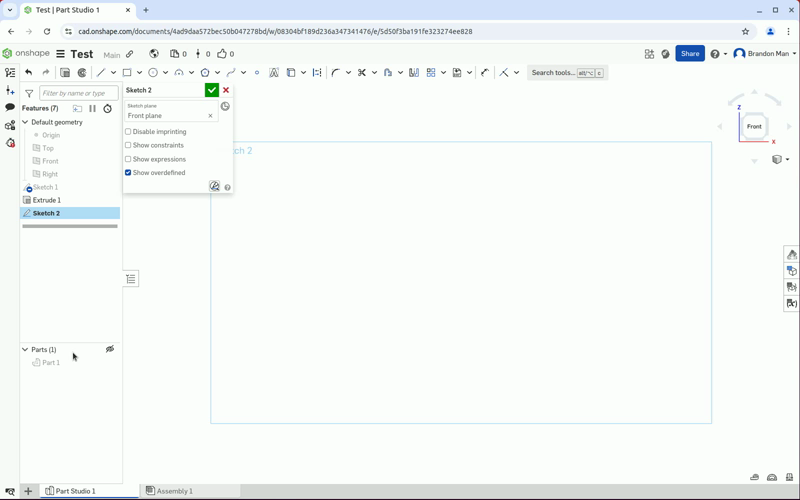
mouse_move(461, 282)
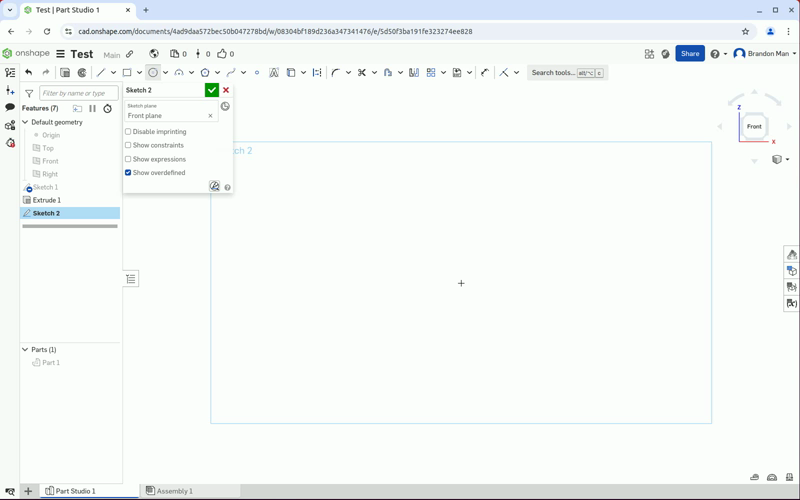
click(461, 282)
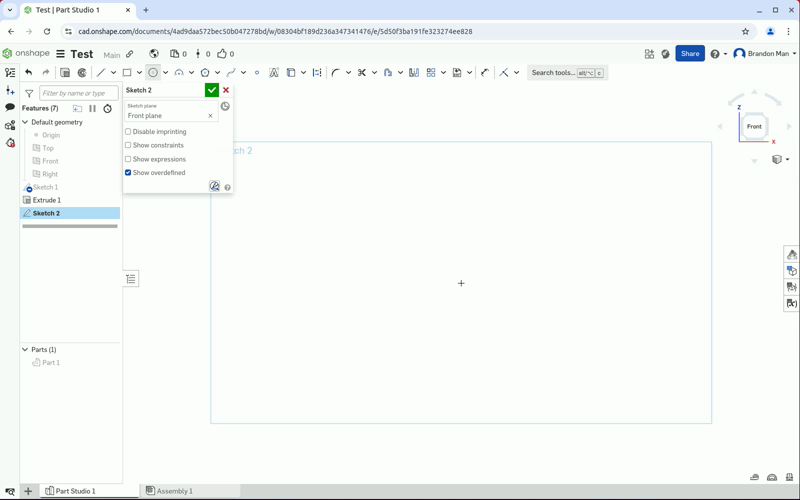
key_up(shift)
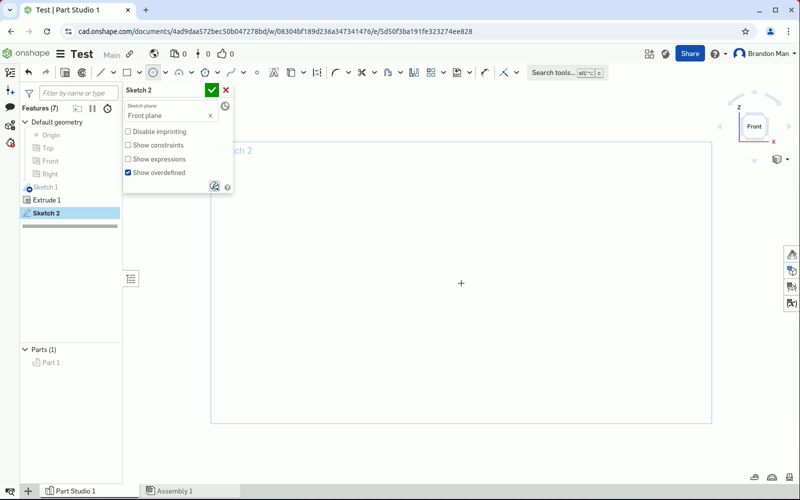
mouse_move(521, 282)
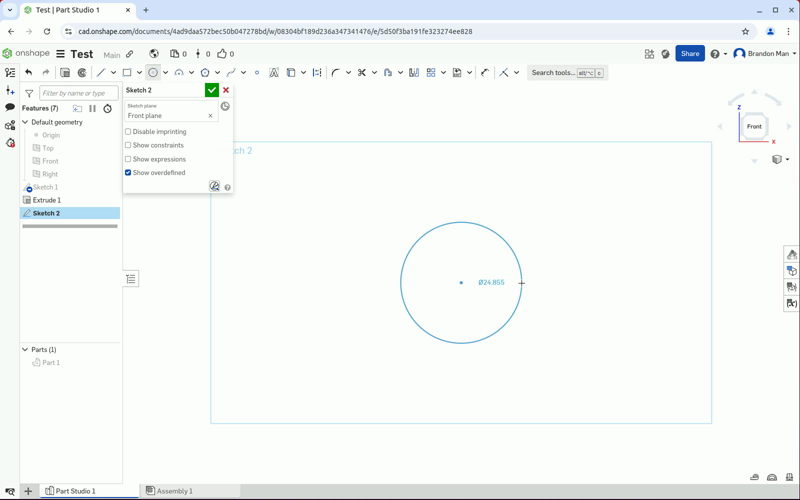
click(521, 282)
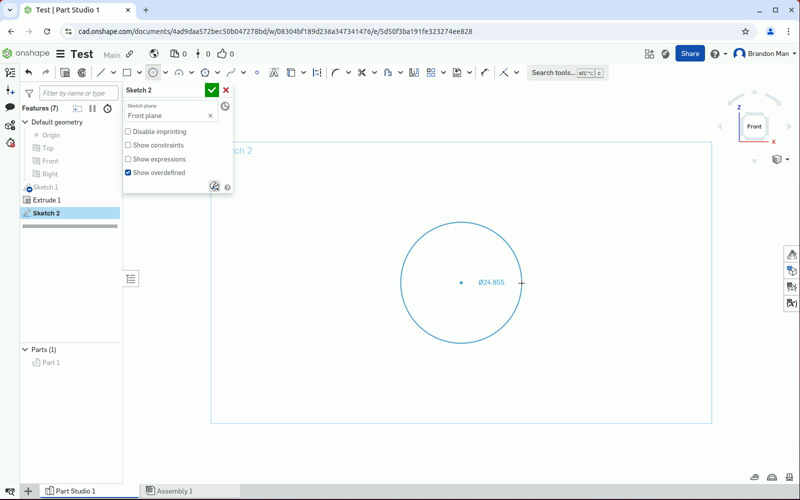
key(esc)
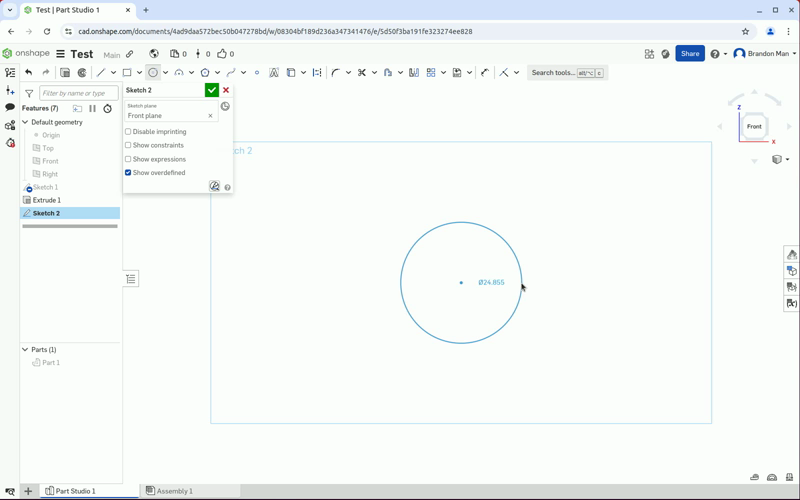
mouse_move(498, 302)
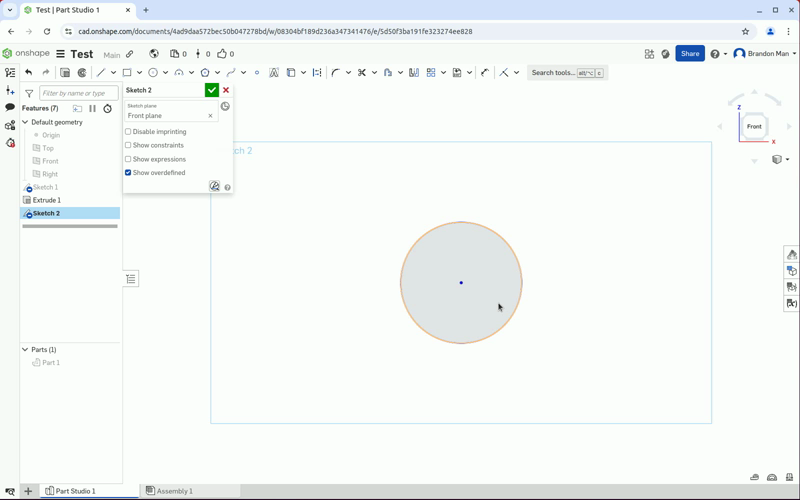
click(498, 302)
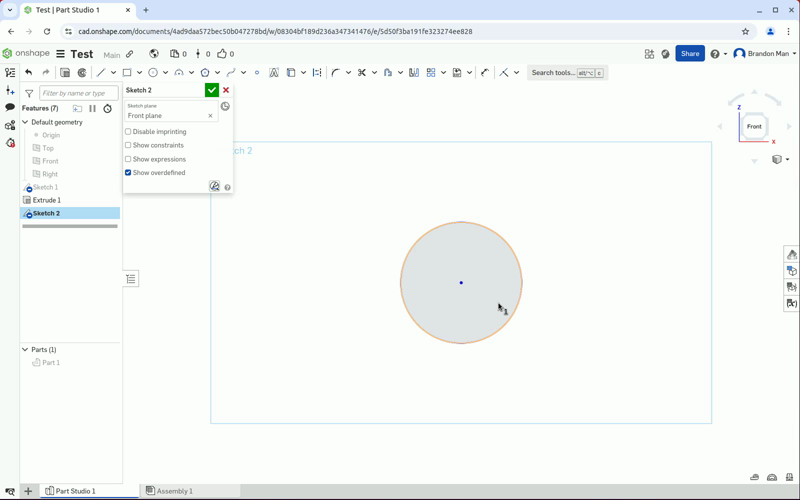
mouse_move(73, 352)
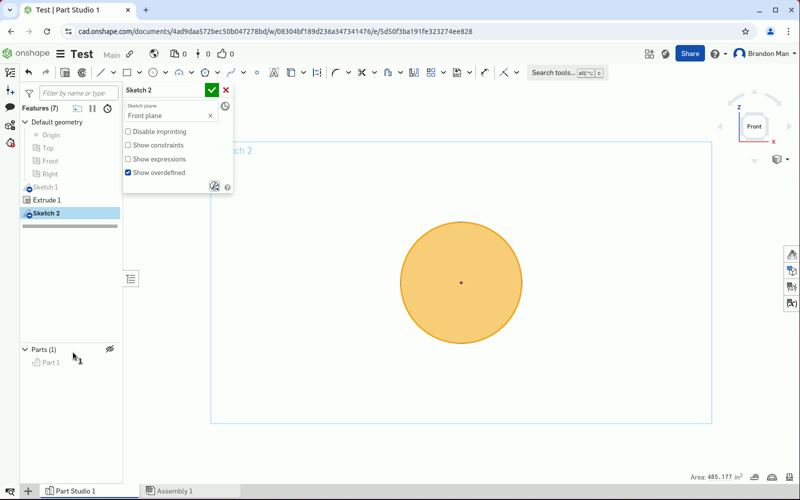
key(shift+y)
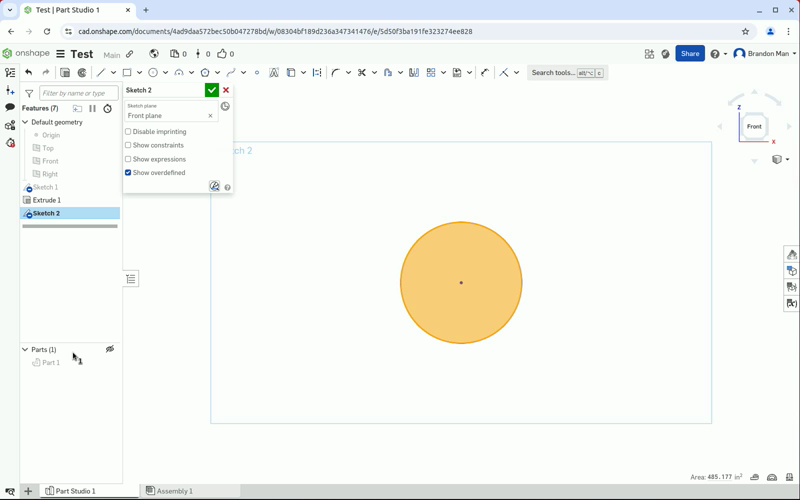
key(shift+e)
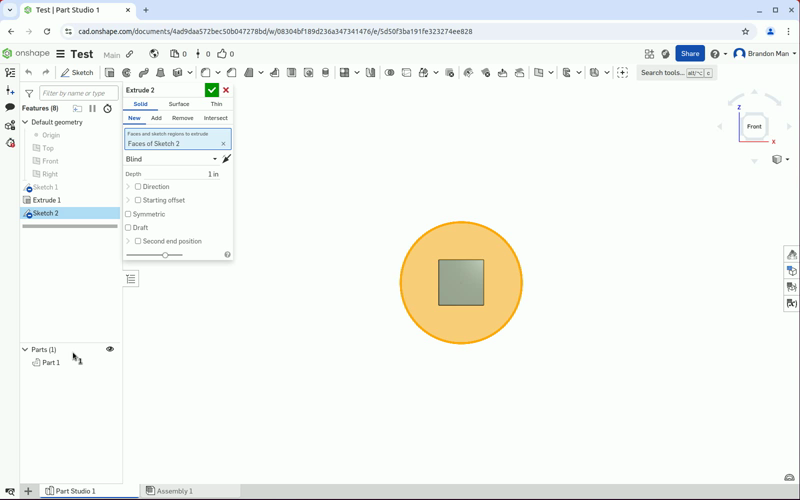
mouse_move(143, 106)
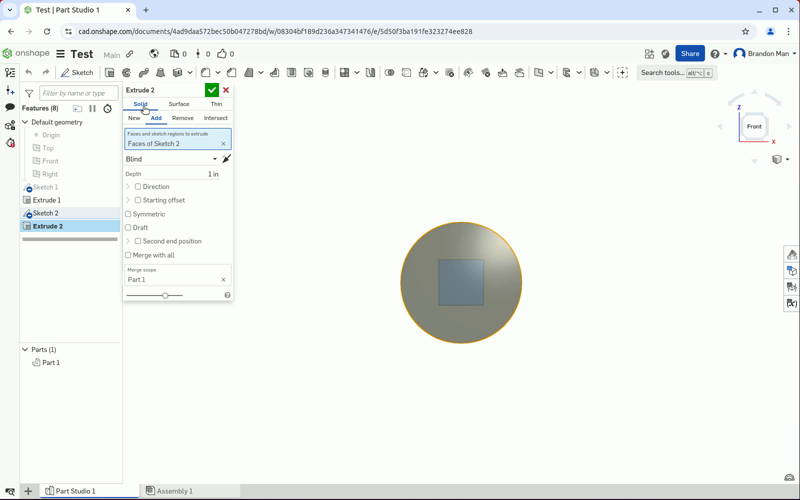
click(143, 106)
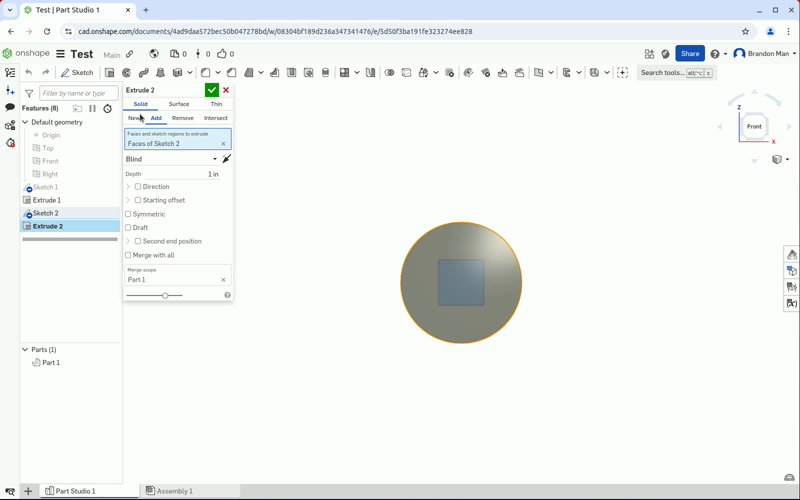
mouse_move(137, 120)
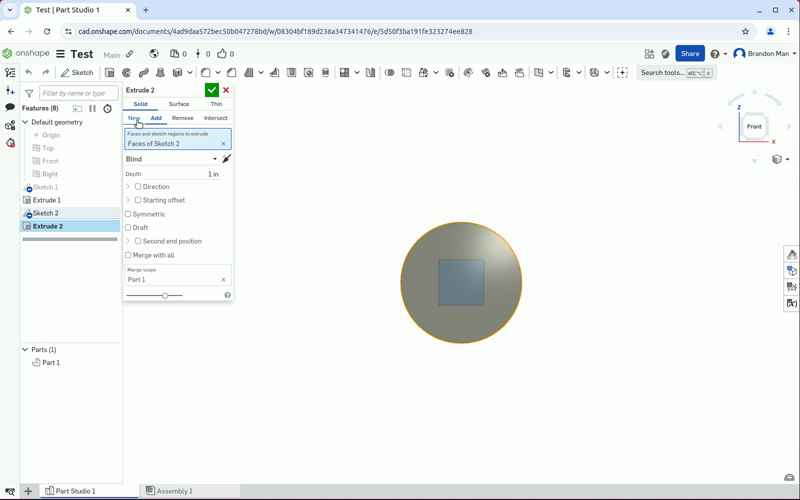
click(137, 120)
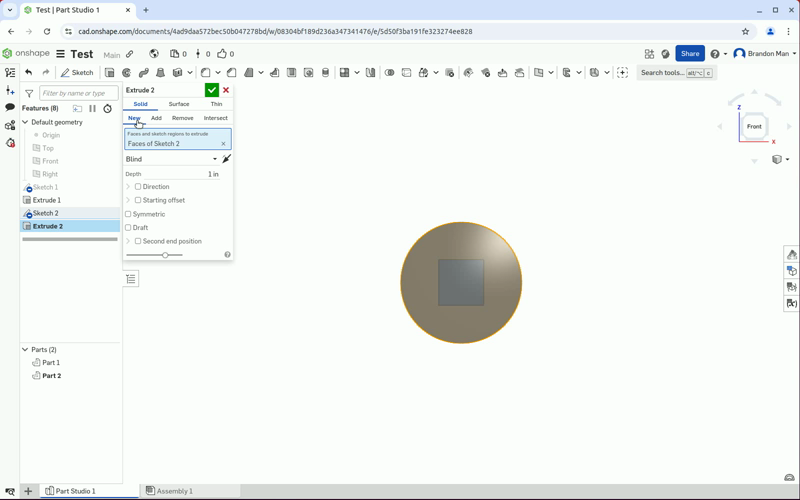
key(tab, 4)
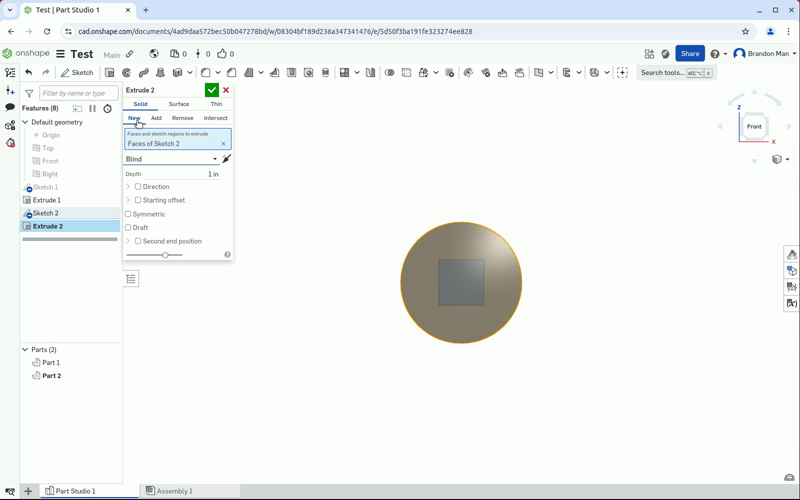
text(9.628)
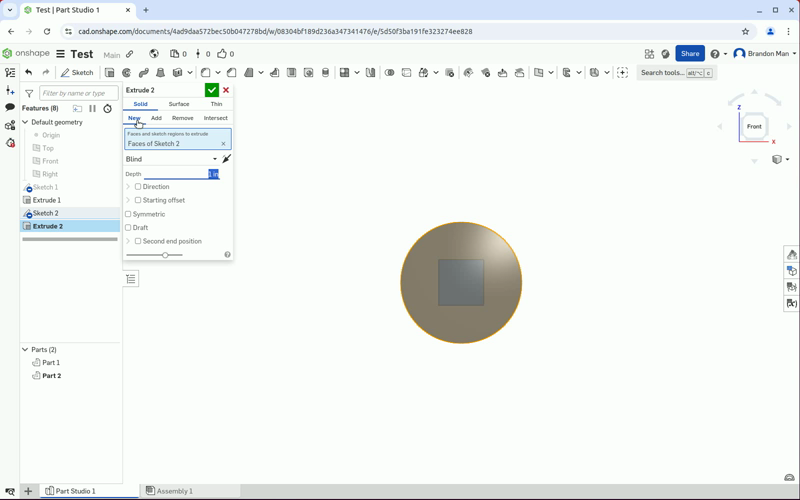
key(tab, 3)
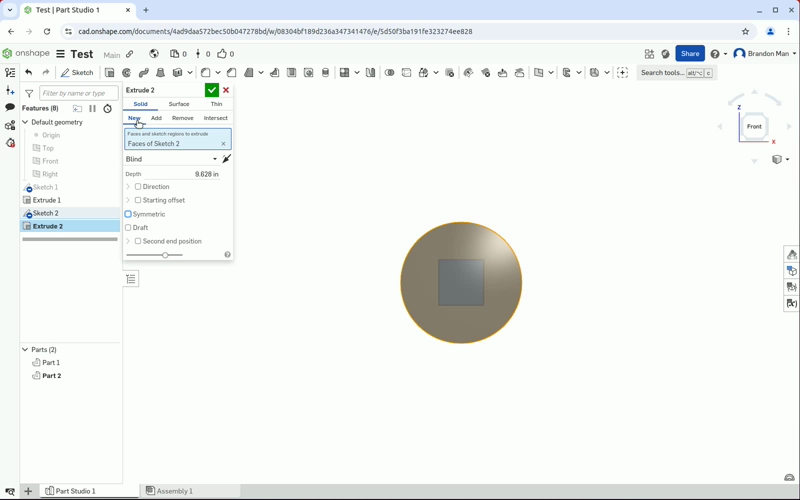
key(space)
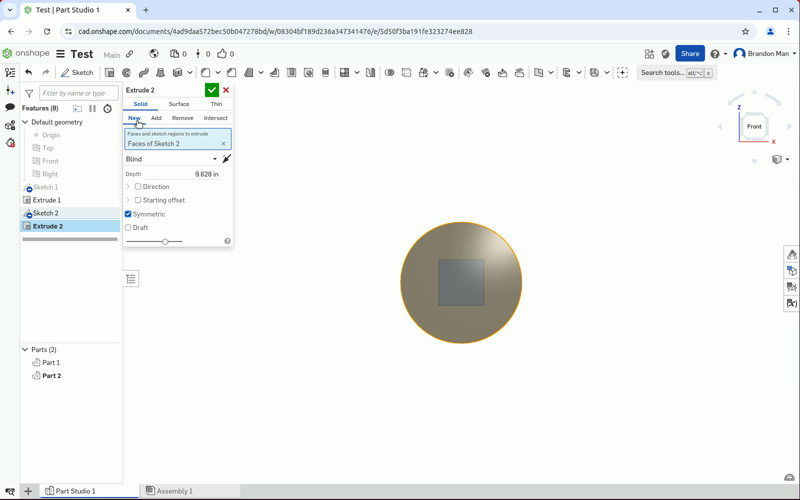
key(enter)
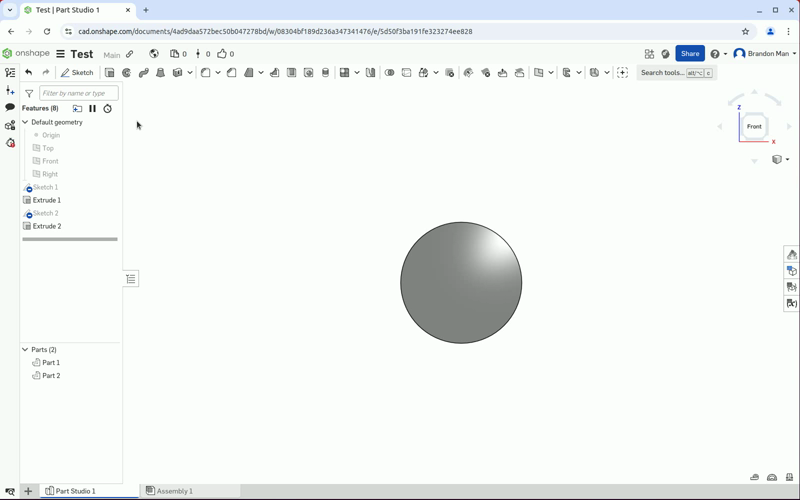
key(shift+h)
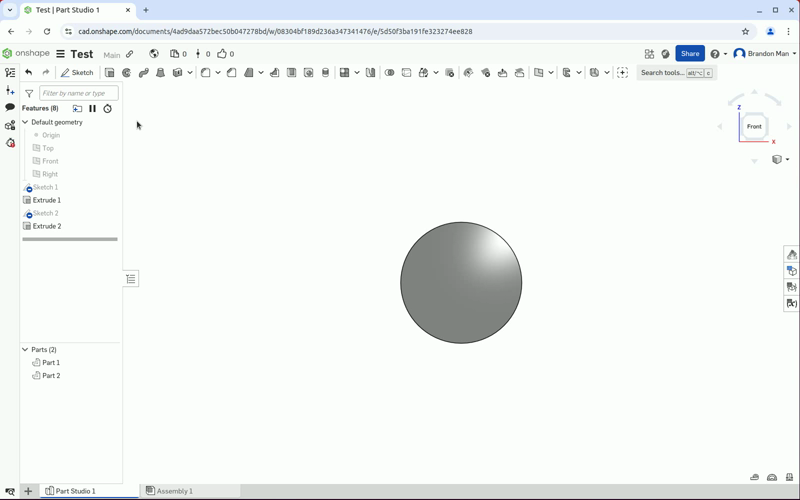
key(shift+h)
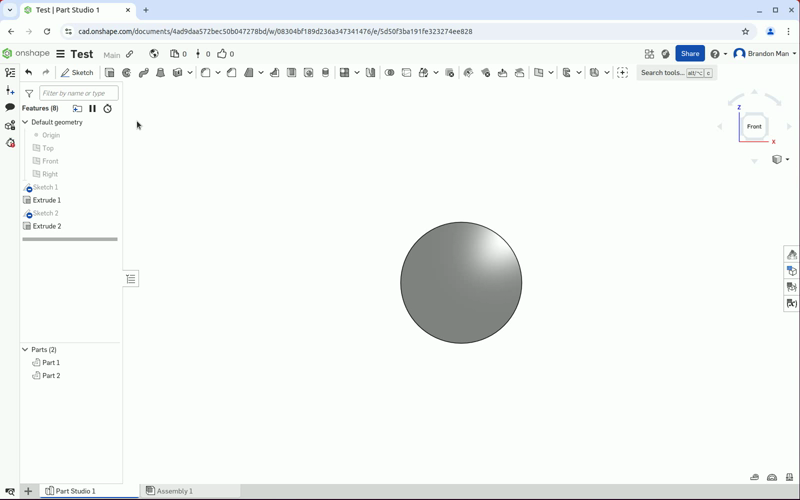
mouse_move(73, 189)
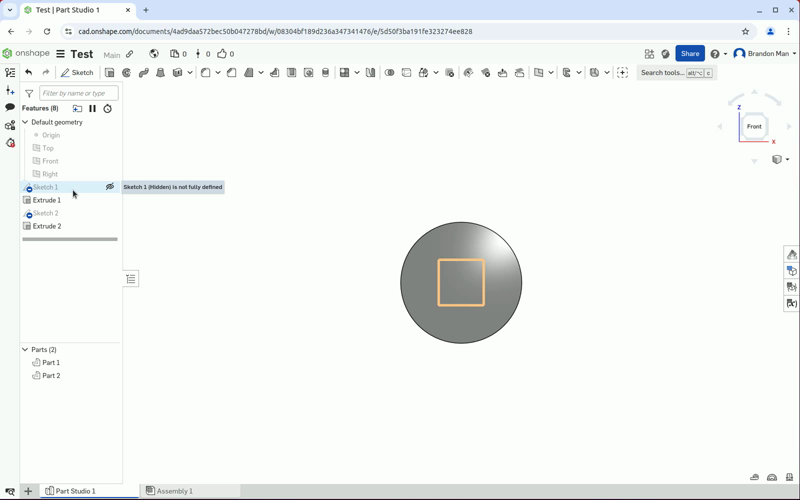
click(73, 189)
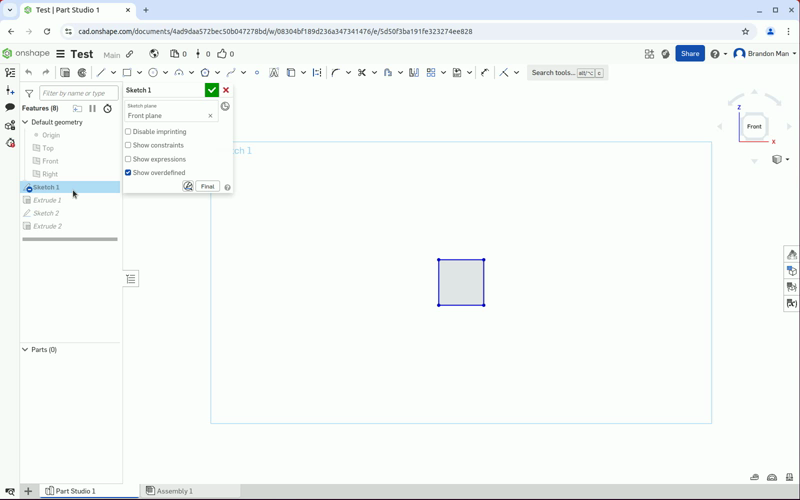
mouse_move(229, 92)
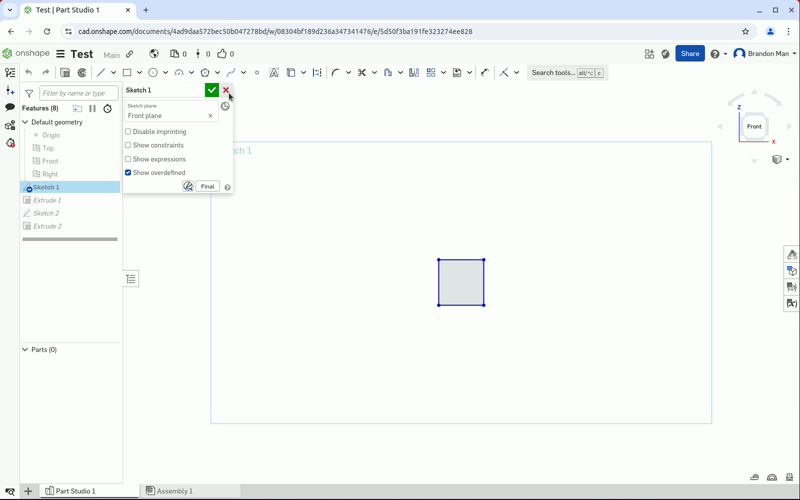
click(229, 92)
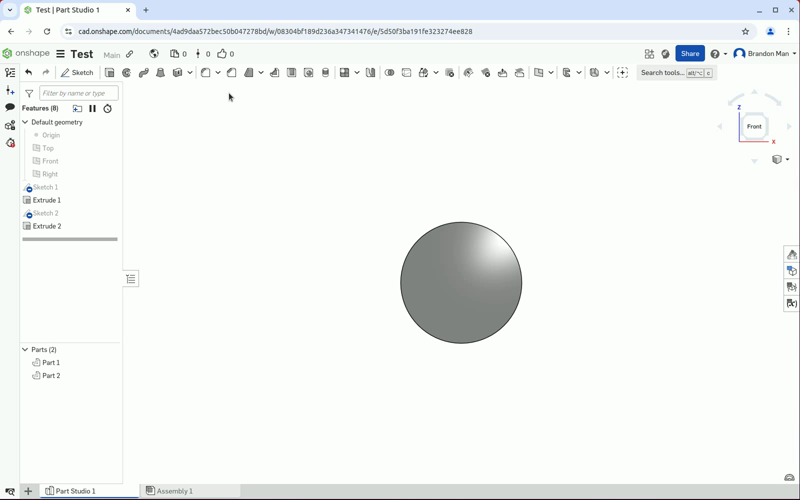
mouse_move(541, 75)
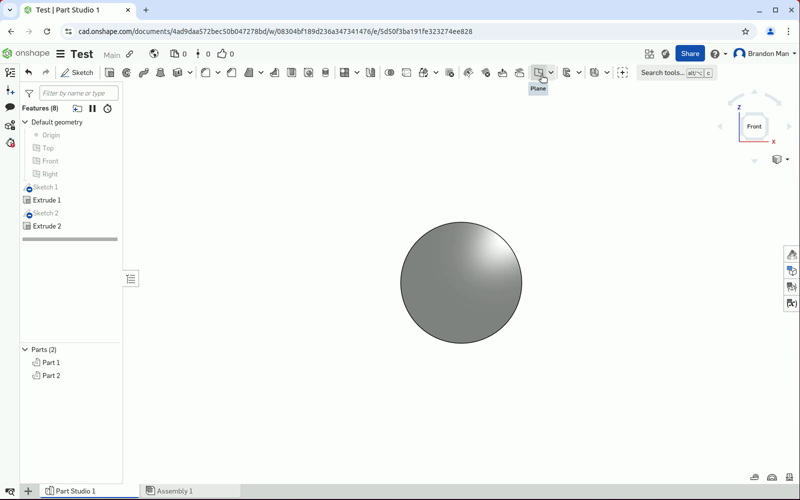
click(541, 75)
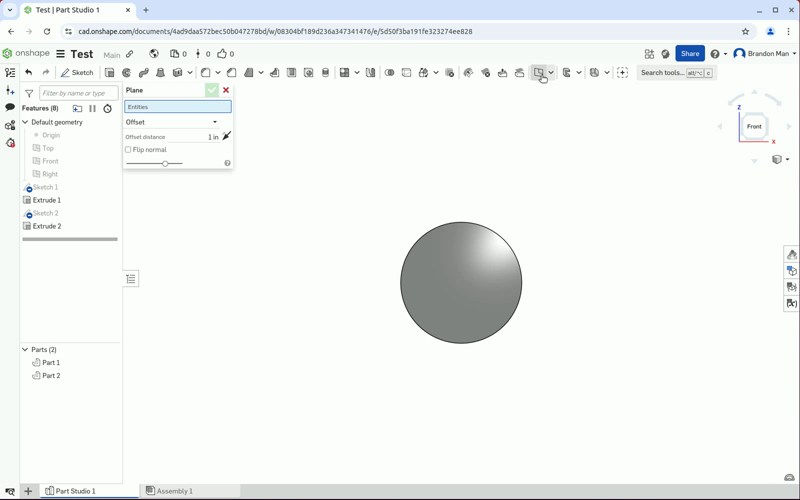
mouse_move(73, 163)
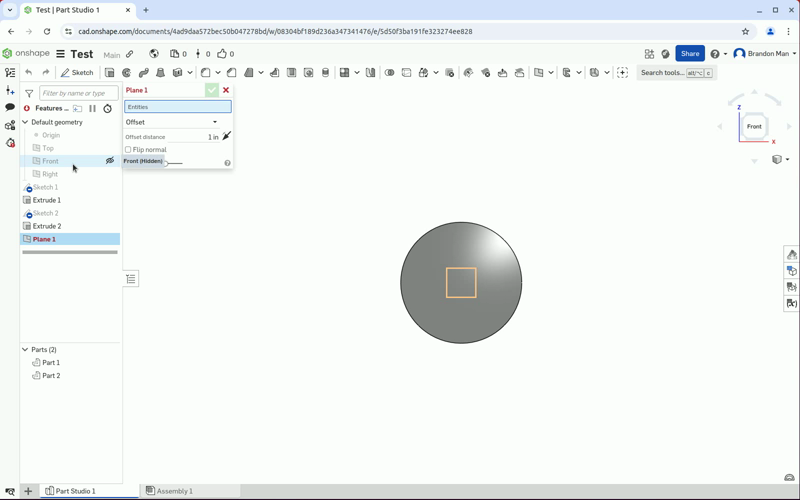
click(73, 163)
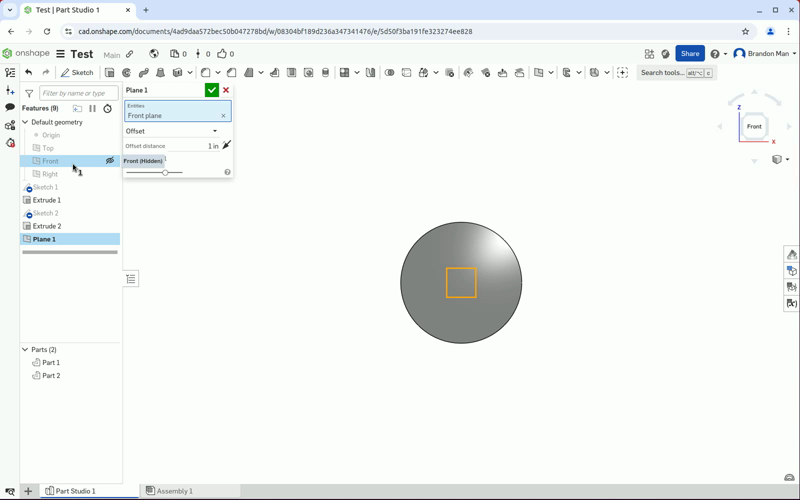
key(tab, 2)
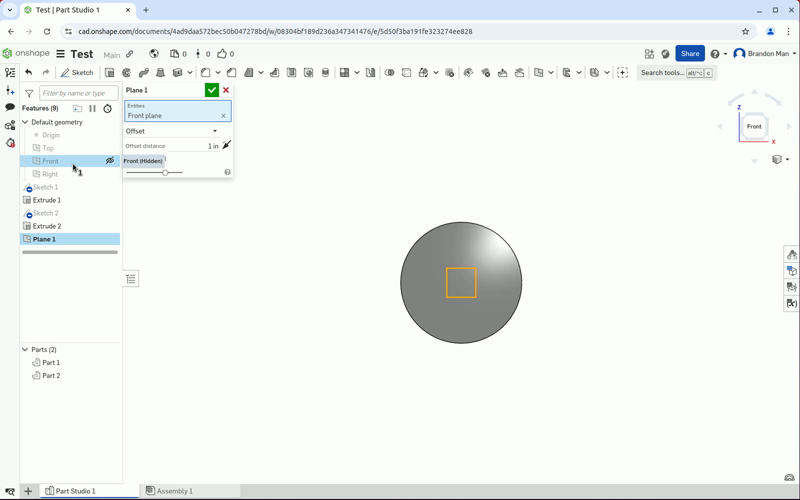
text(4.807)
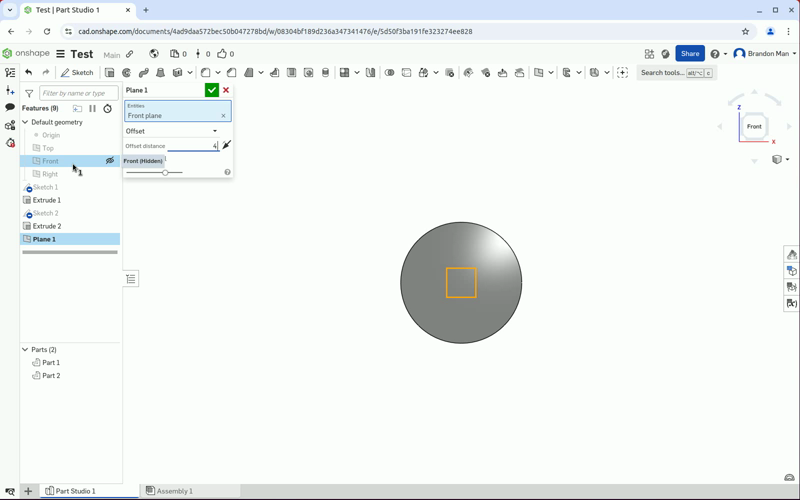
key(enter, 2)
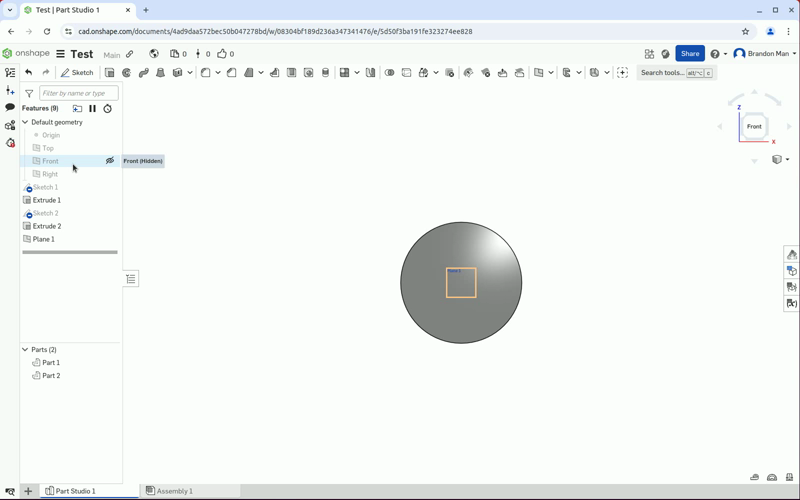
key(shift+s)
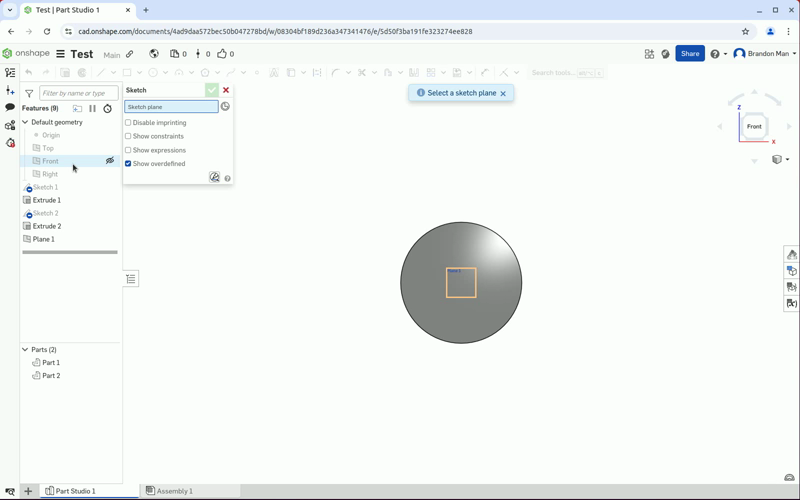
mouse_move(73, 241)
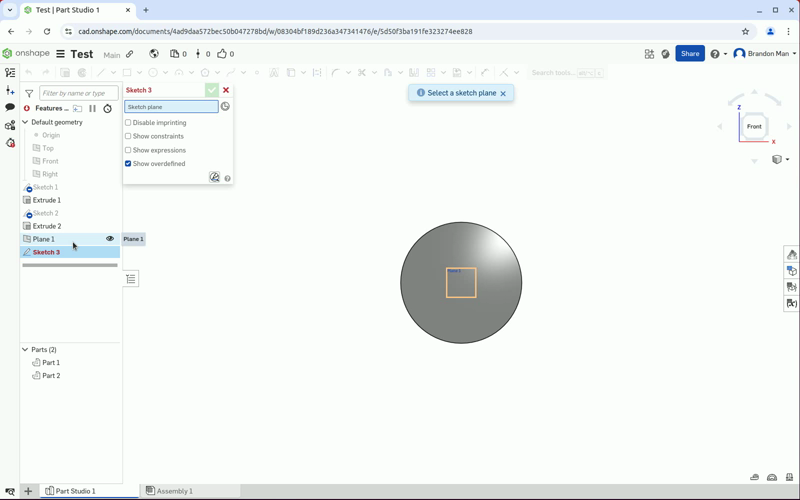
click(73, 241)
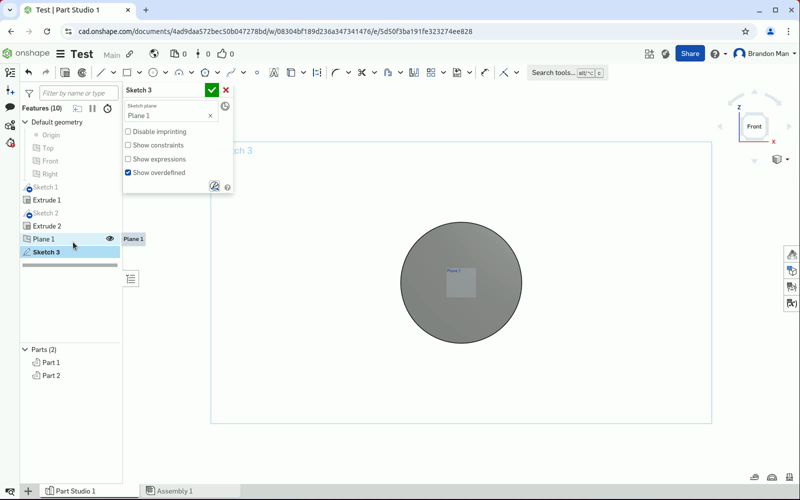
mouse_move(73, 352)
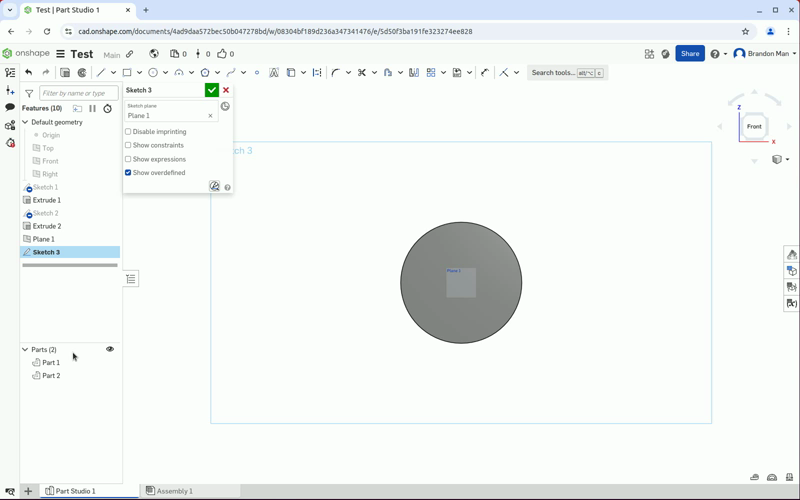
key(y)
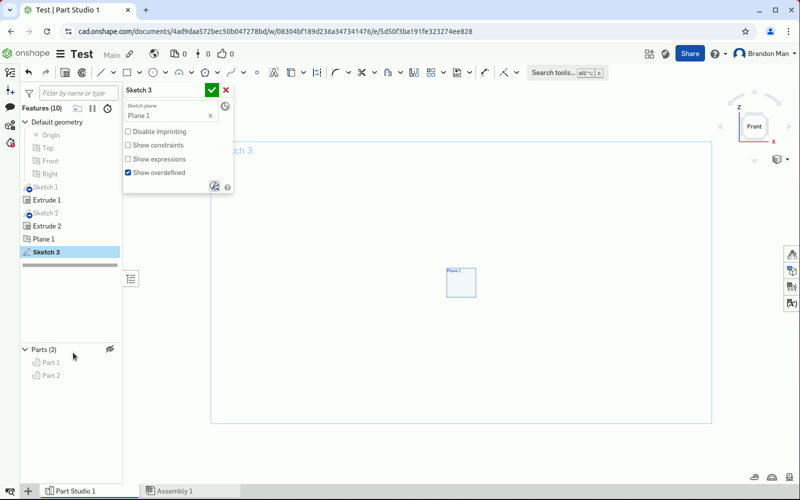
key(c)
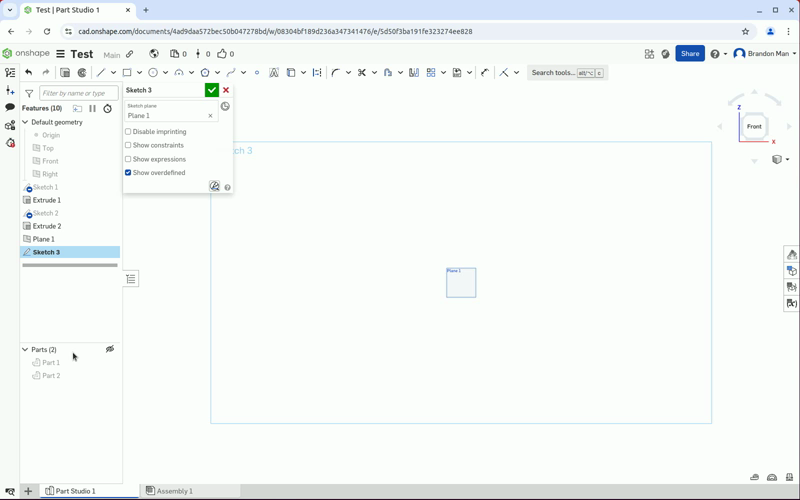
key_down(shift)
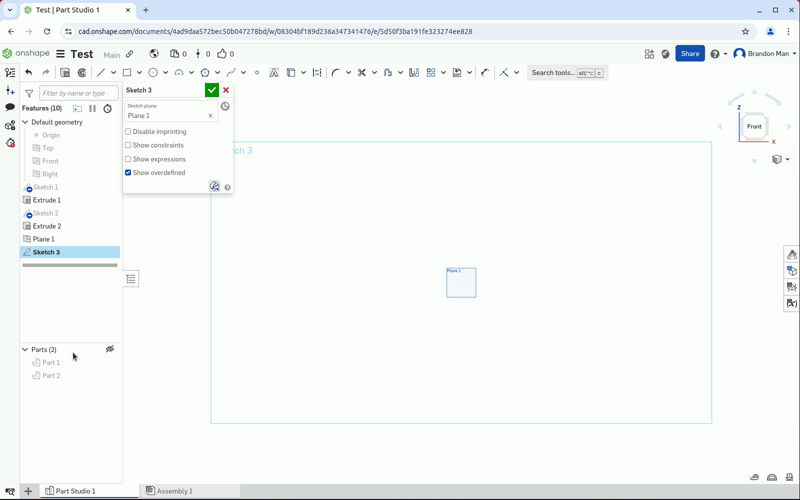
mouse_move(461, 282)
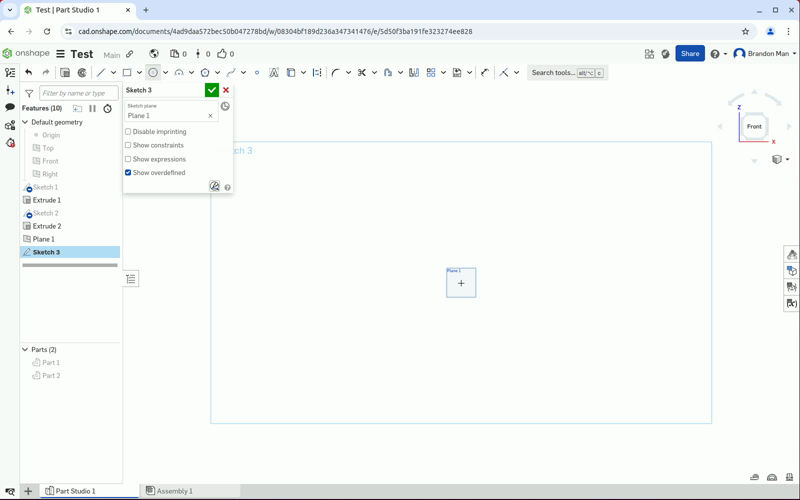
click(461, 282)
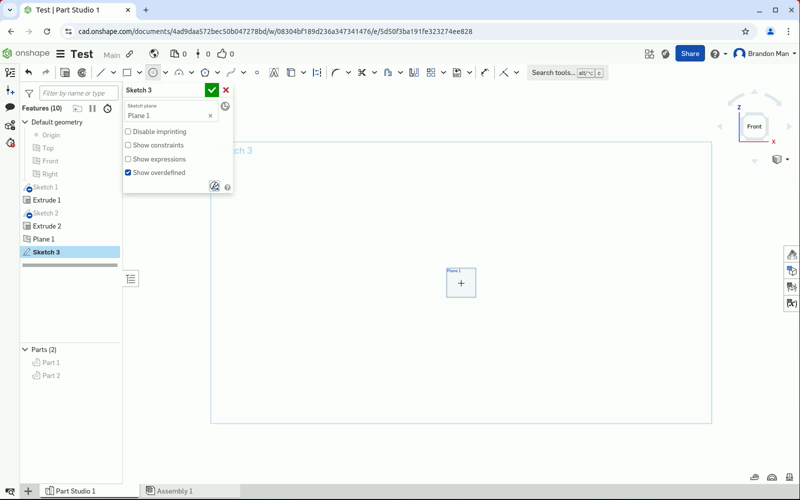
key_up(shift)
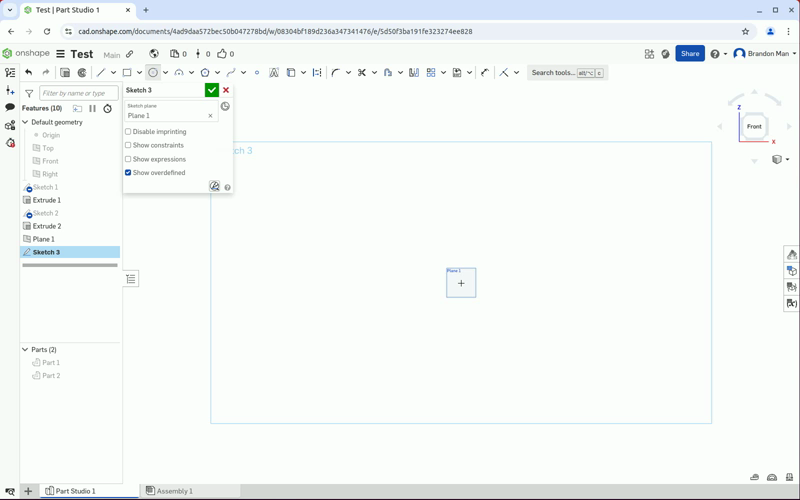
mouse_move(501, 282)
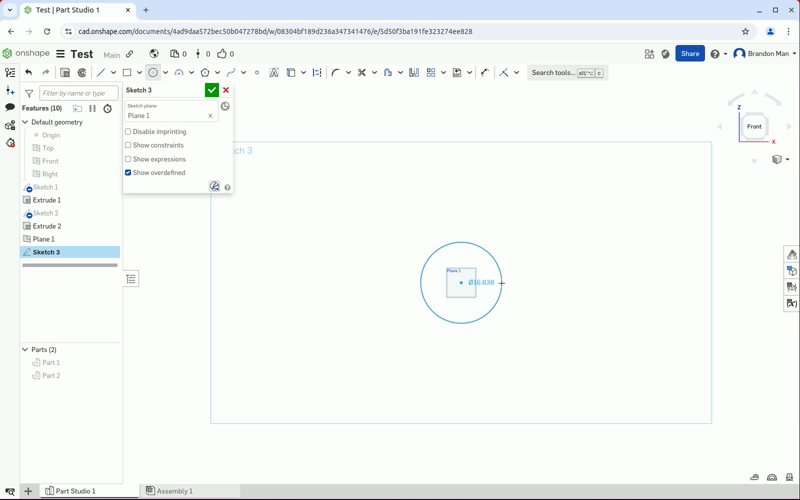
click(501, 282)
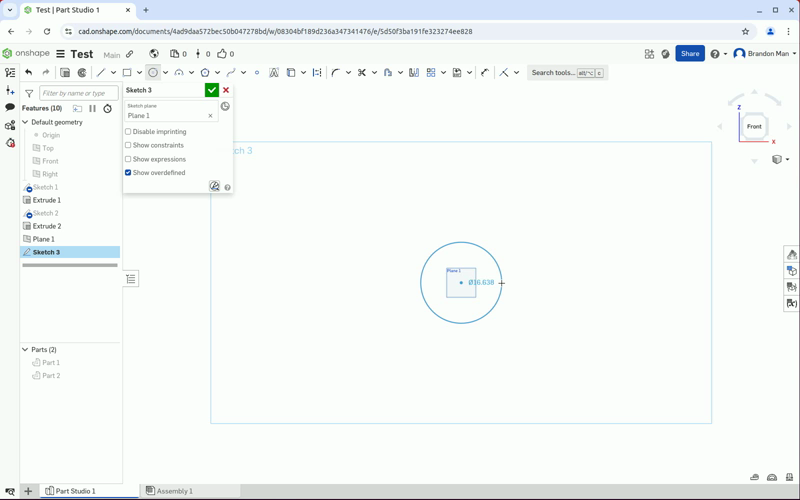
key(esc)
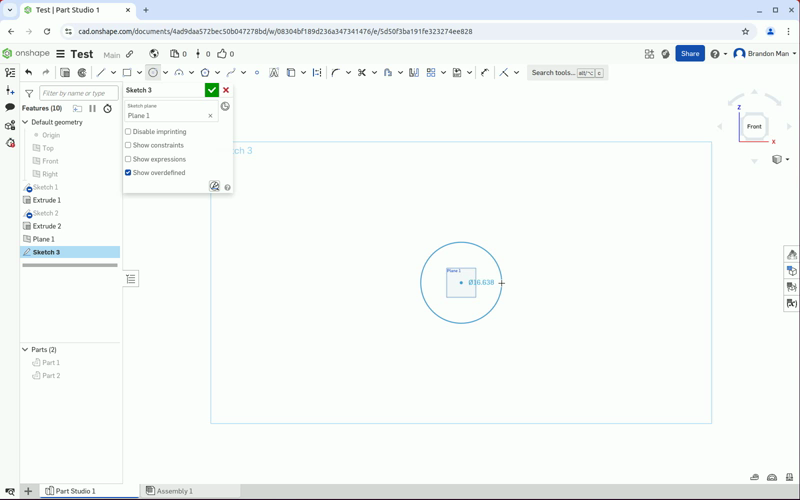
mouse_move(487, 277)
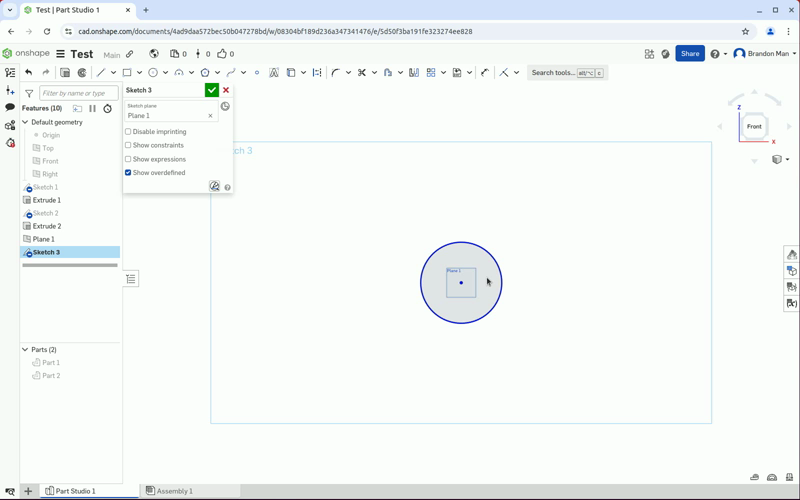
click(487, 277)
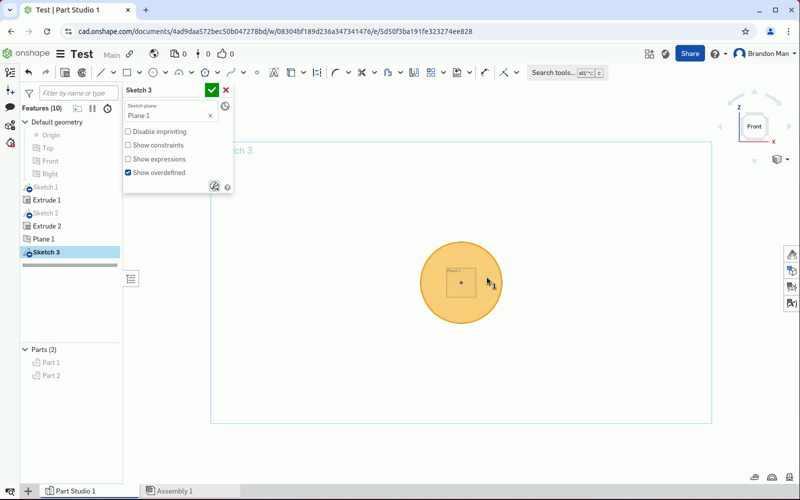
mouse_move(73, 352)
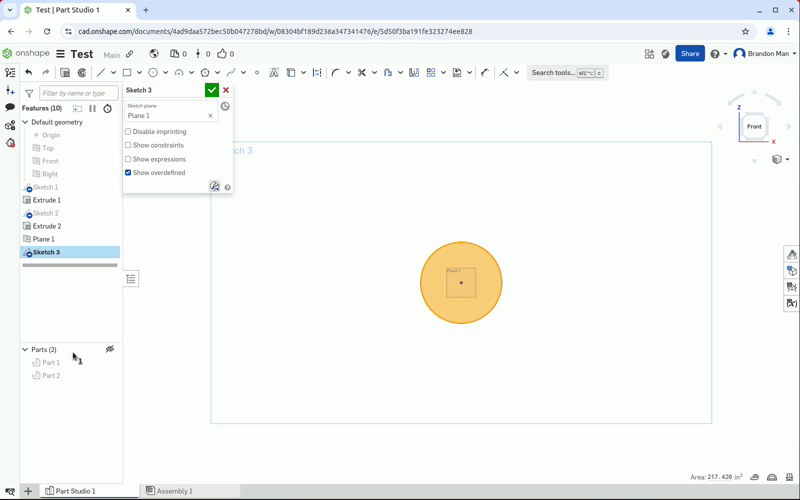
key(shift+y)
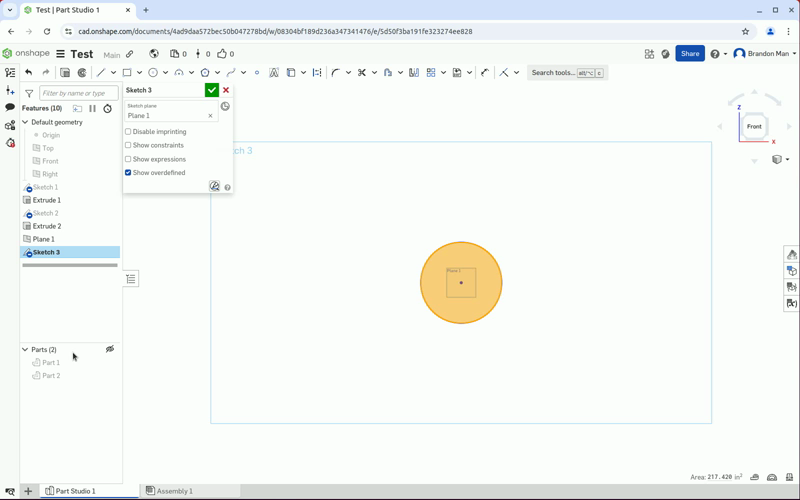
key(shift+e)
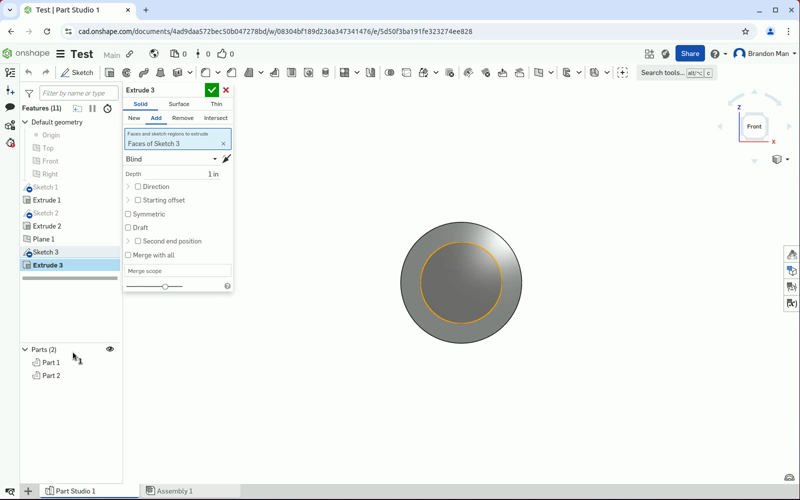
mouse_move(143, 106)
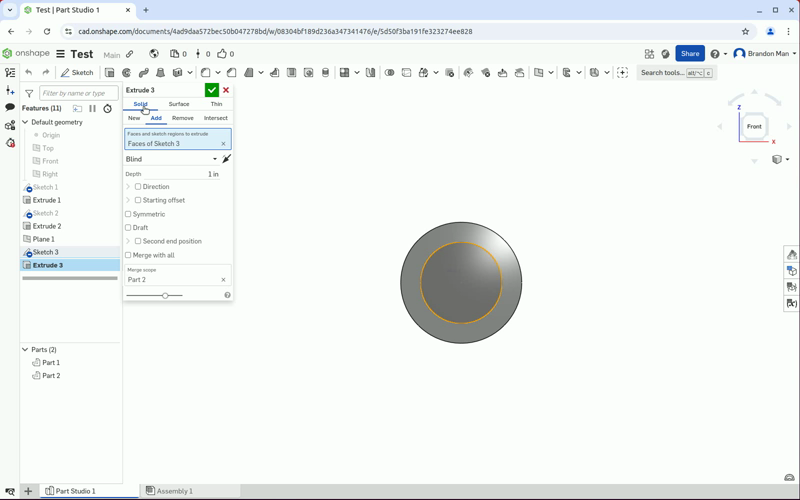
click(143, 106)
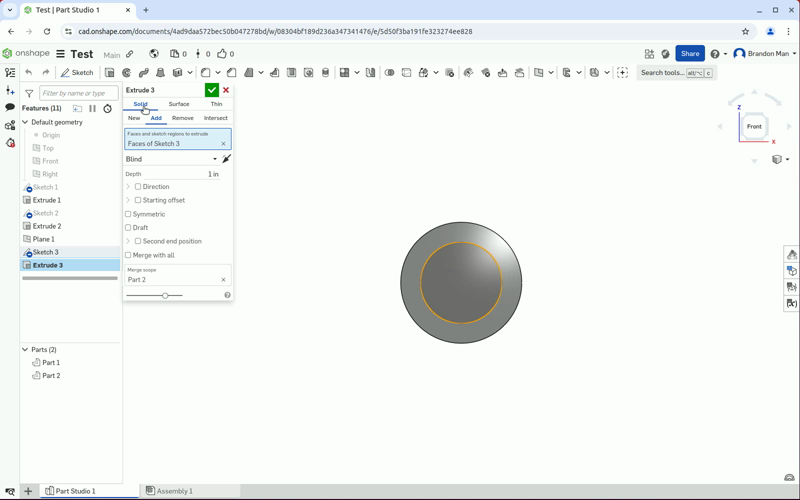
mouse_move(137, 120)
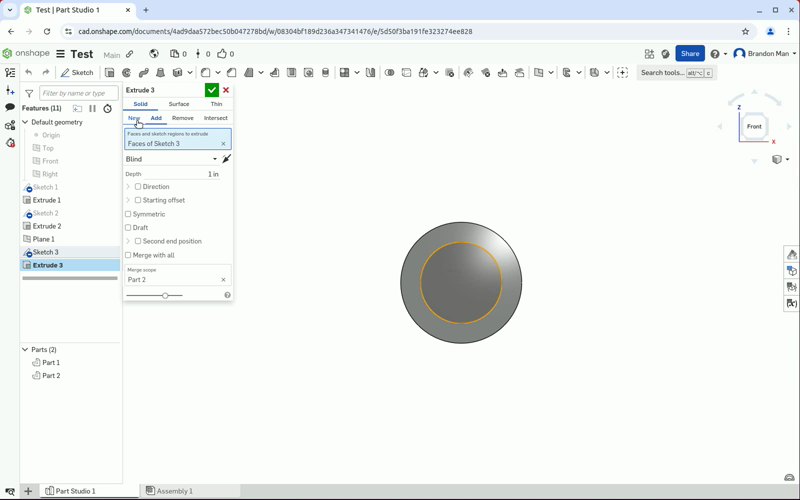
click(137, 120)
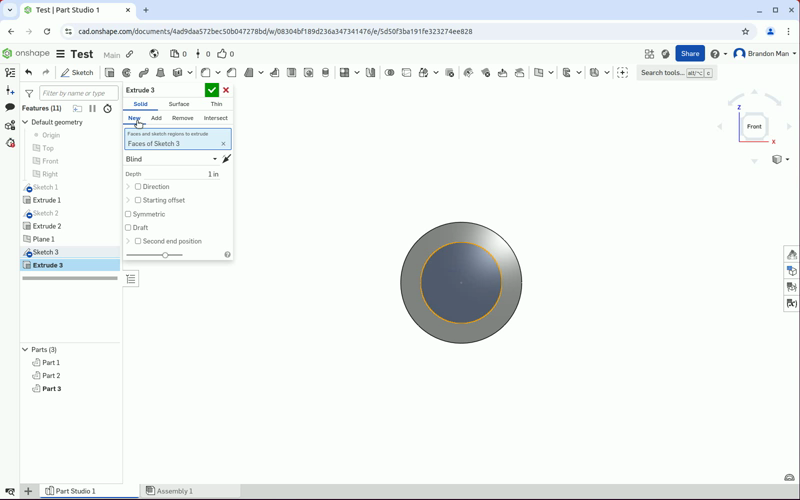
key(tab, 4)
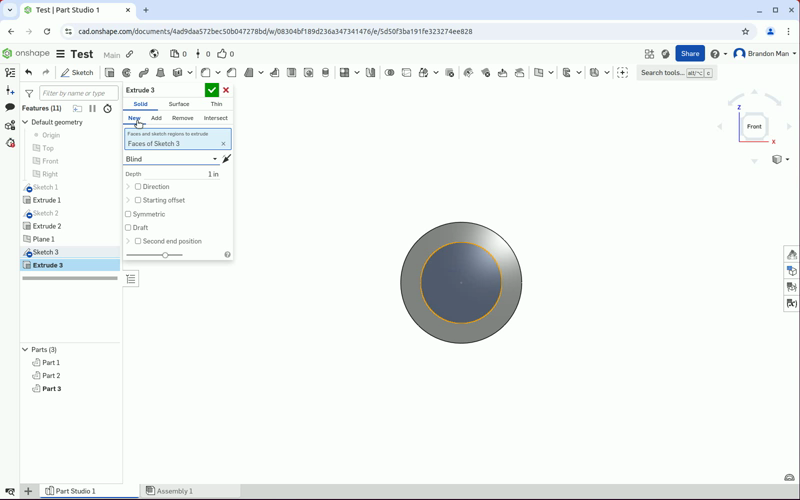
text(8.666)
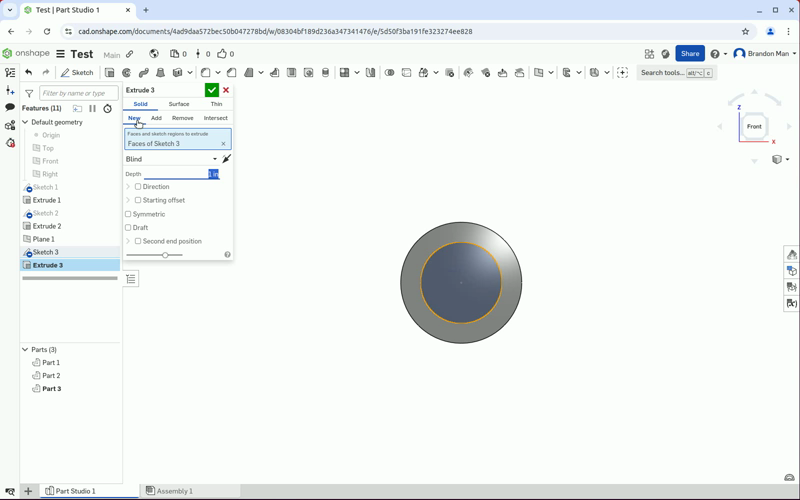
key(enter)
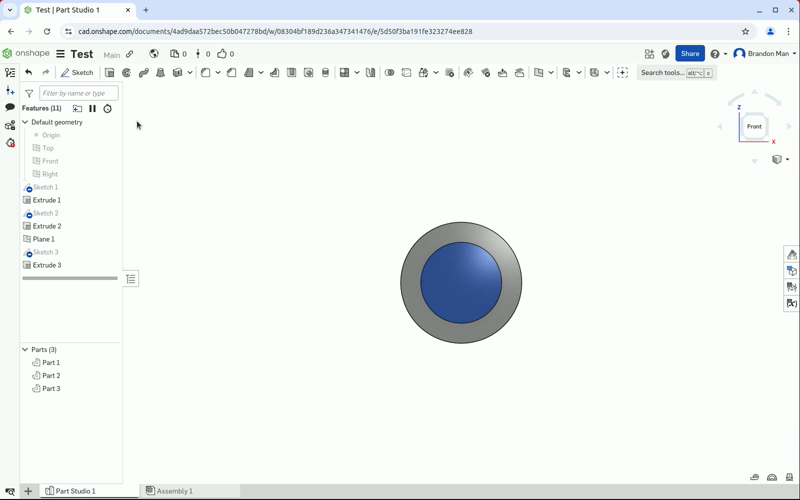
key(shift+h)
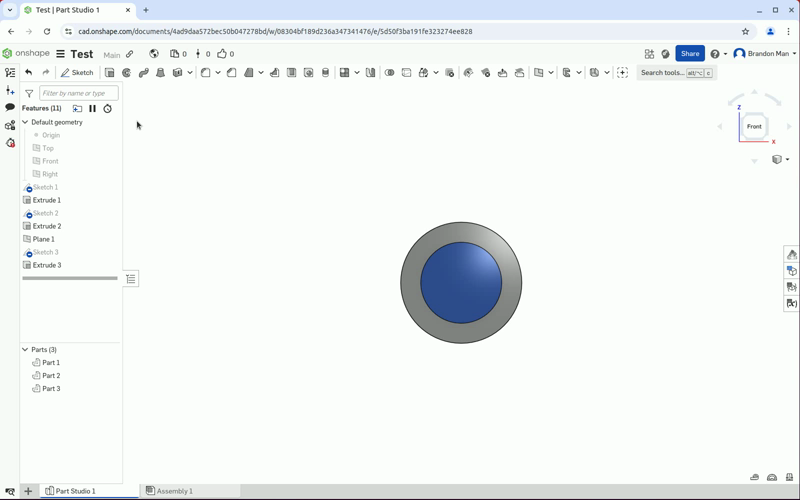
key(shift+h)
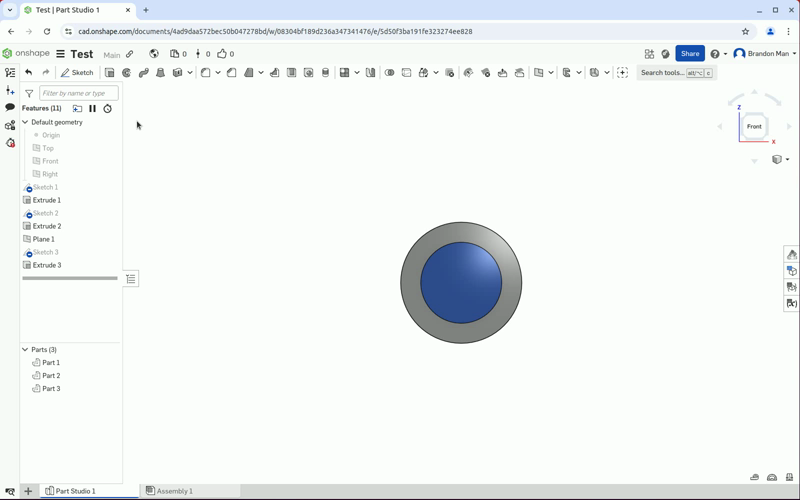
mouse_move(73, 189)
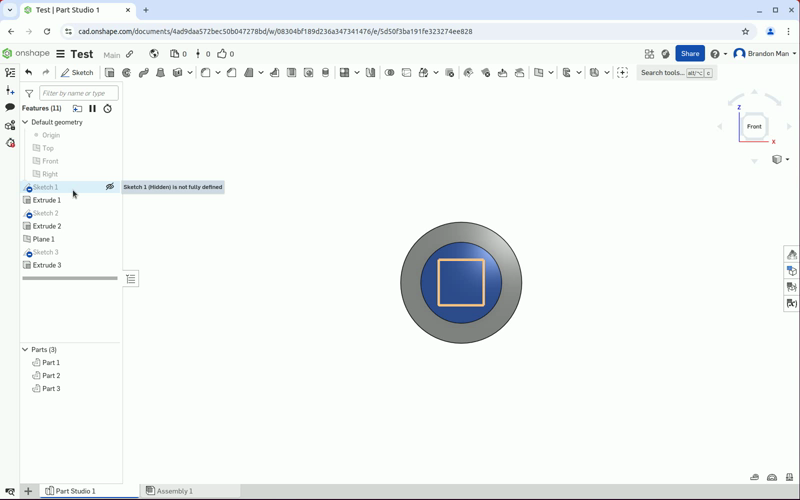
click(73, 189)
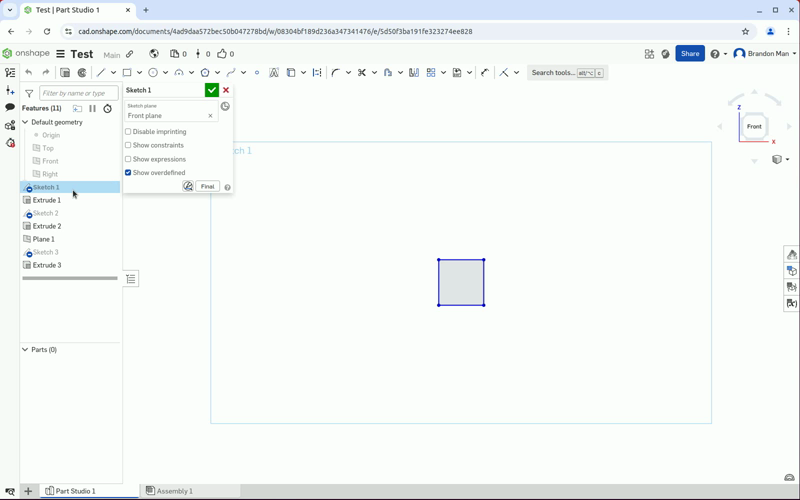
mouse_move(229, 92)
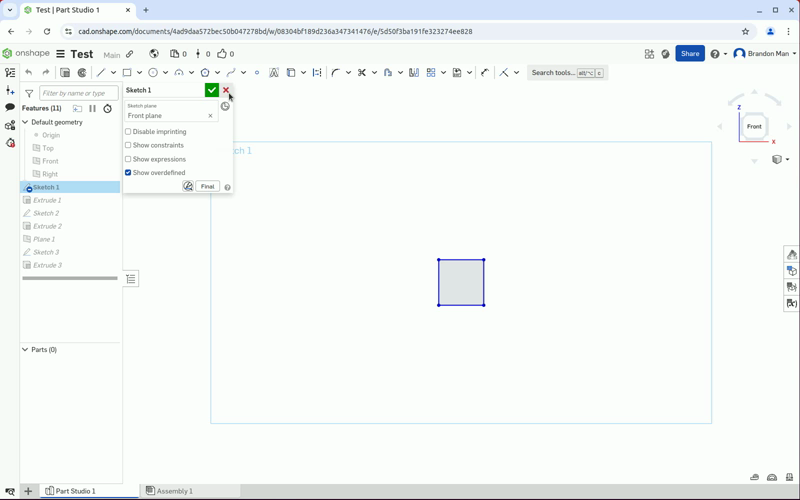
click(229, 92)
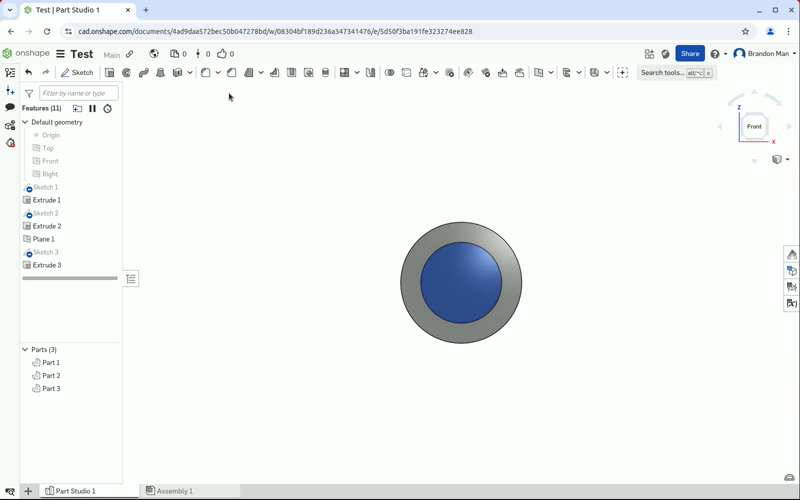
mouse_move(541, 75)
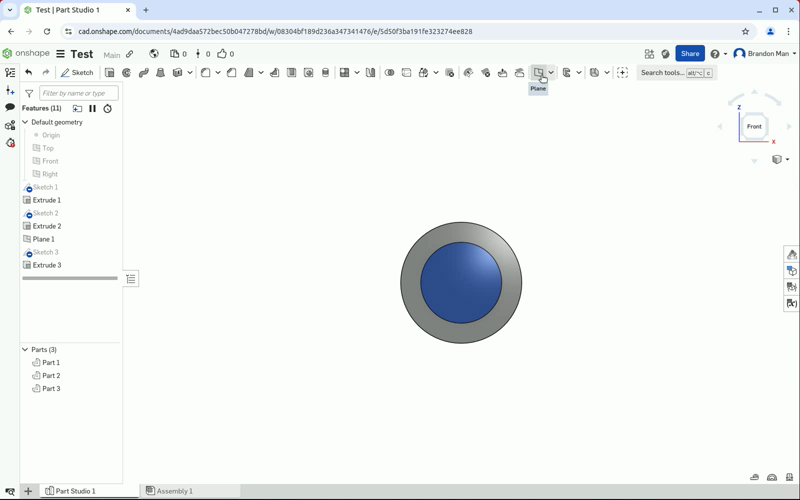
click(541, 75)
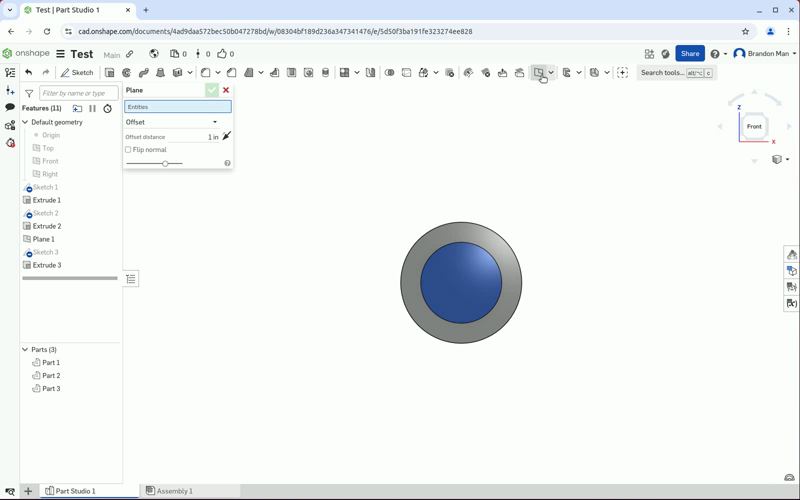
mouse_move(73, 163)
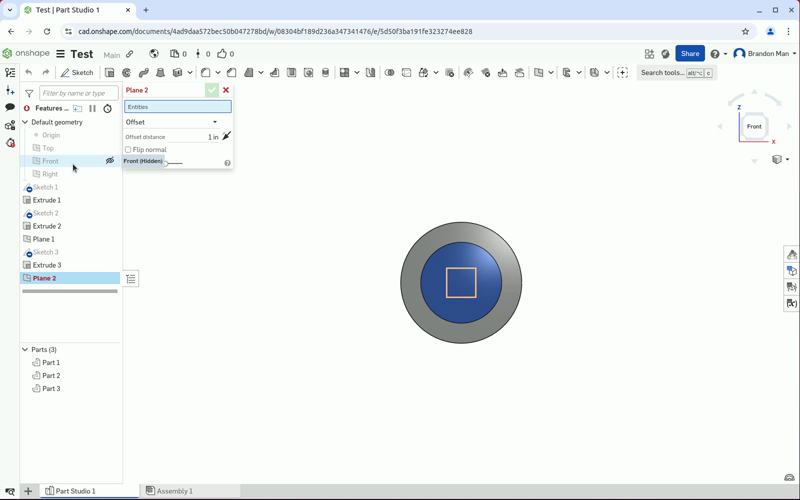
click(73, 163)
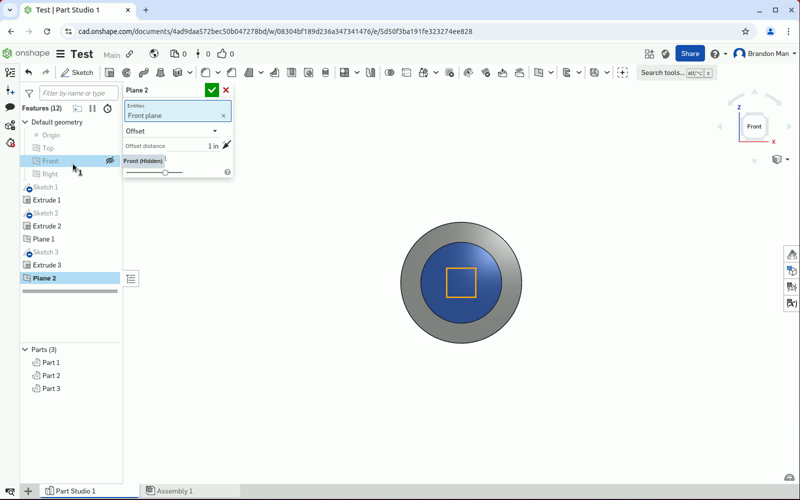
key(tab, 2)
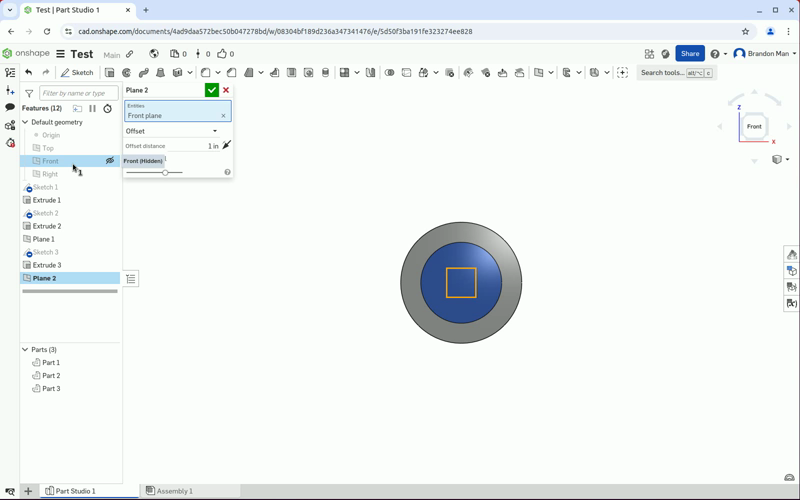
text(13.249)
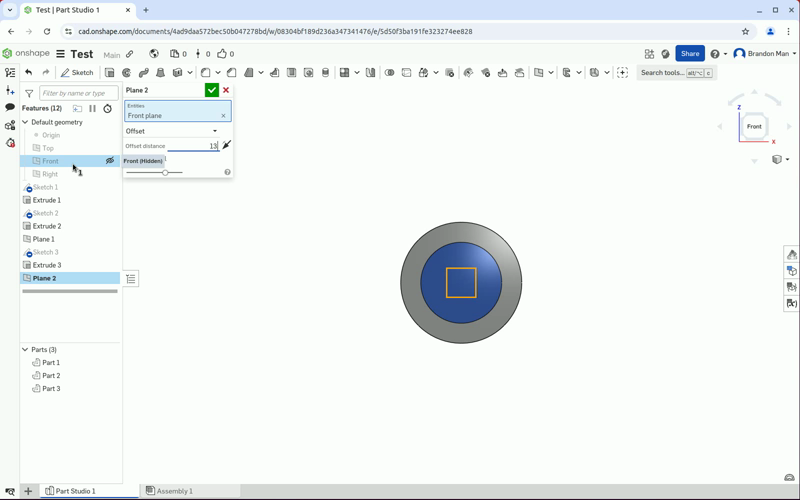
key(enter, 2)
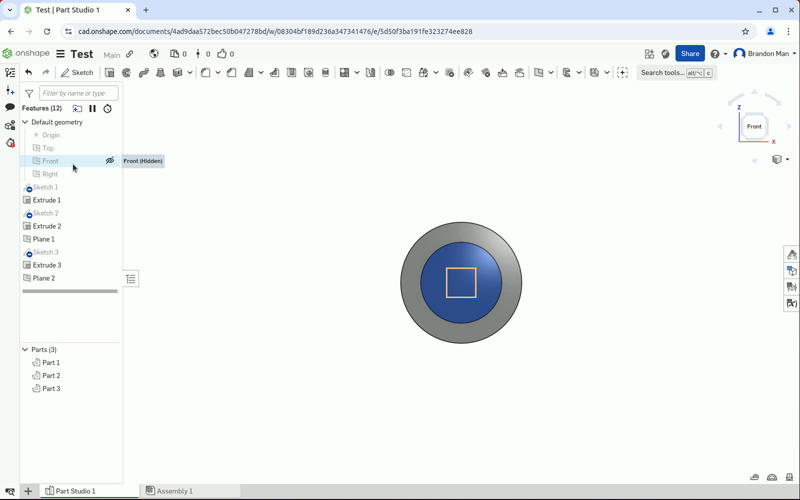
key(shift+s)
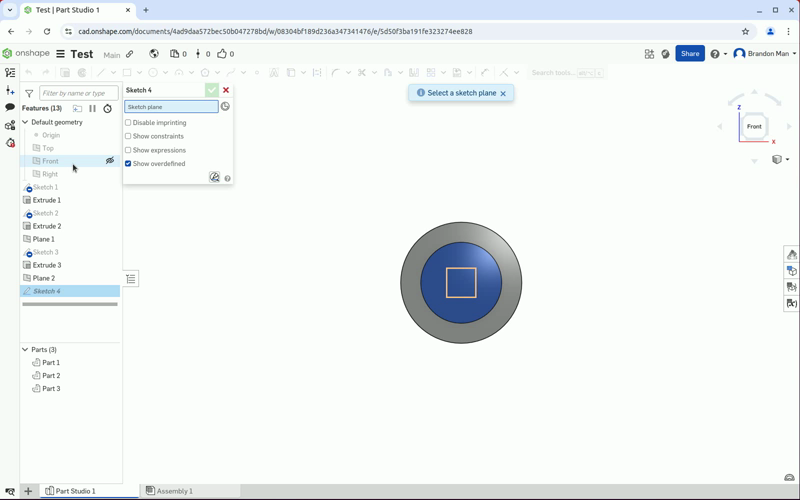
mouse_move(73, 280)
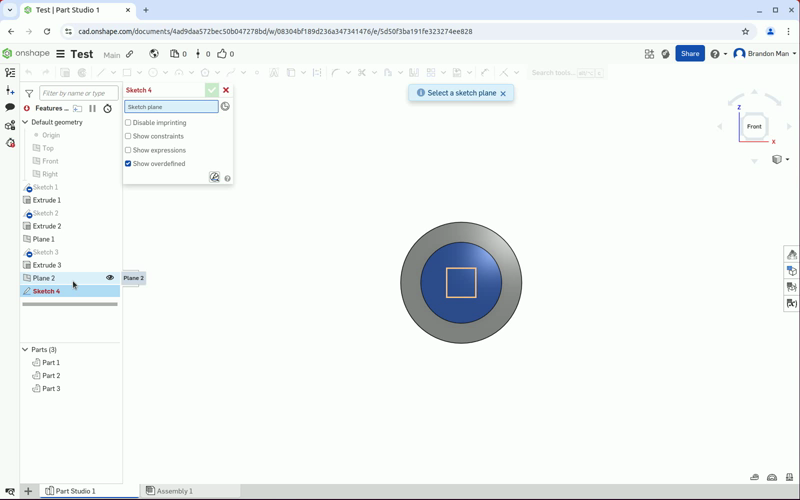
click(73, 280)
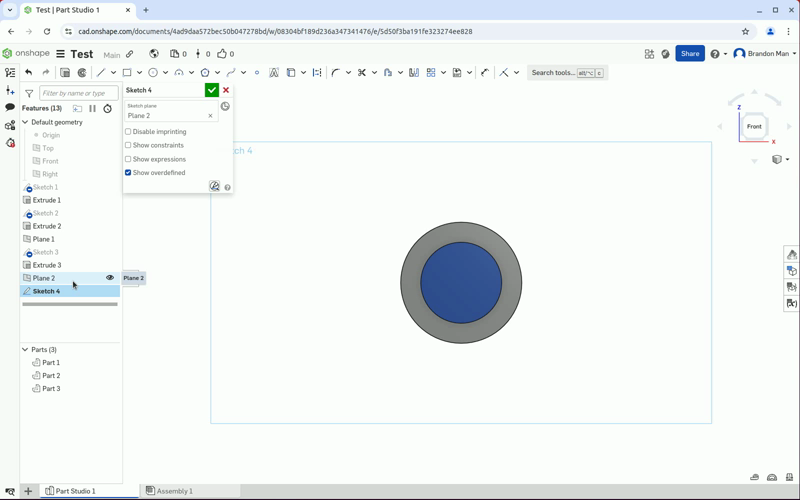
mouse_move(73, 352)
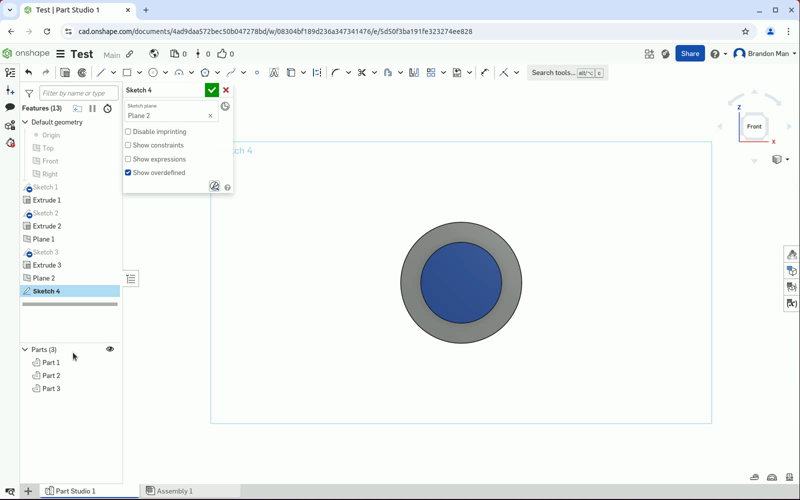
key(y)
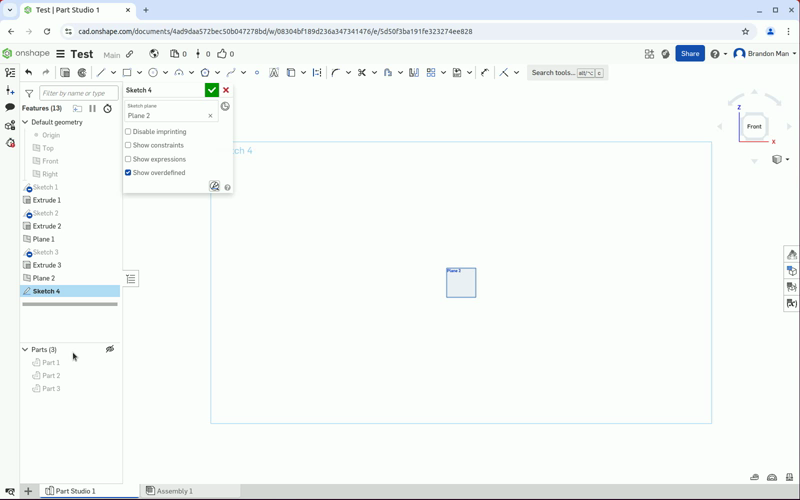
key(c)
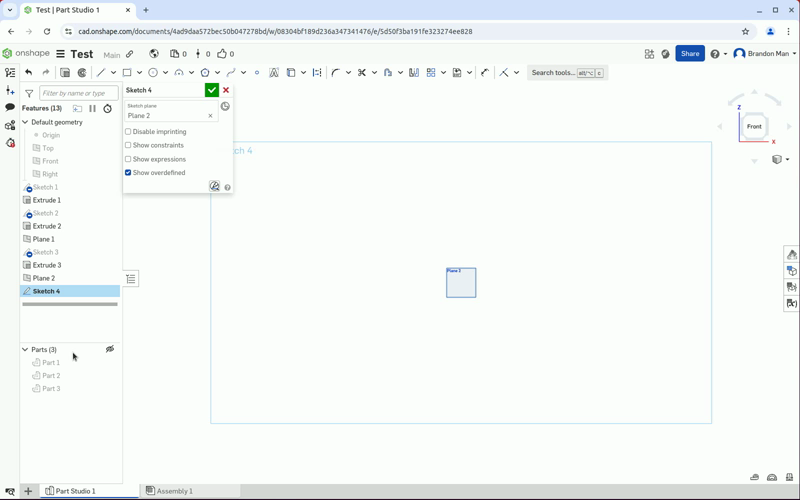
key_down(shift)
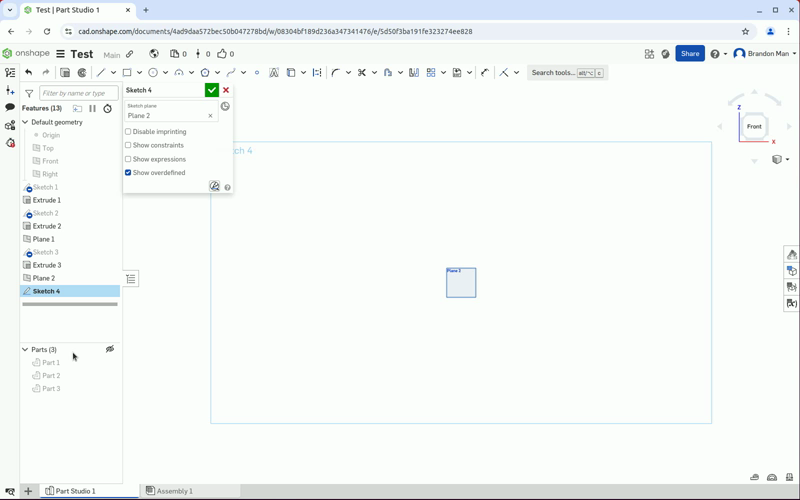
mouse_move(460, 282)
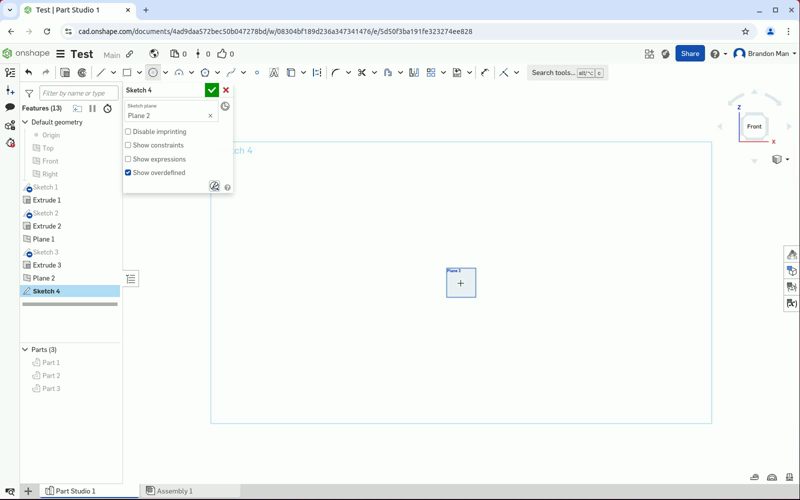
click(460, 282)
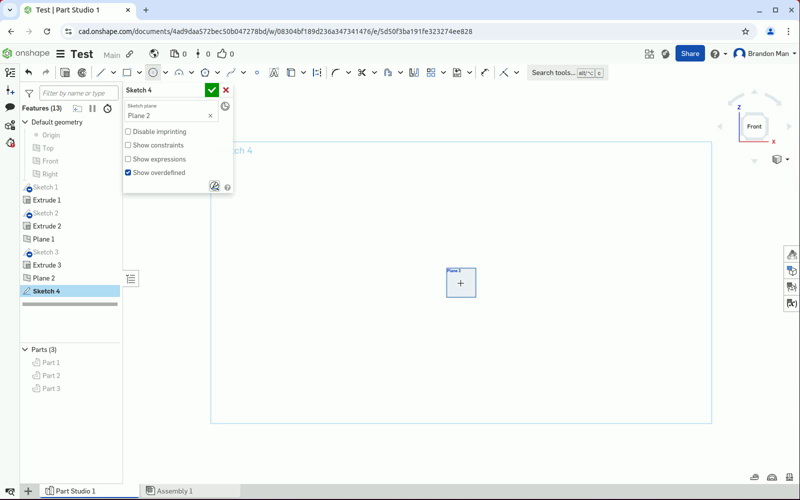
key_up(shift)
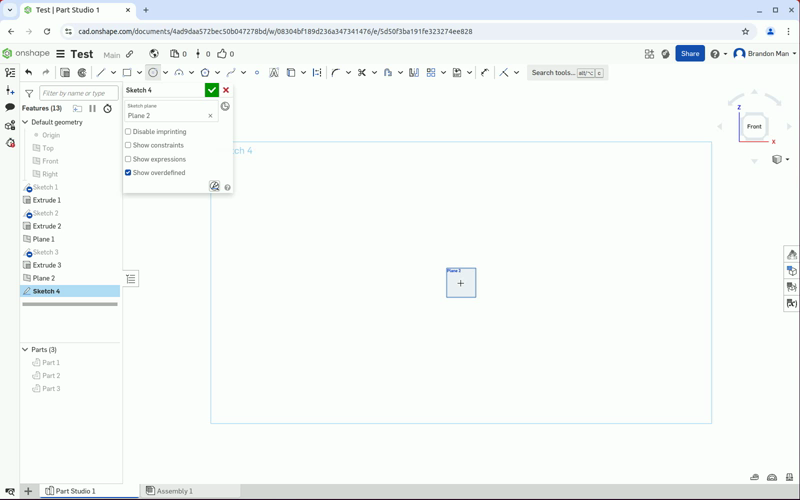
mouse_move(470, 282)
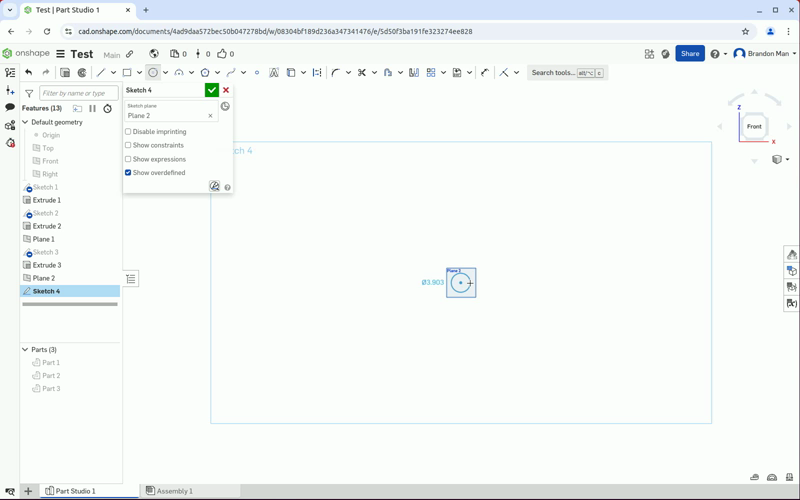
click(470, 282)
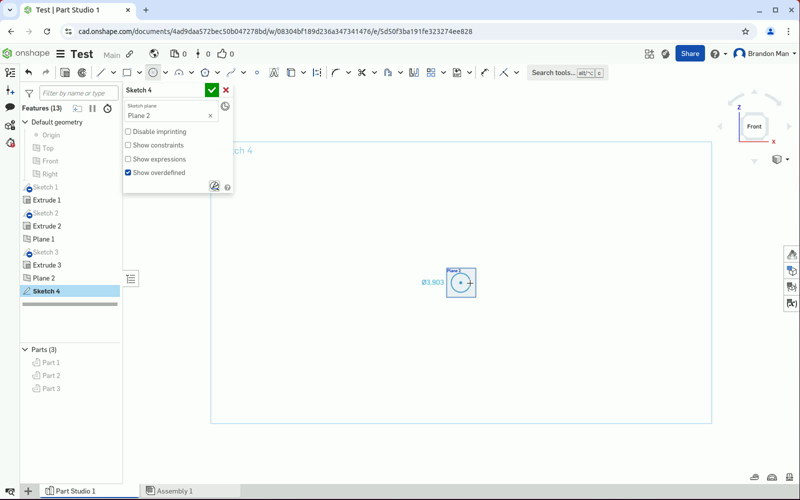
key(esc)
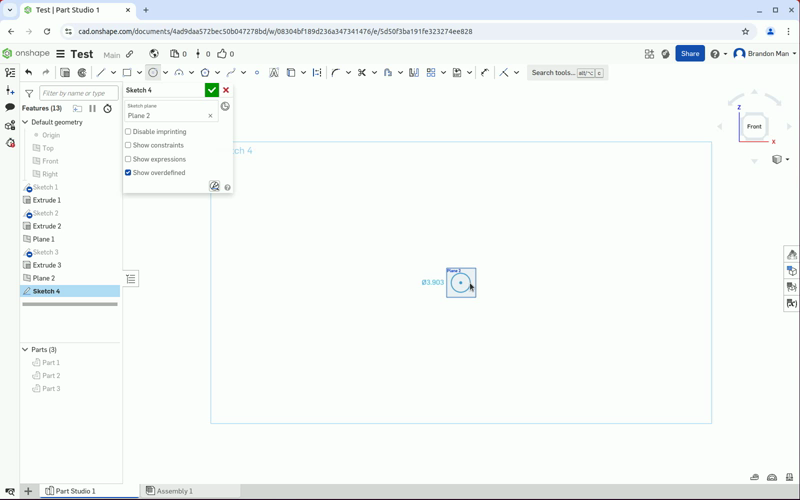
mouse_move(467, 285)
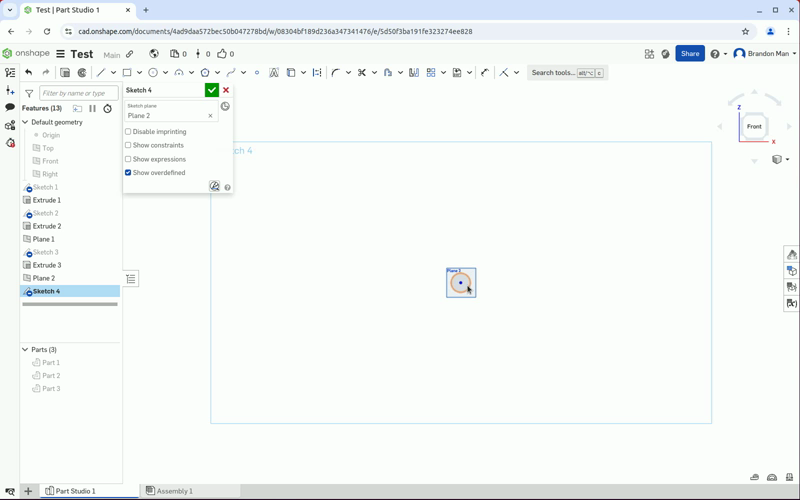
scroll(6)
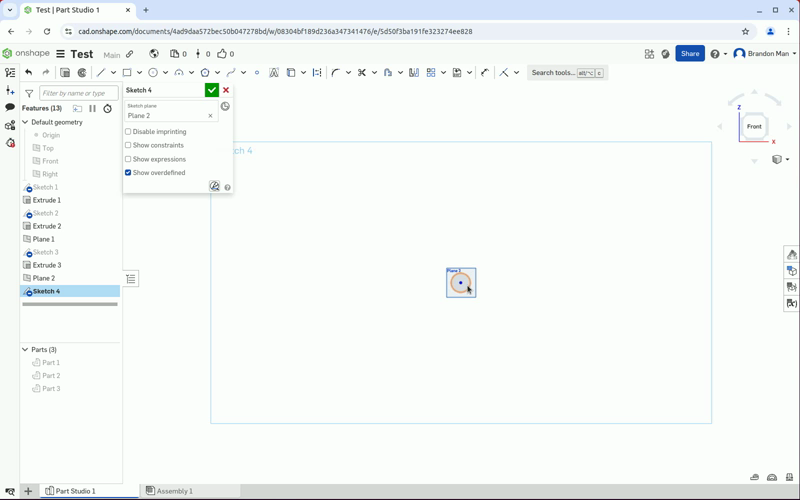
scroll(6)
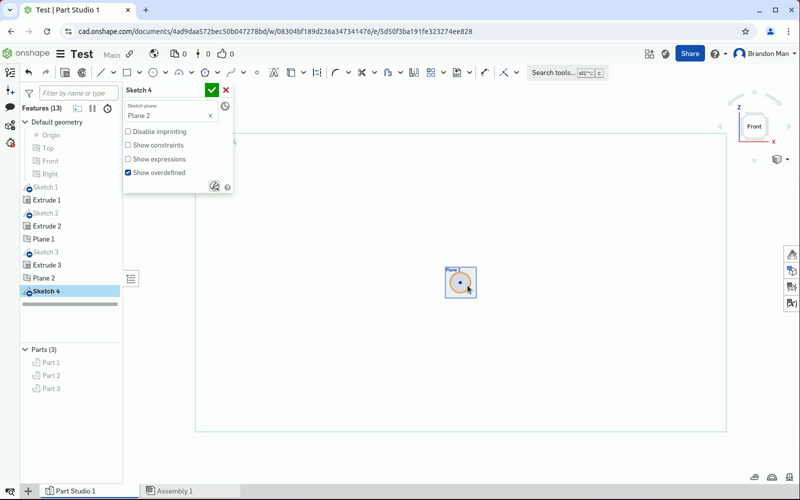
scroll(6)
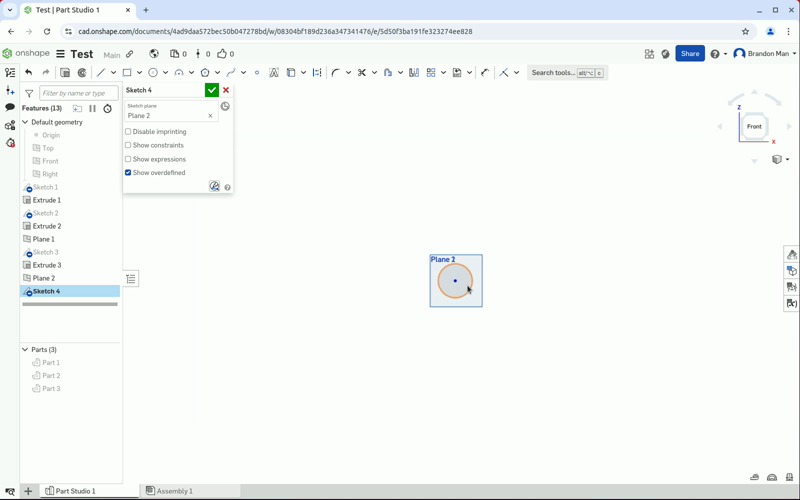
scroll(6)
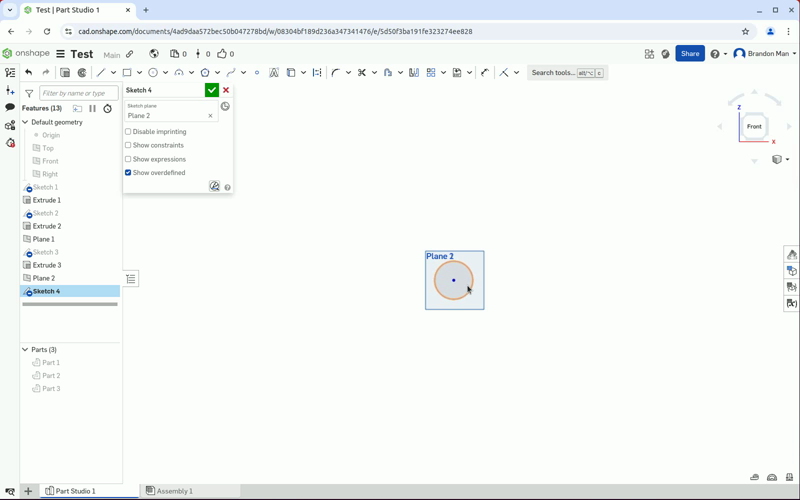
scroll(6)
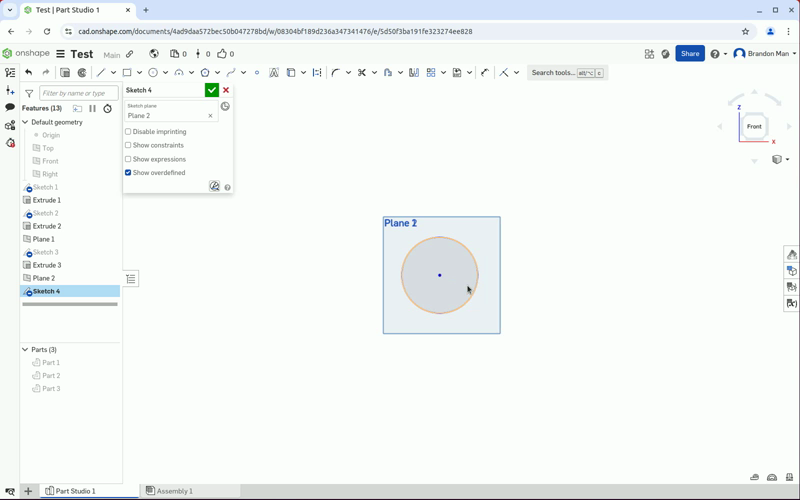
scroll(6)
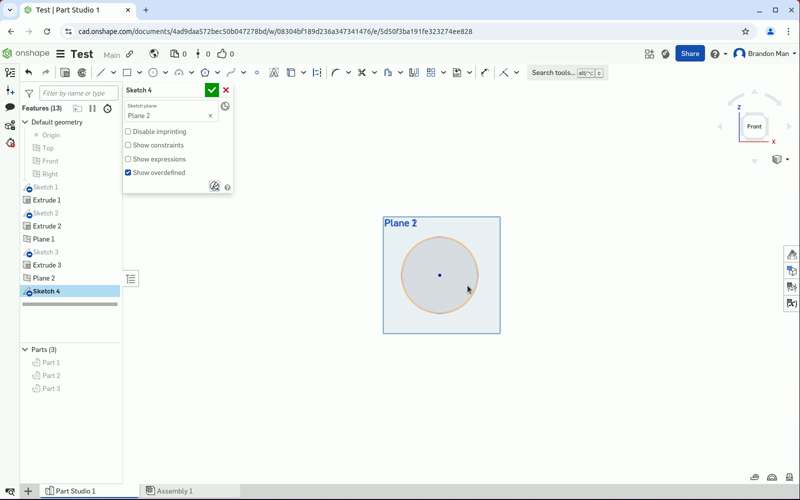
scroll(6)
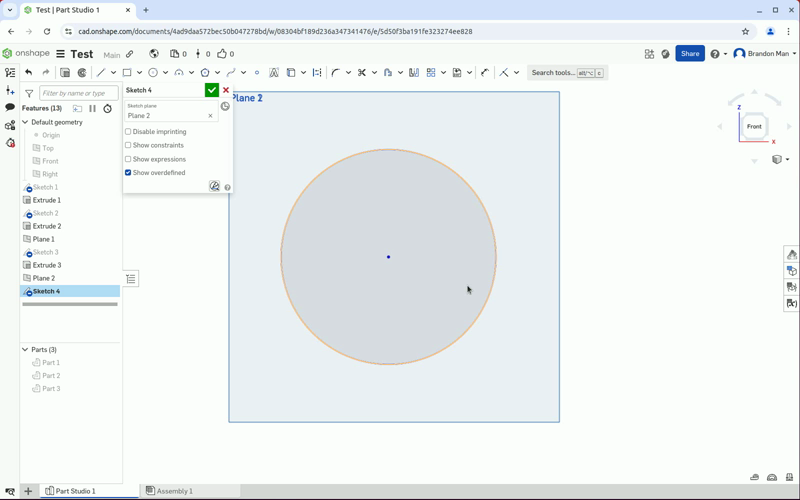
click(467, 285)
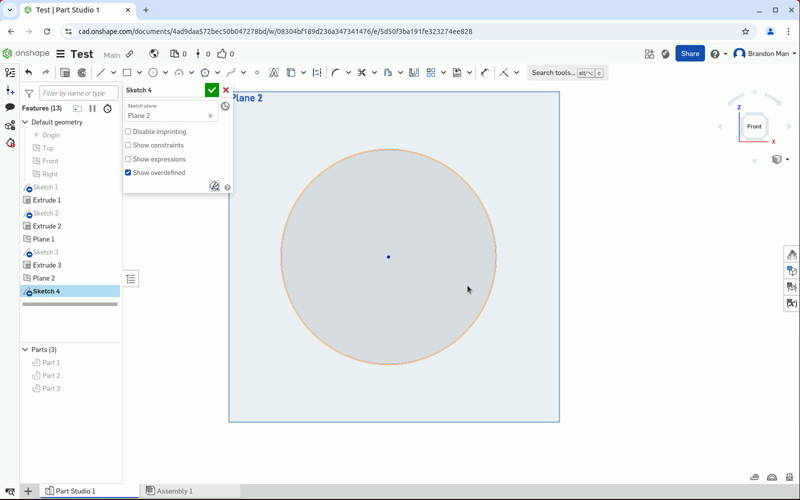
scroll(-6)
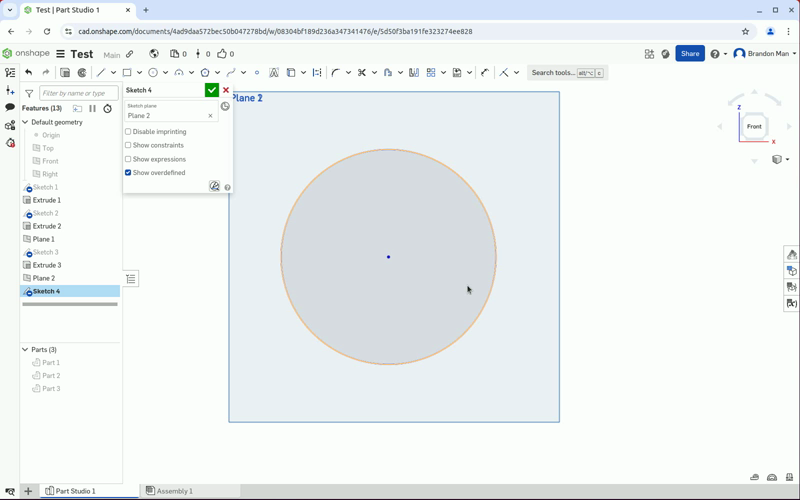
scroll(-6)
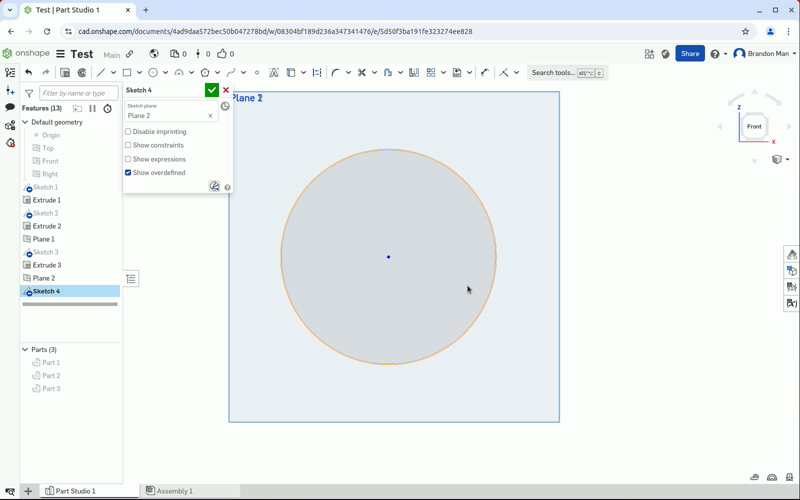
scroll(-6)
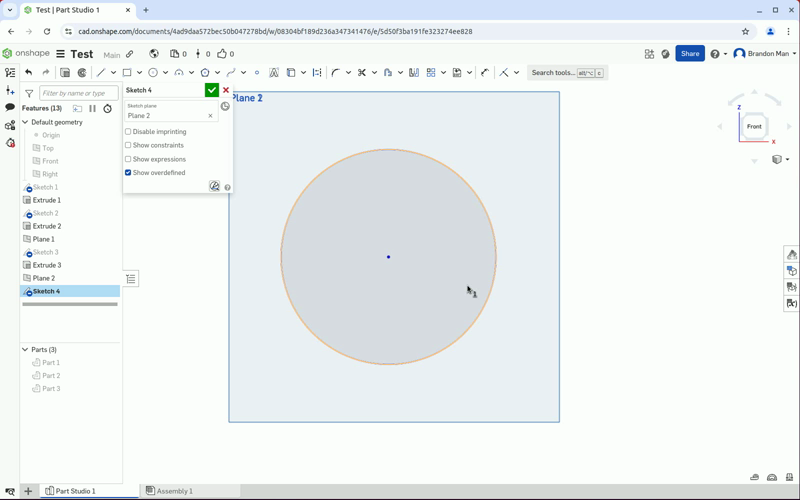
scroll(-6)
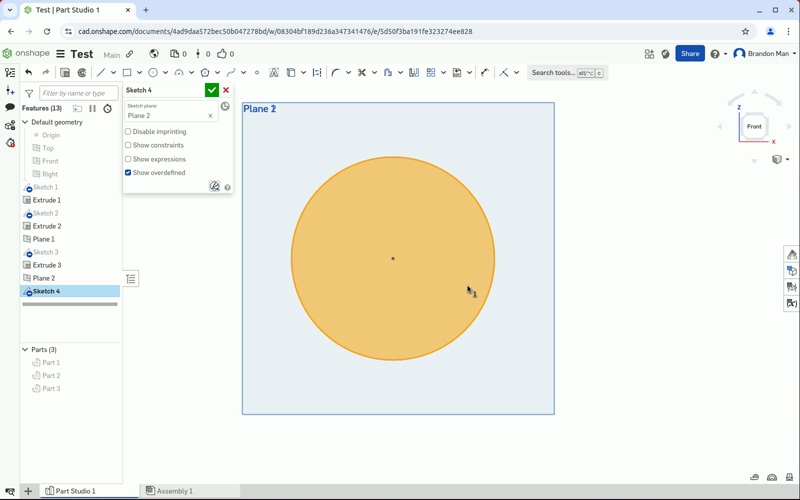
scroll(-6)
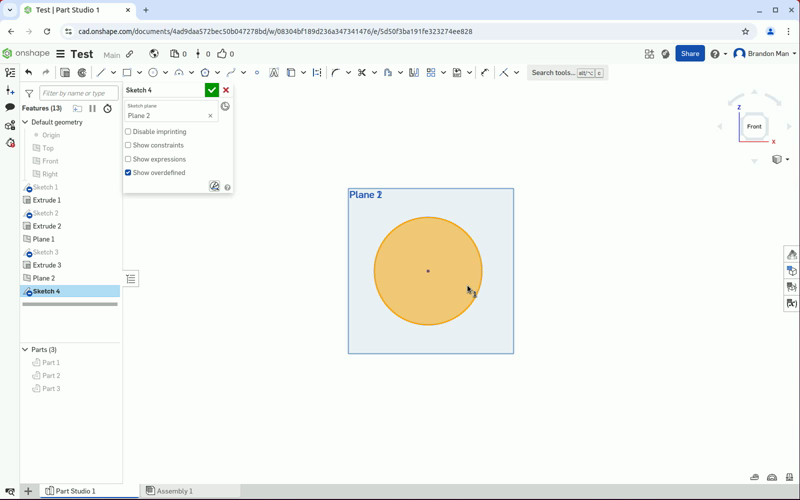
scroll(-6)
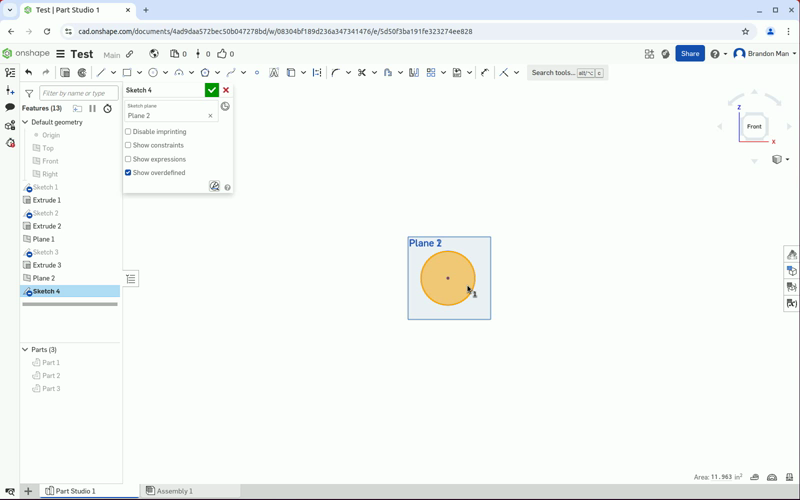
scroll(-6)
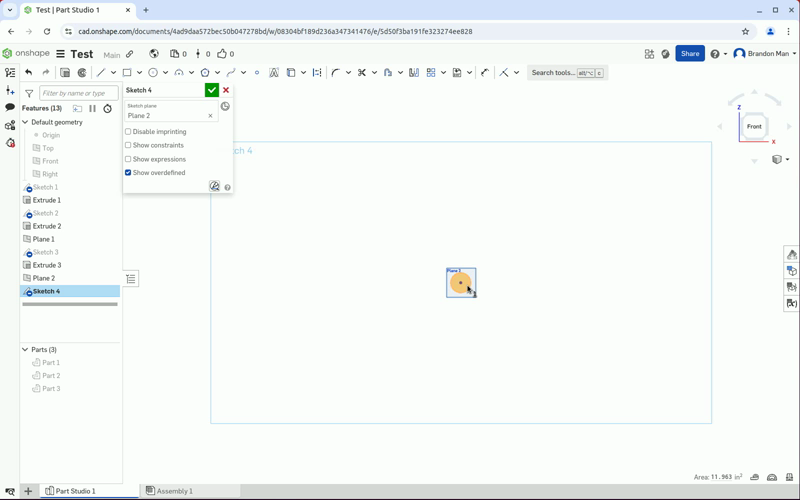
mouse_move(73, 352)
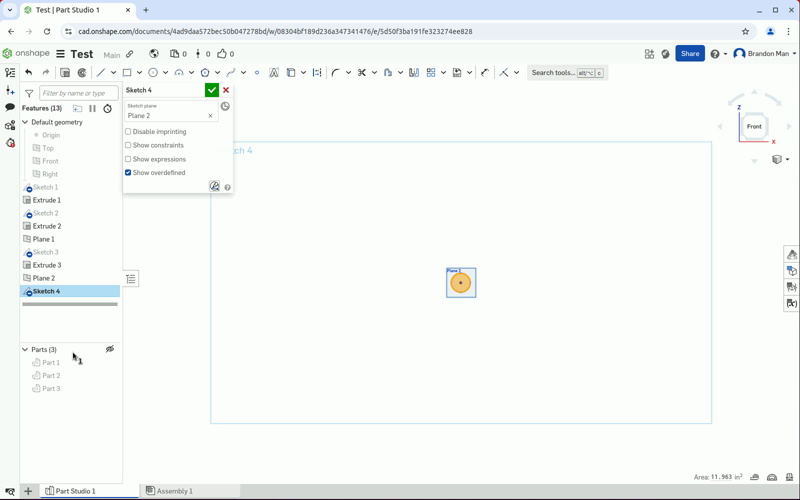
key(shift+y)
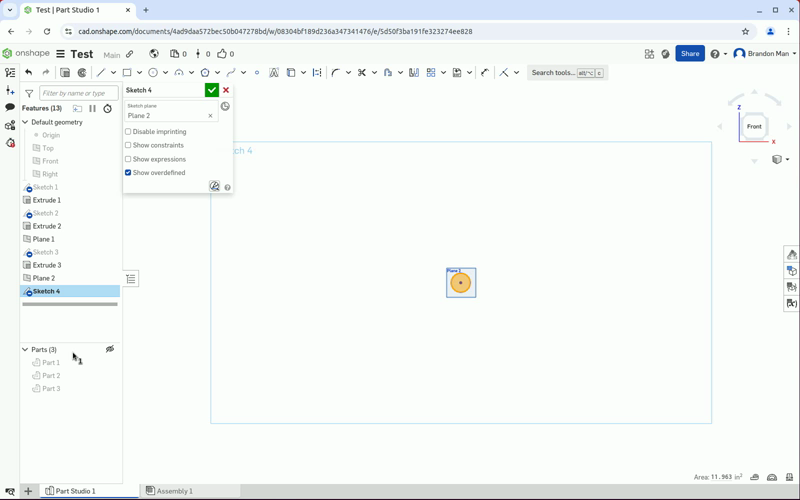
key(shift+e)
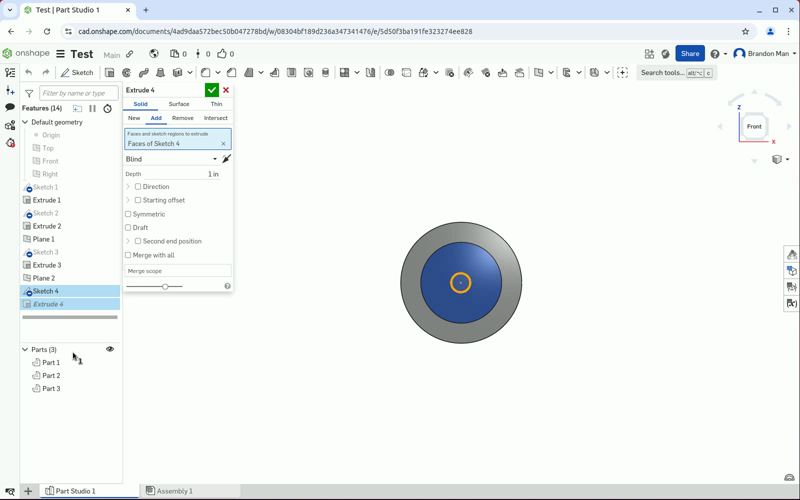
mouse_move(143, 106)
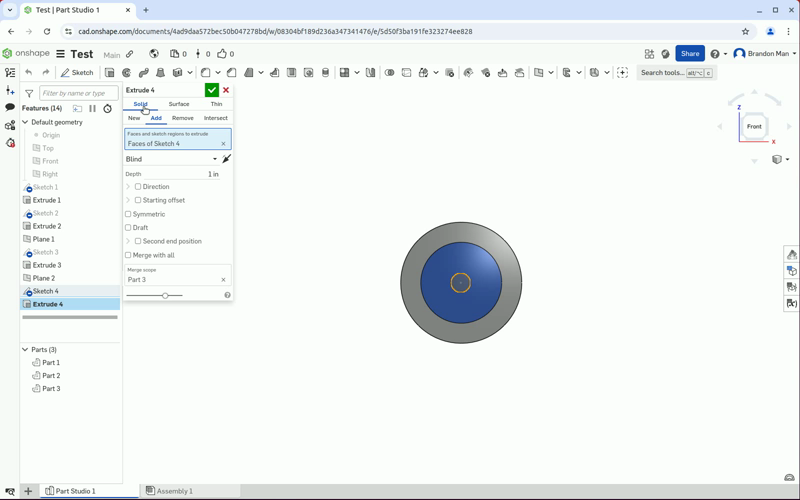
click(143, 106)
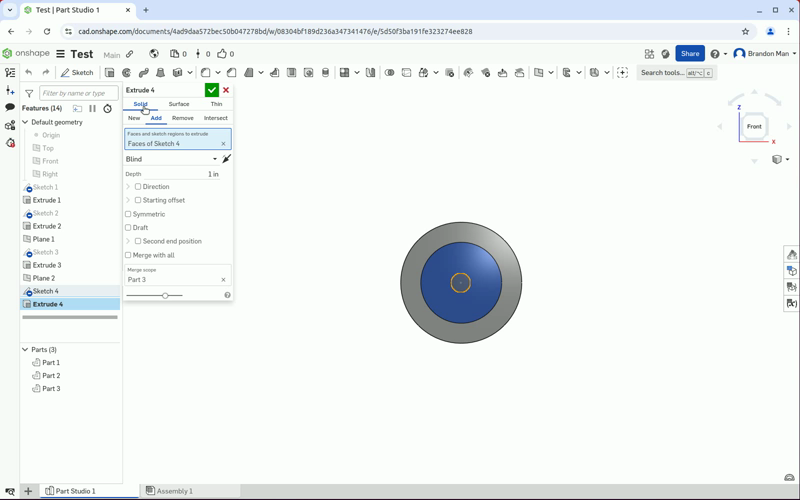
mouse_move(137, 120)
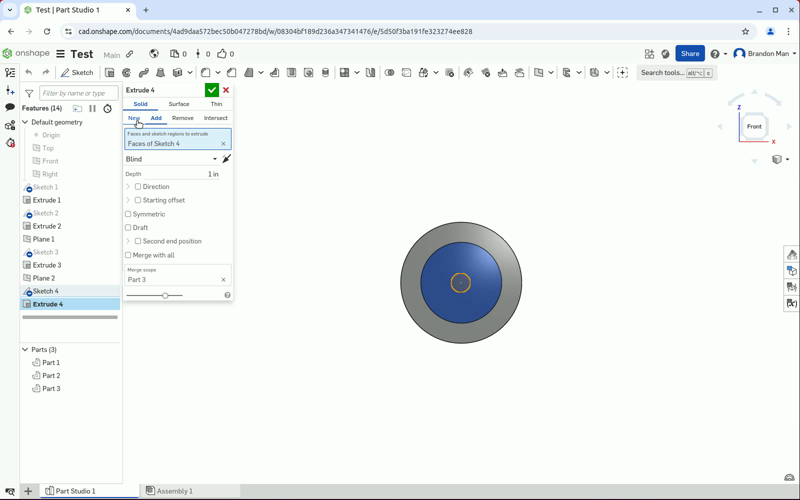
click(137, 120)
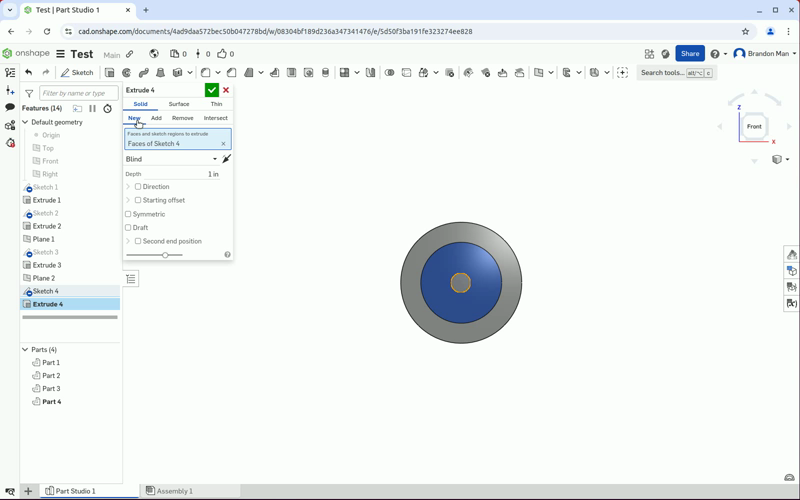
key(tab, 4)
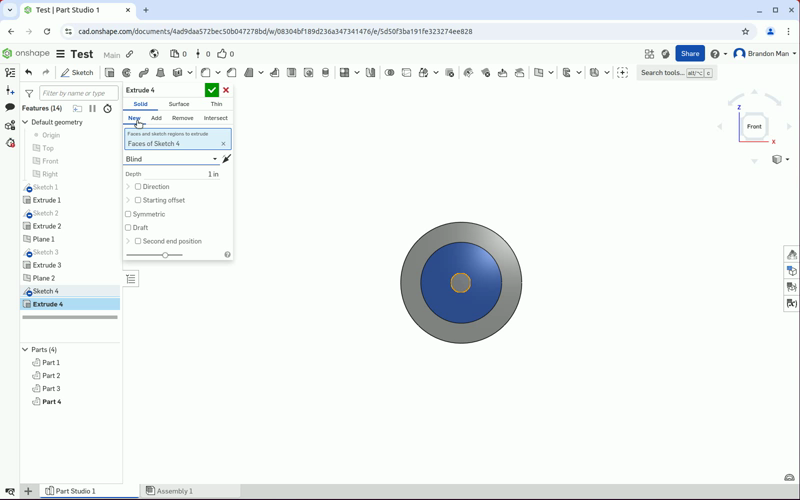
text(3.611)
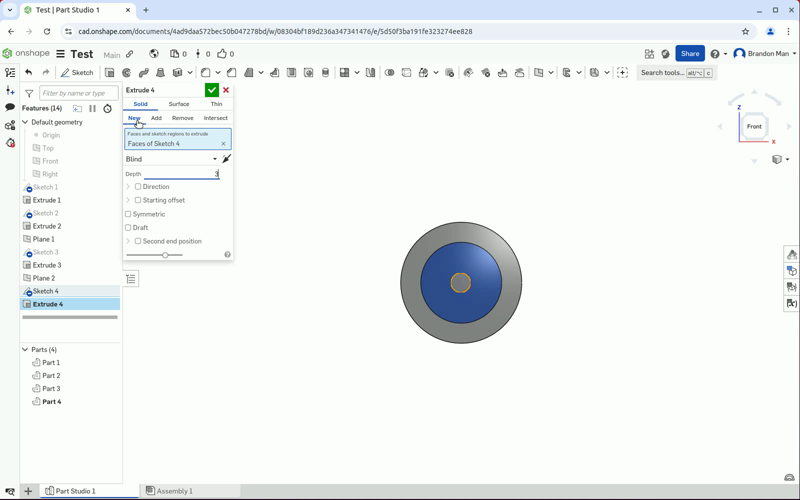
key(enter)
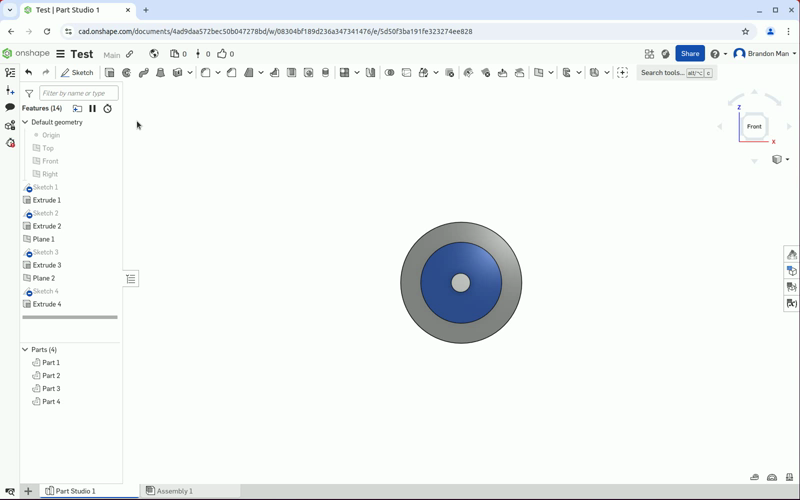
key(shift+h)
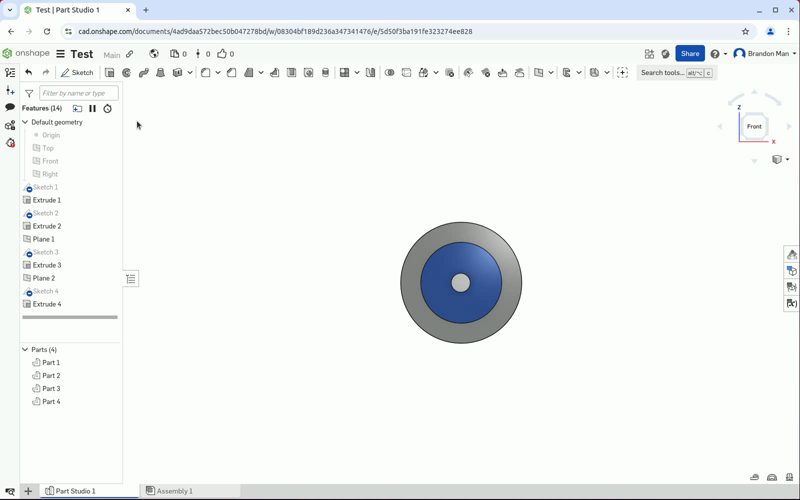
key(shift+h)
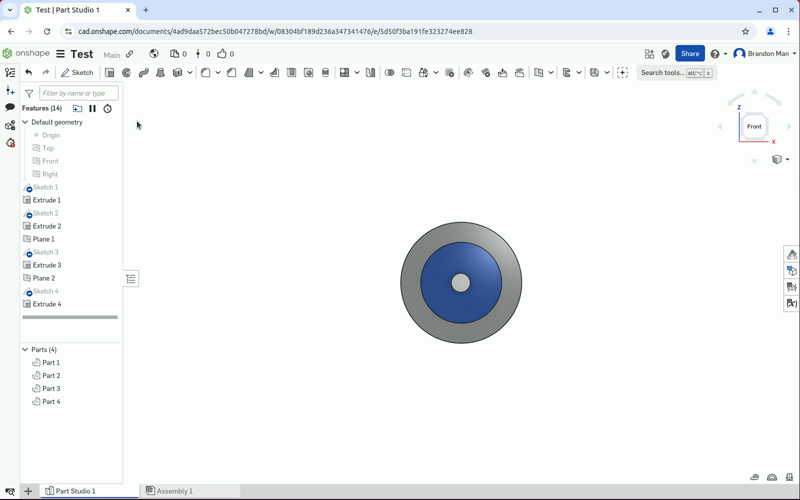
mouse_move(73, 189)
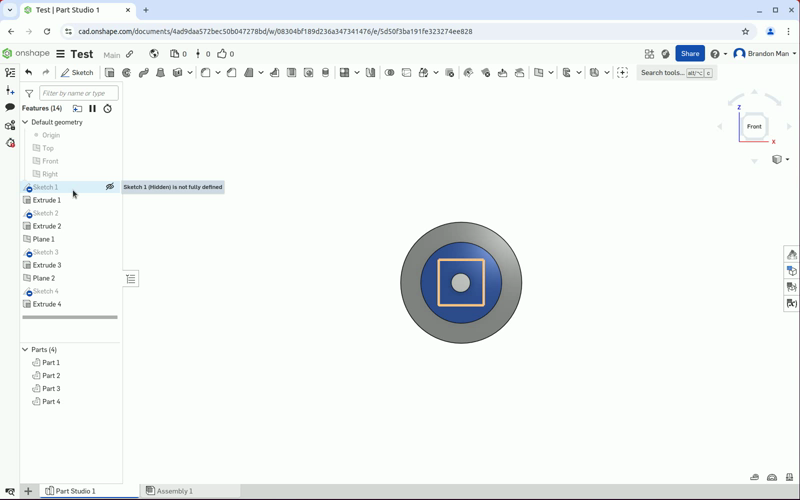
click(73, 189)
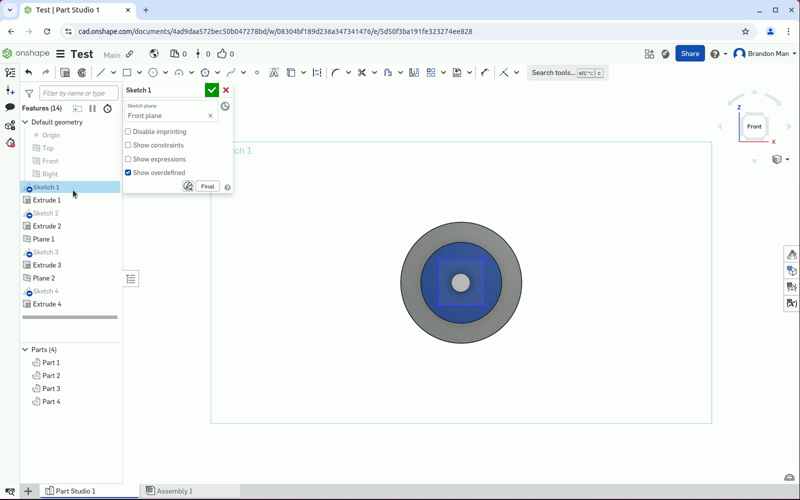
mouse_move(229, 92)
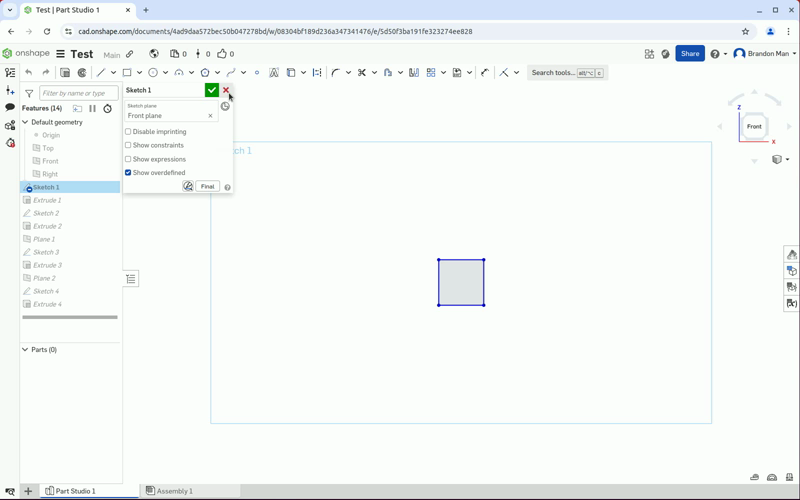
click(229, 92)
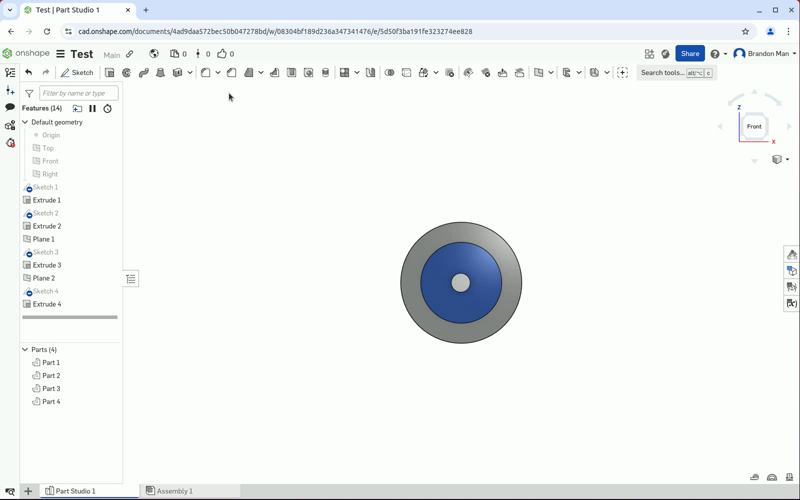
mouse_move(73, 352)
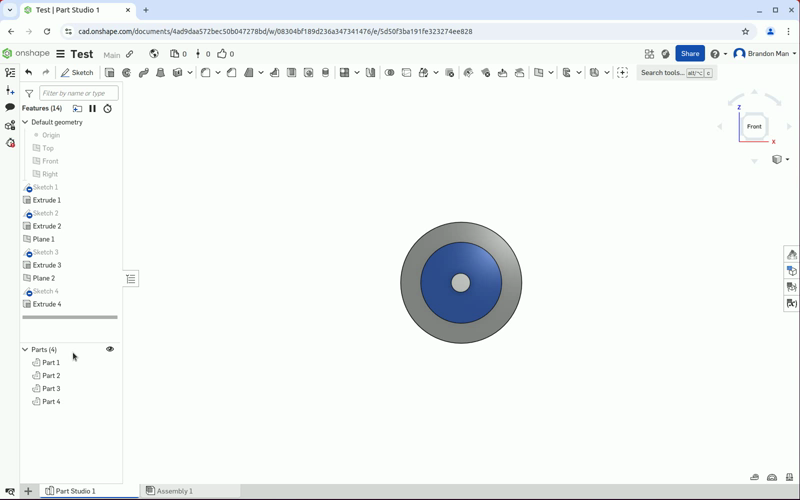
key(y)
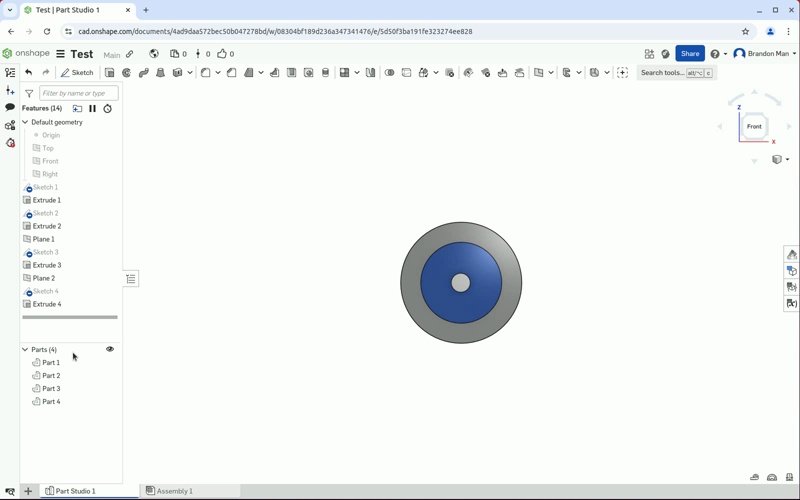
key(shift+p)
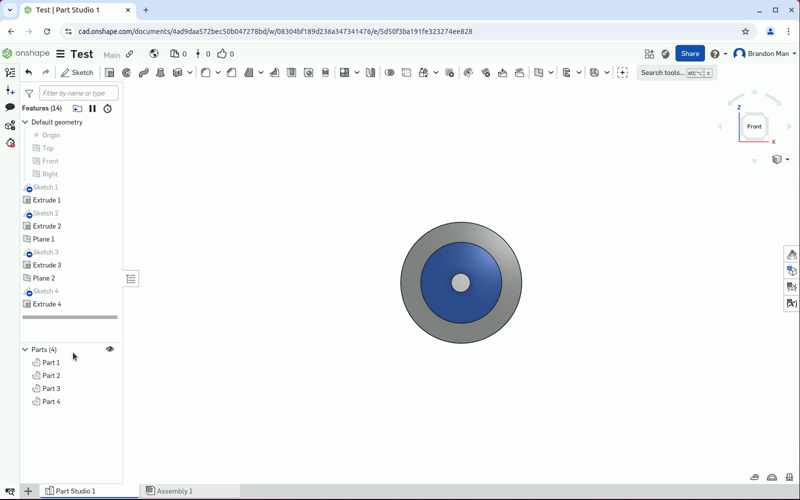
key(space)
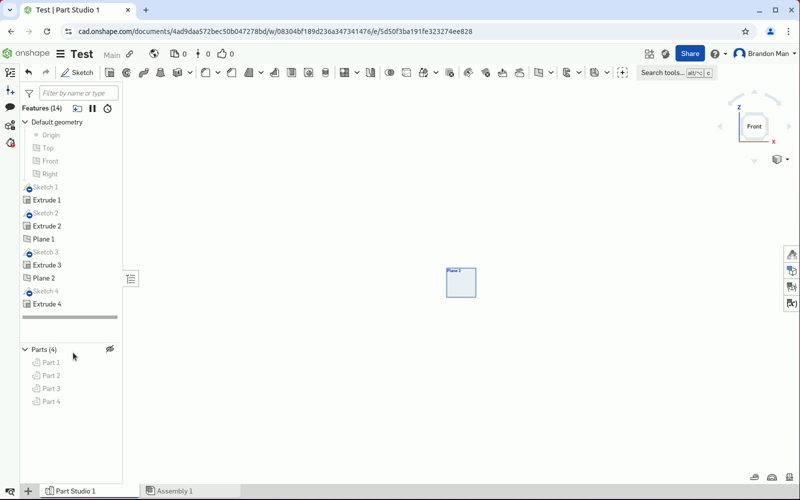
key_down(shift)
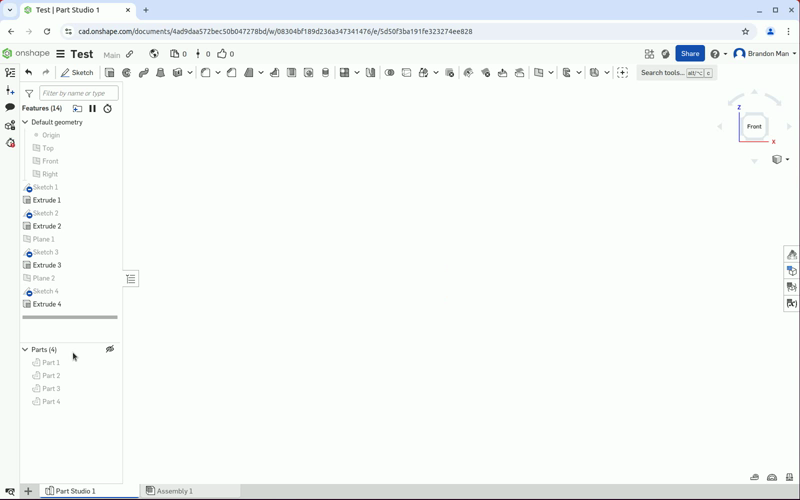
key(left)
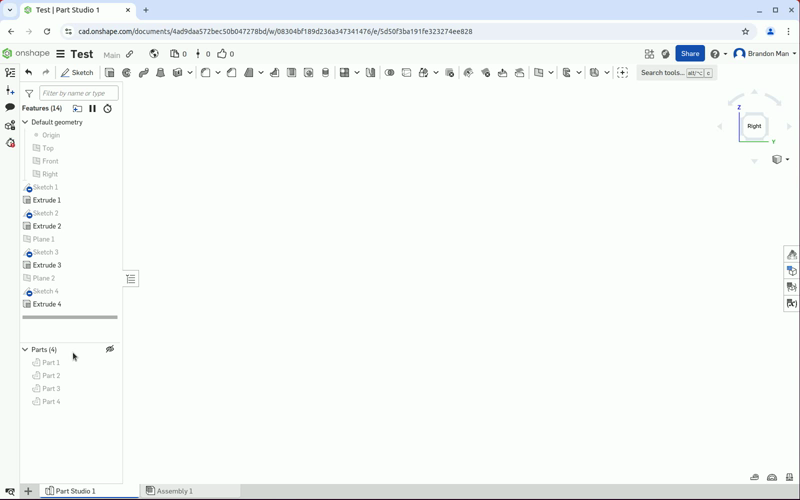
key_up(shift)
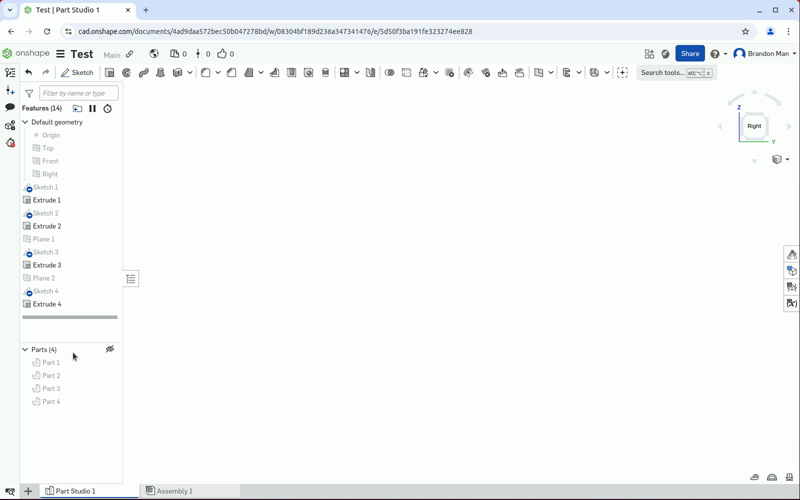
mouse_move(73, 352)
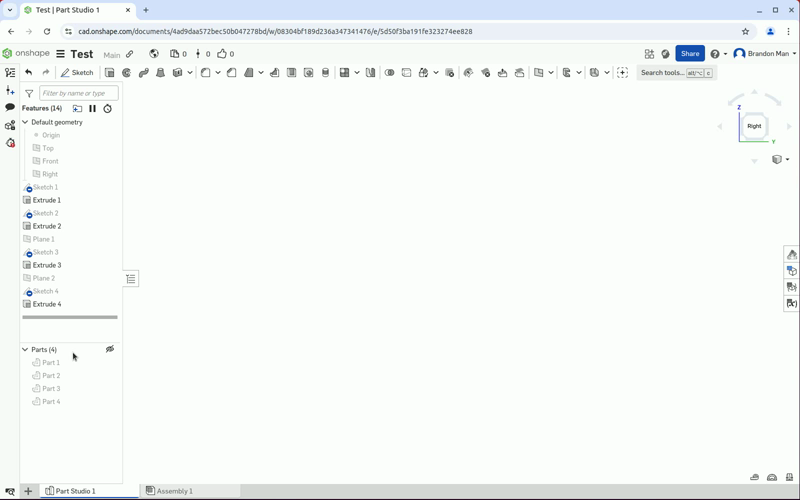
key(shift+y)
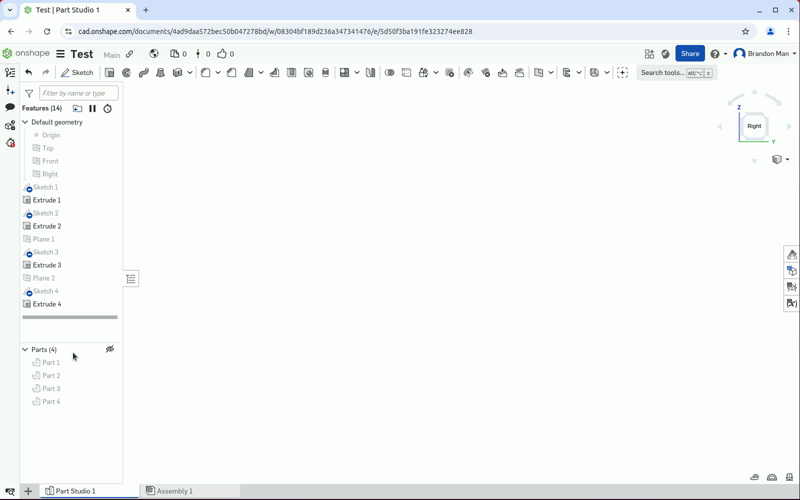
key(shift+s)
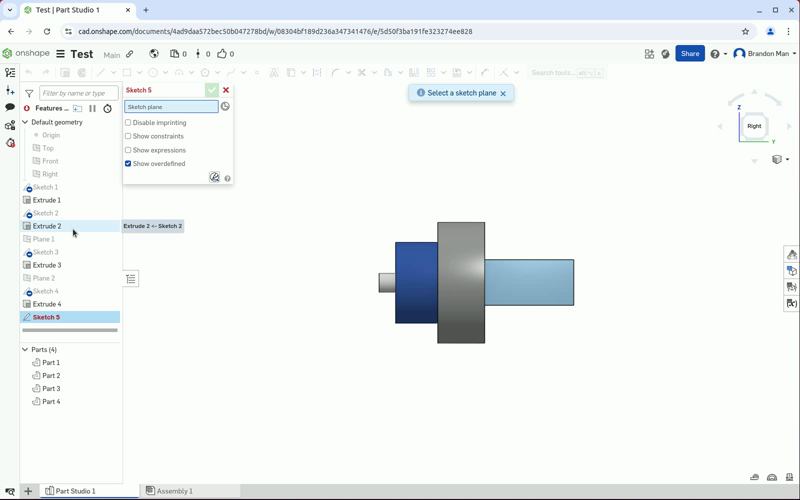
scroll(3)
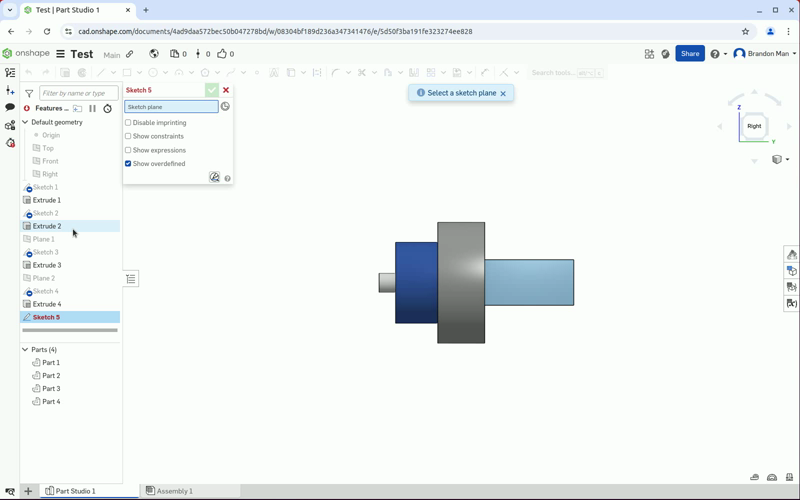
mouse_move(73, 176)
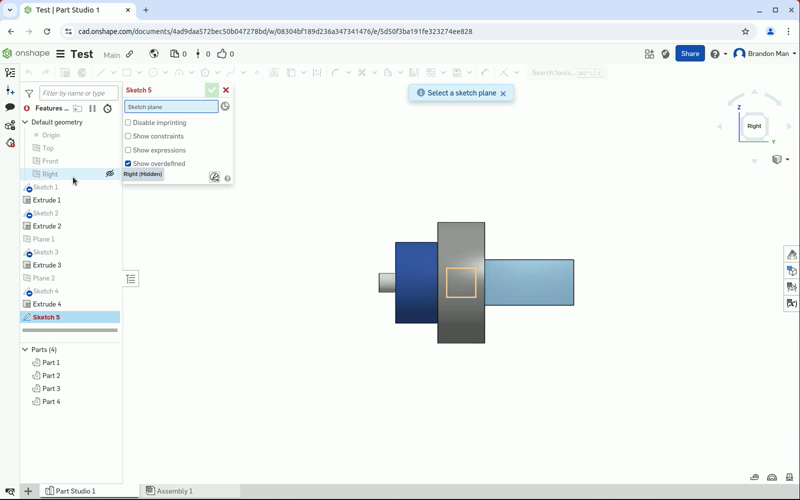
click(73, 176)
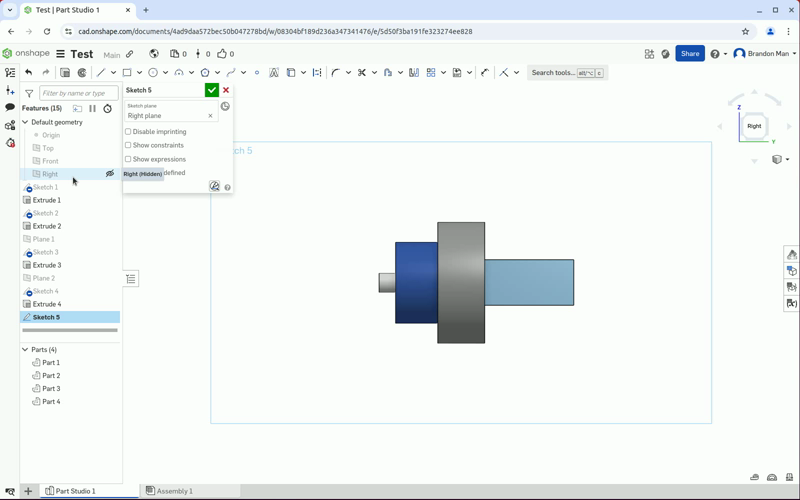
mouse_move(73, 352)
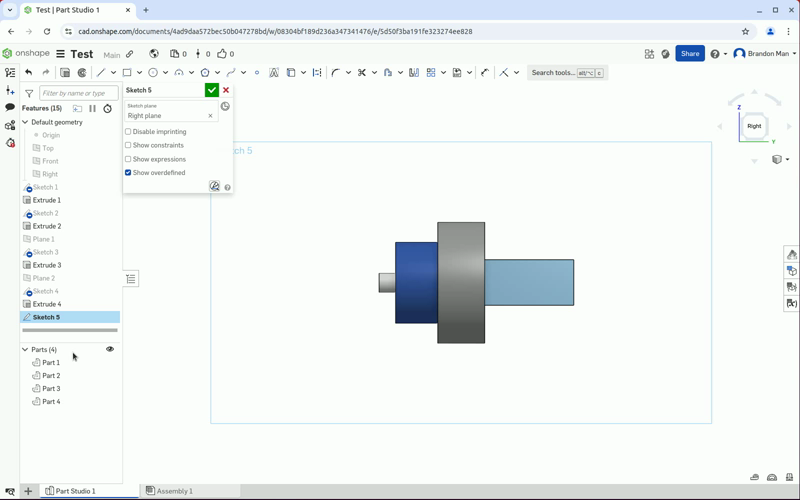
key(y)
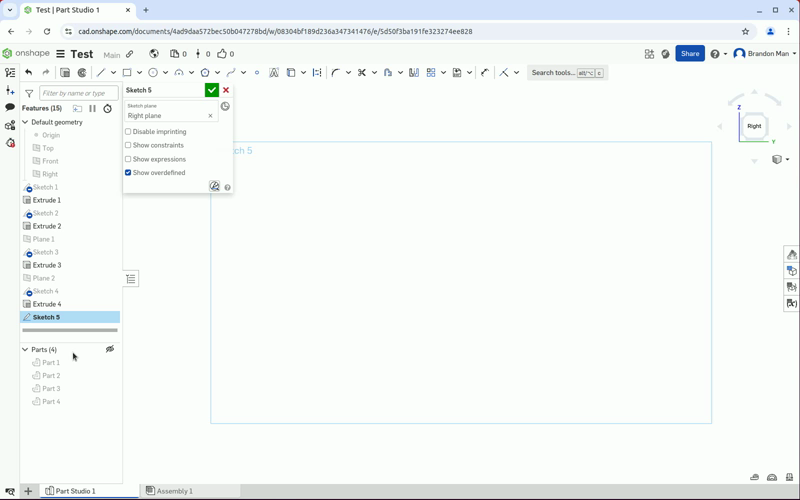
key(c)
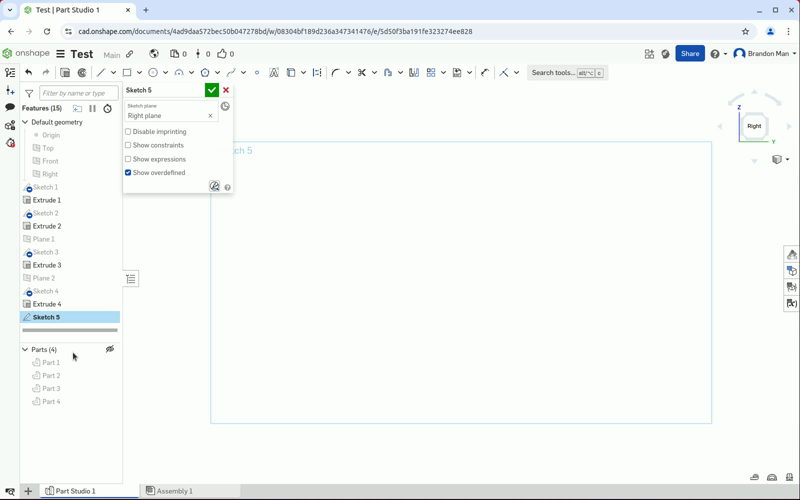
key_down(shift)
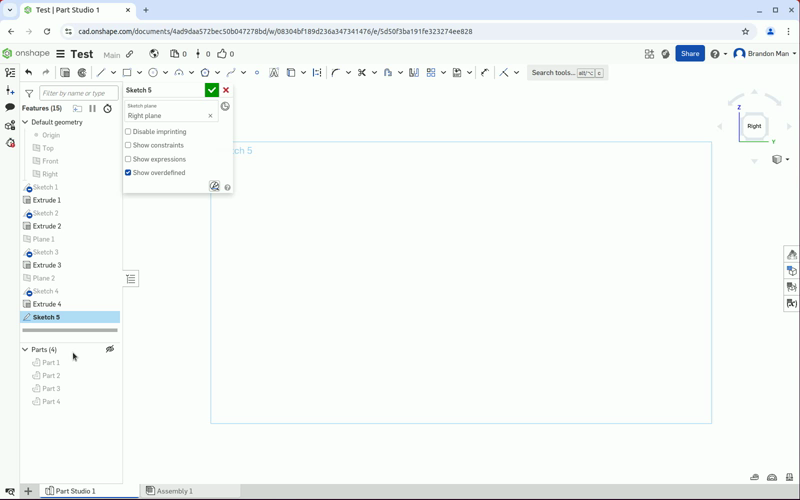
mouse_move(461, 282)
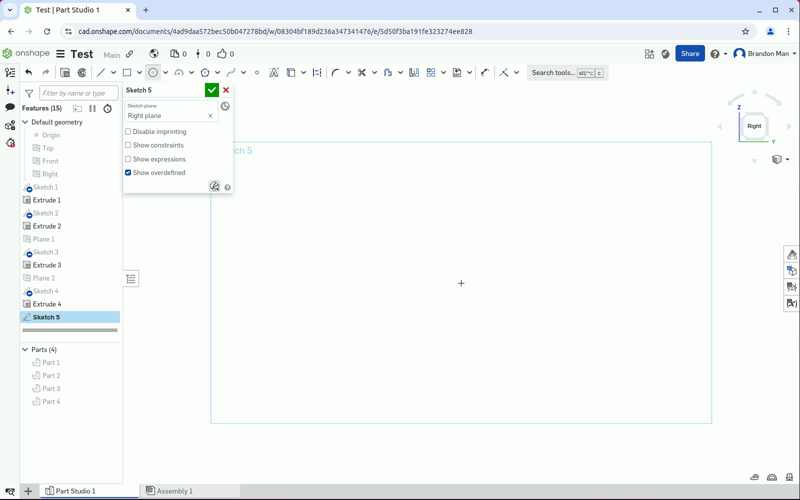
click(461, 282)
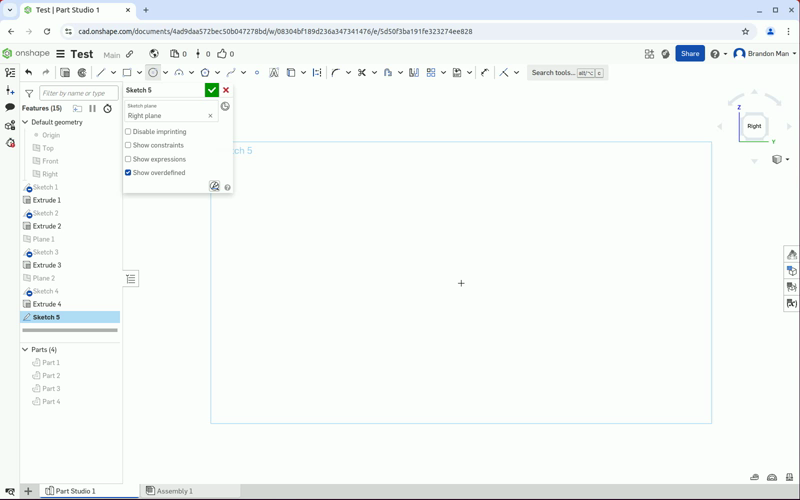
key_up(shift)
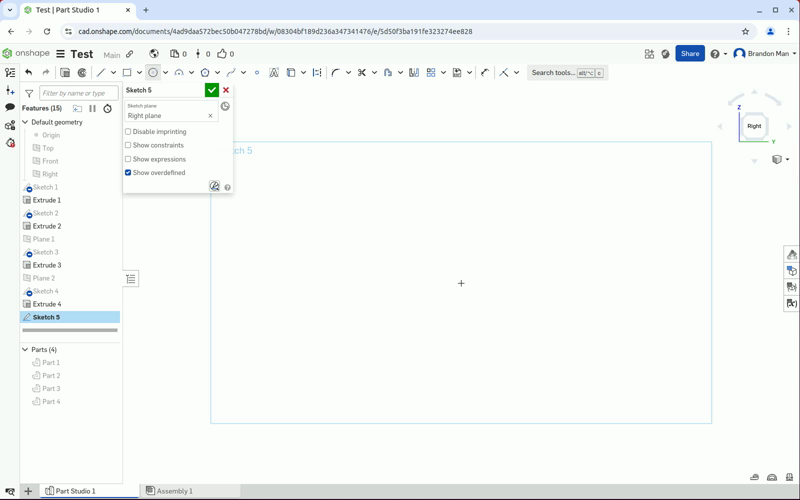
mouse_move(466, 282)
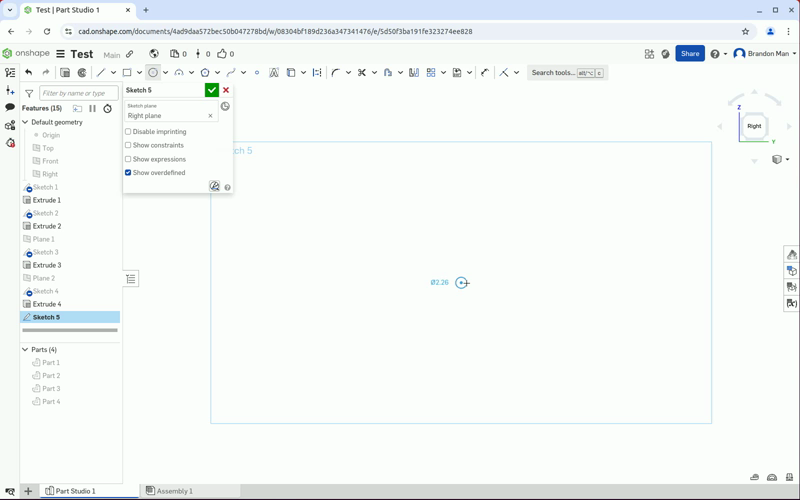
click(466, 282)
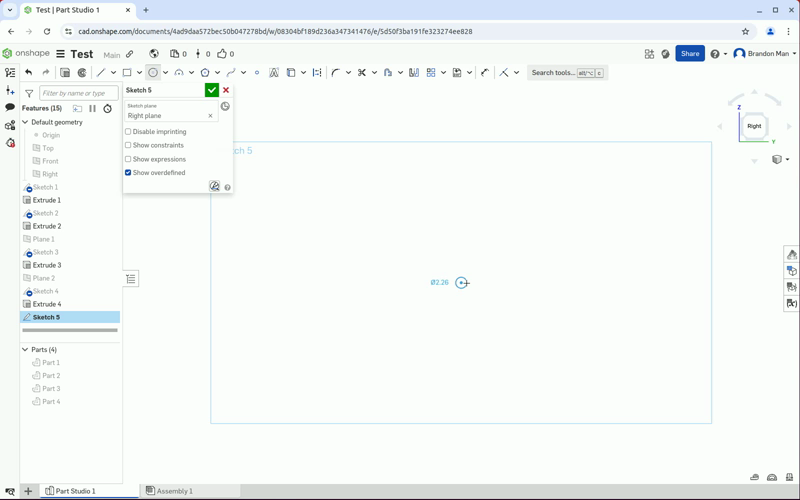
key(esc)
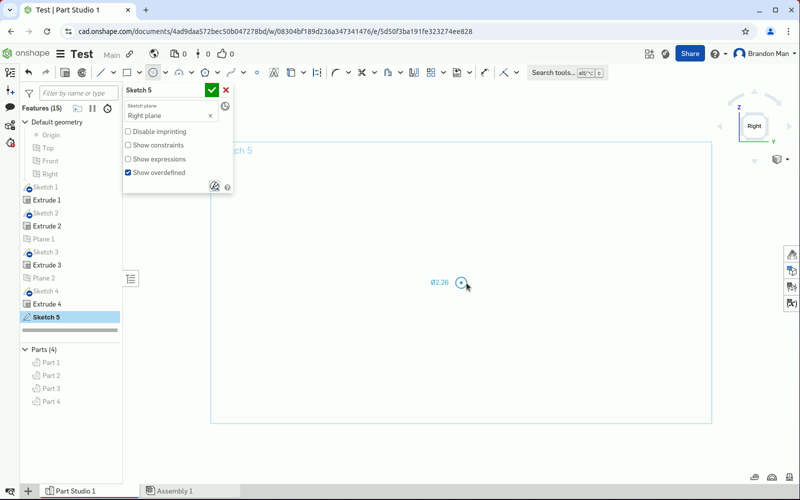
mouse_move(463, 278)
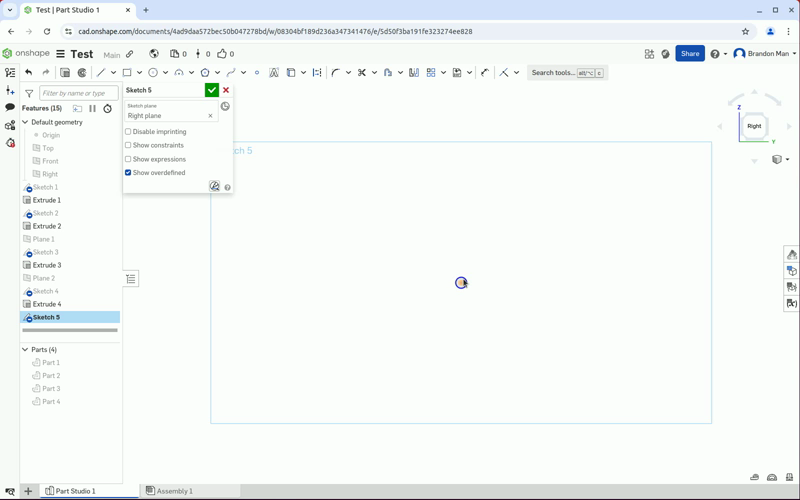
scroll(6)
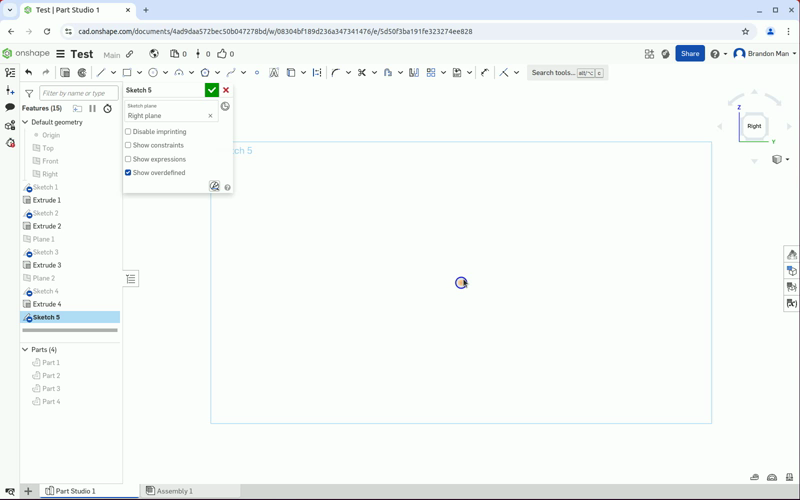
scroll(6)
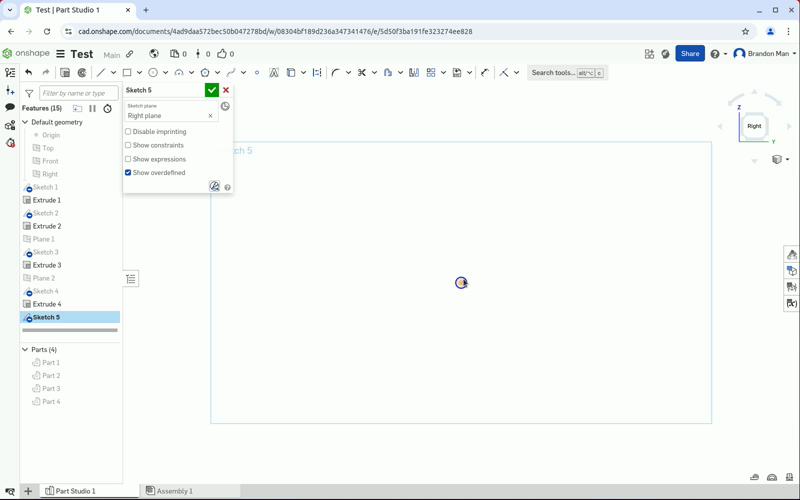
scroll(6)
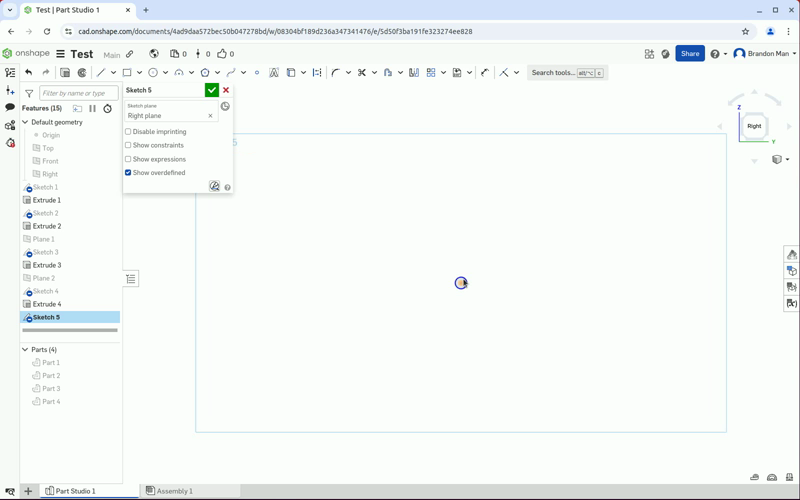
scroll(6)
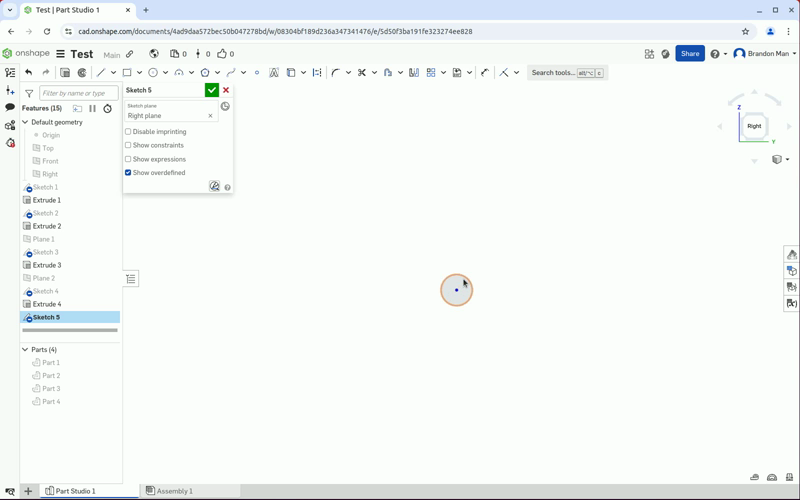
scroll(6)
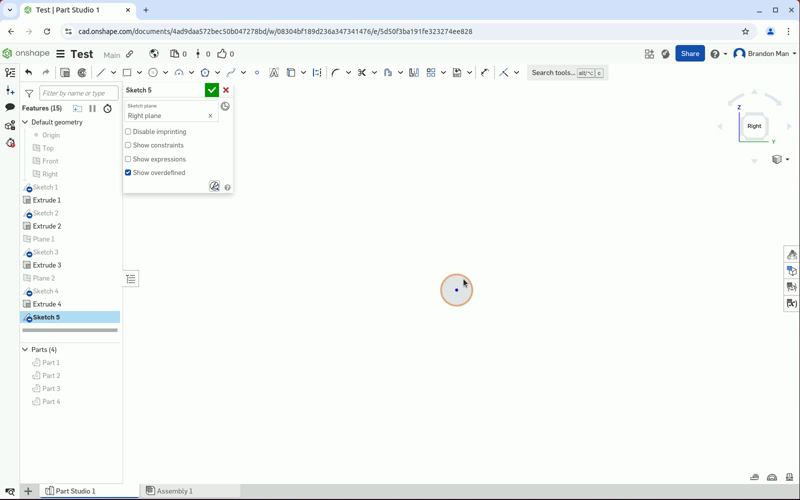
scroll(6)
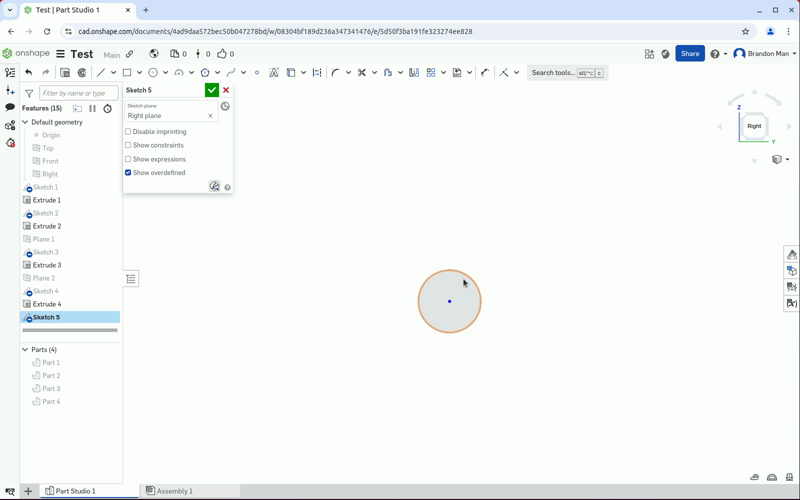
scroll(6)
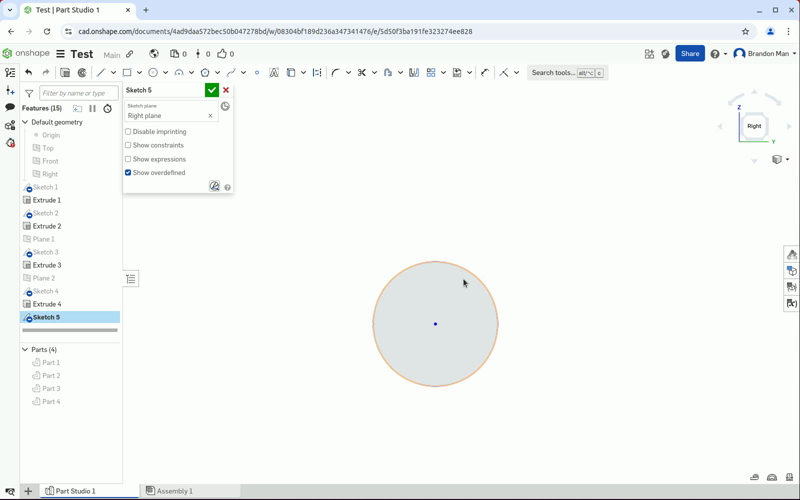
click(463, 278)
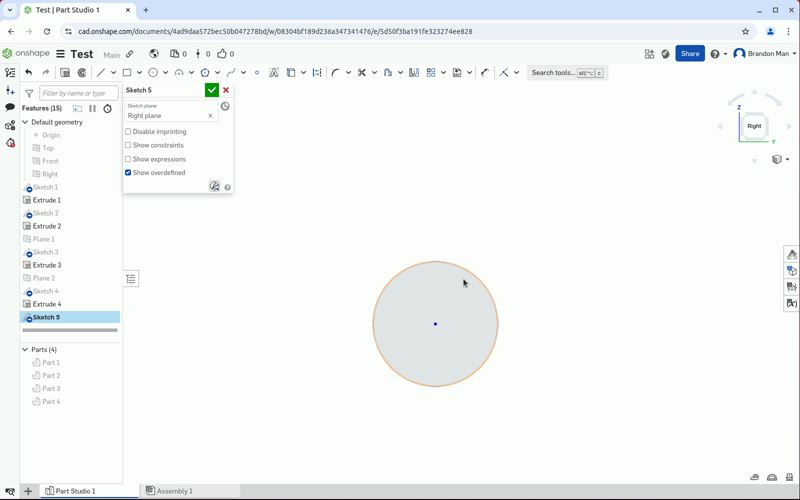
scroll(-6)
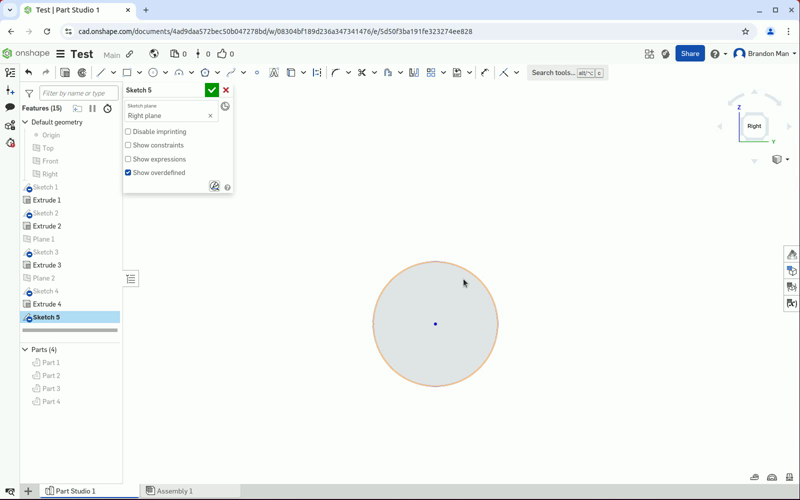
scroll(-6)
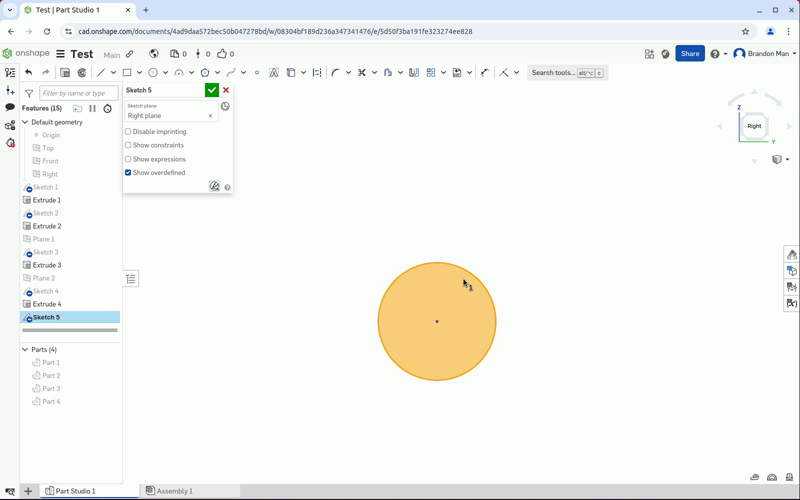
scroll(-6)
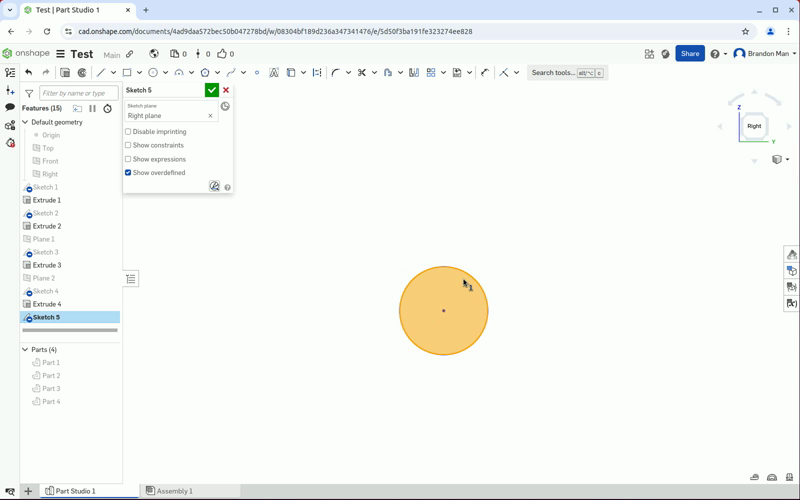
scroll(-6)
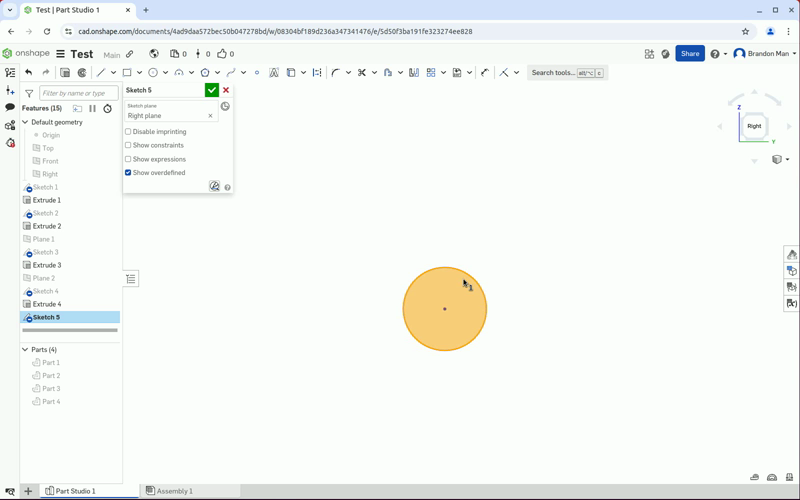
scroll(-6)
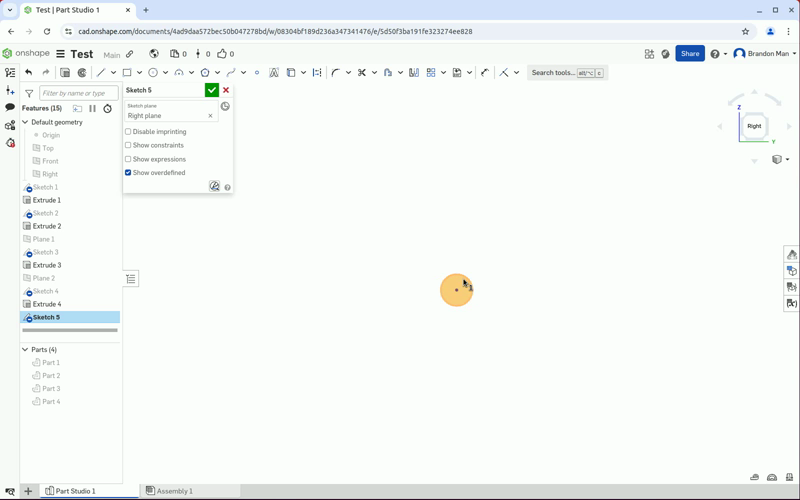
scroll(-6)
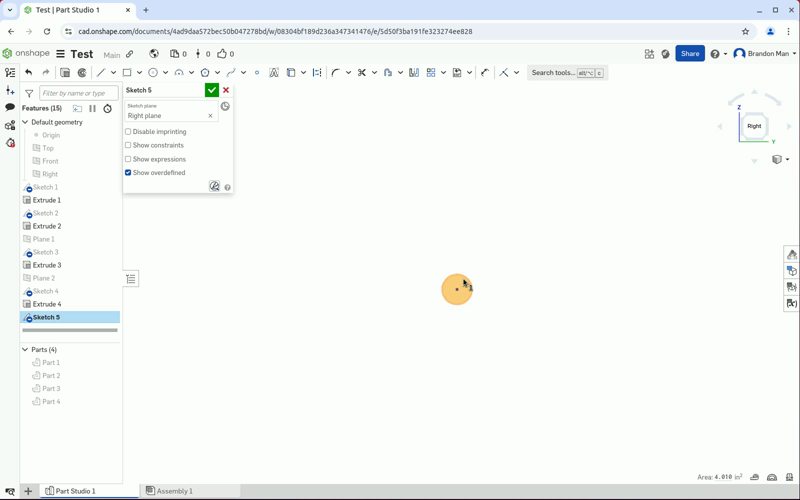
scroll(-6)
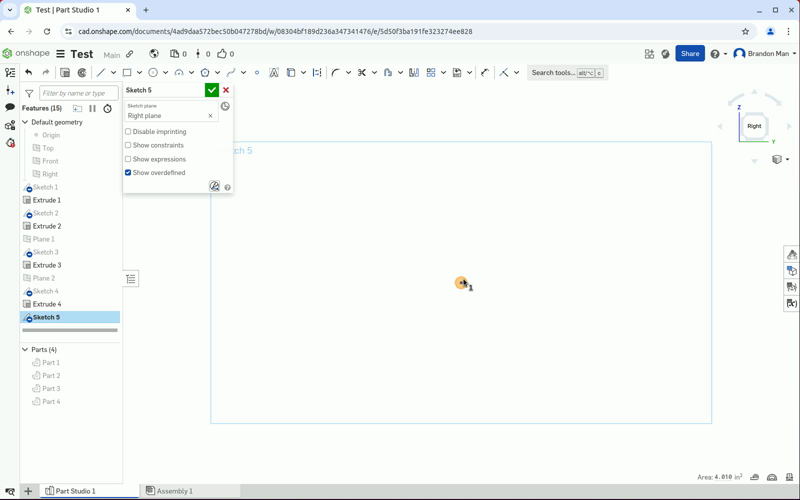
mouse_move(73, 352)
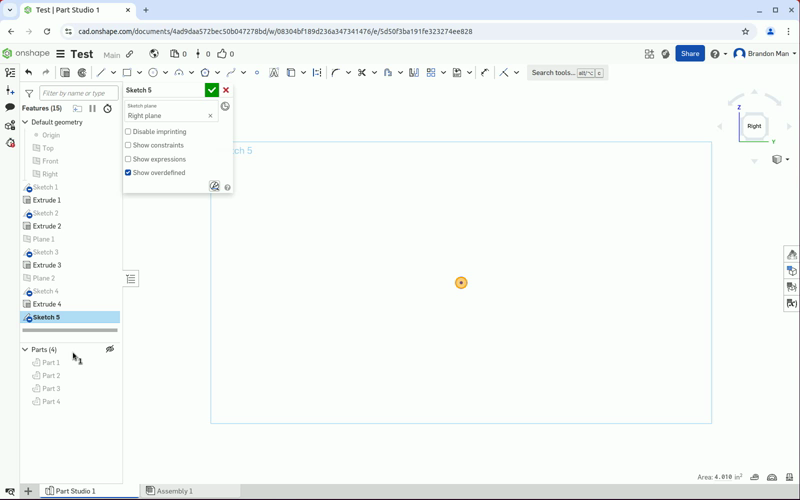
key(shift+y)
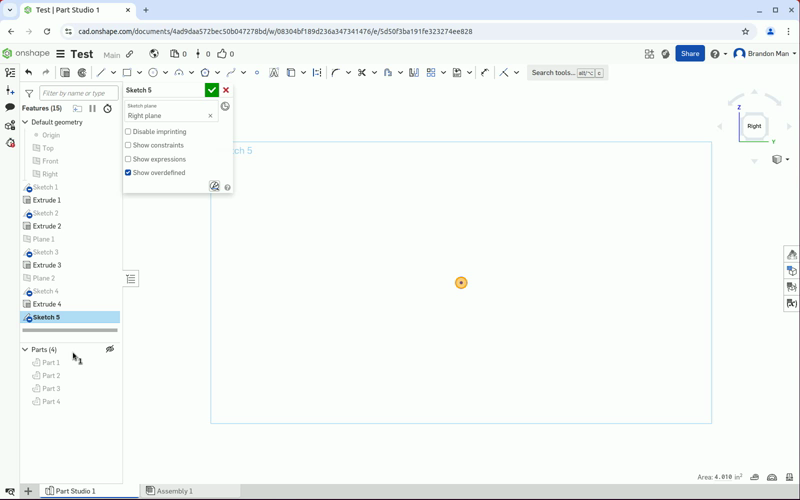
key(shift+e)
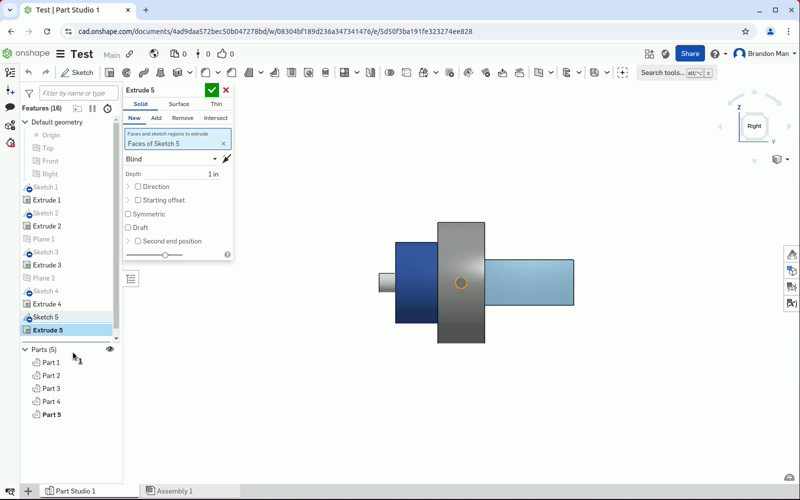
mouse_move(143, 106)
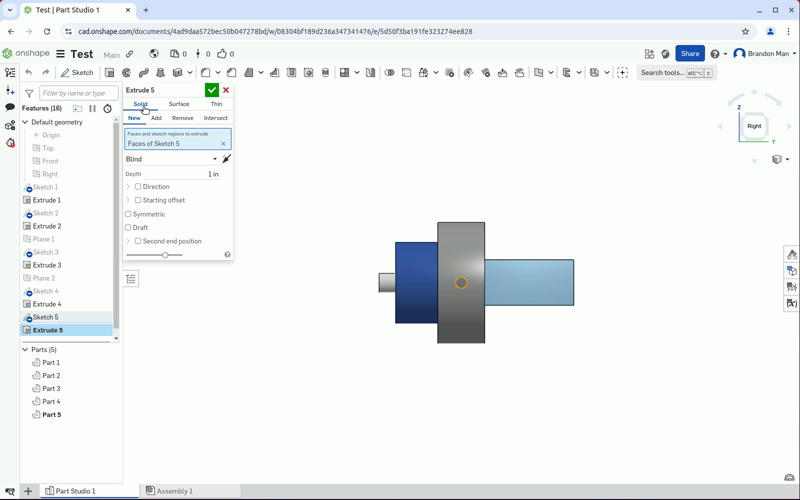
click(143, 106)
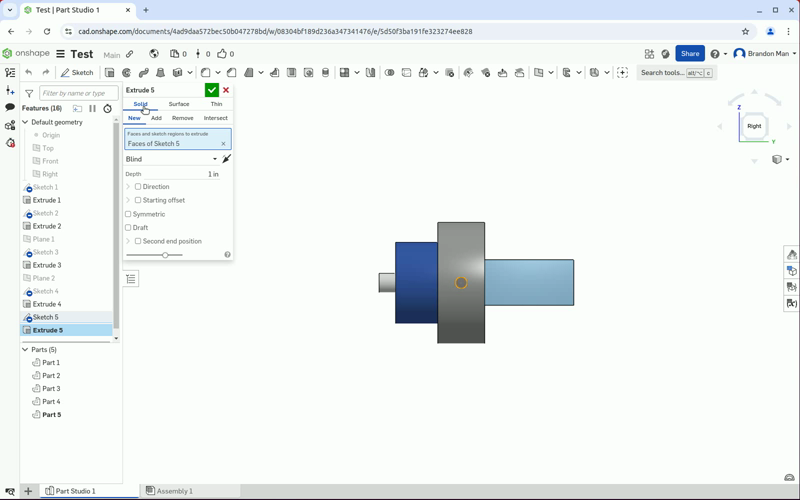
mouse_move(137, 120)
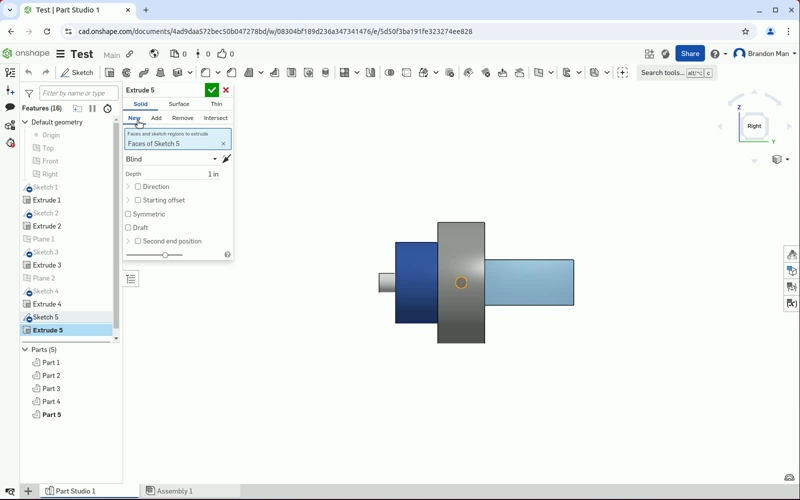
click(137, 120)
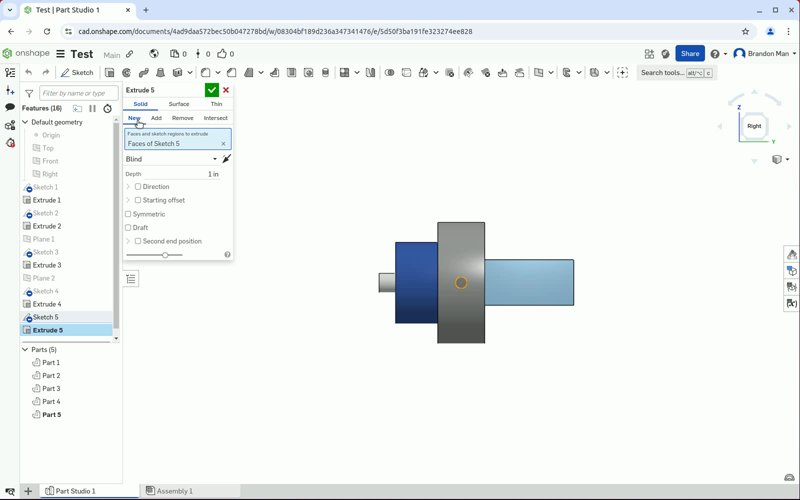
key(tab, 4)
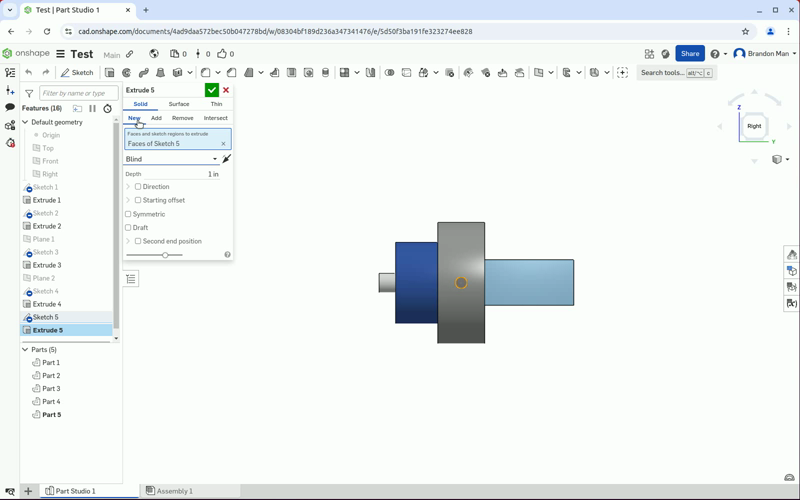
text(32.256)
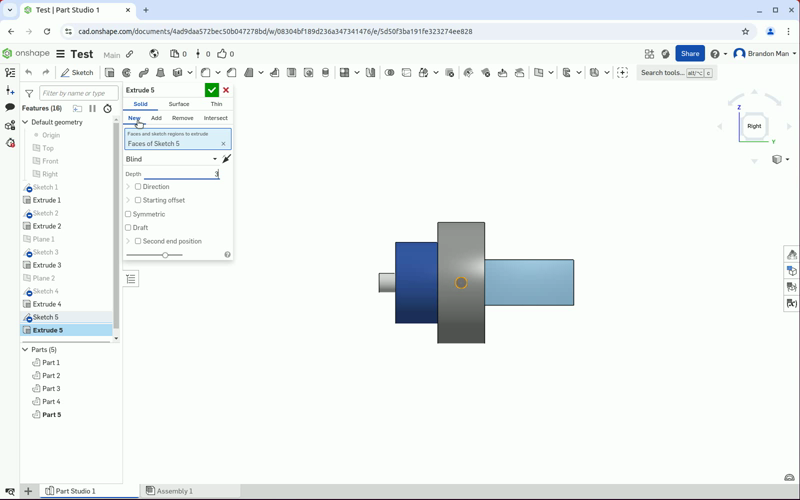
key(tab, 3)
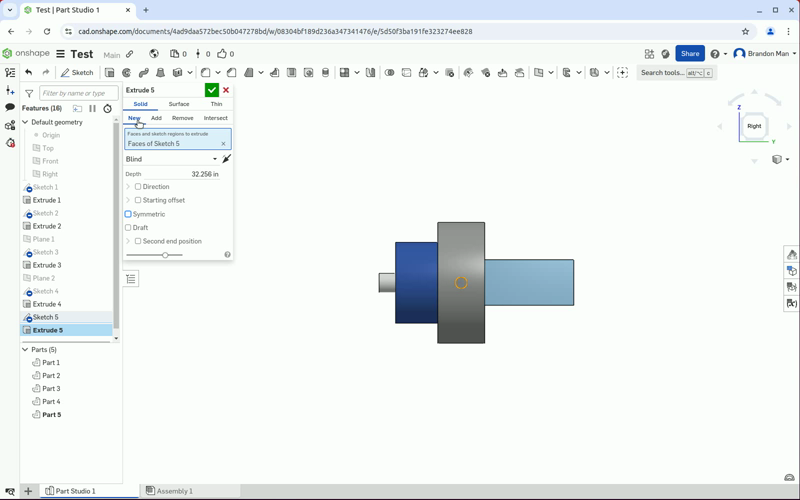
key(space)
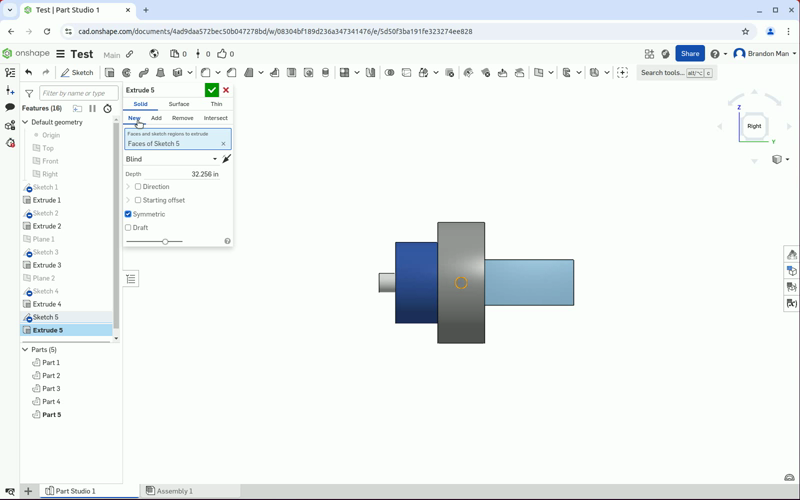
key(enter)
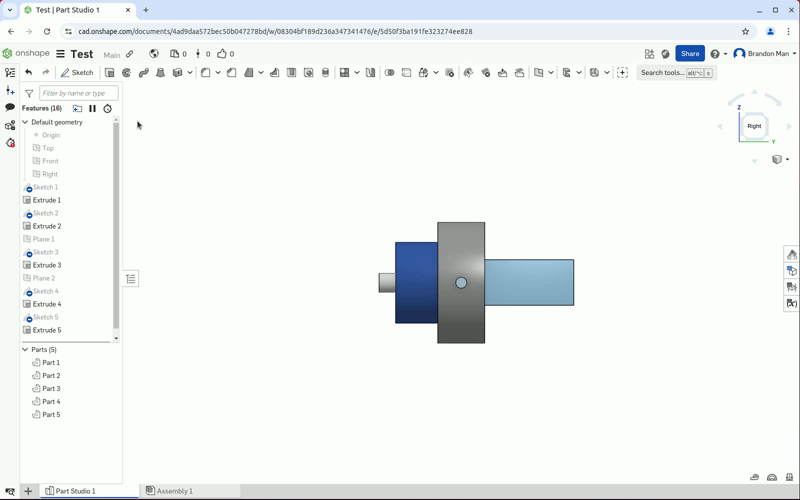
key(shift+h)
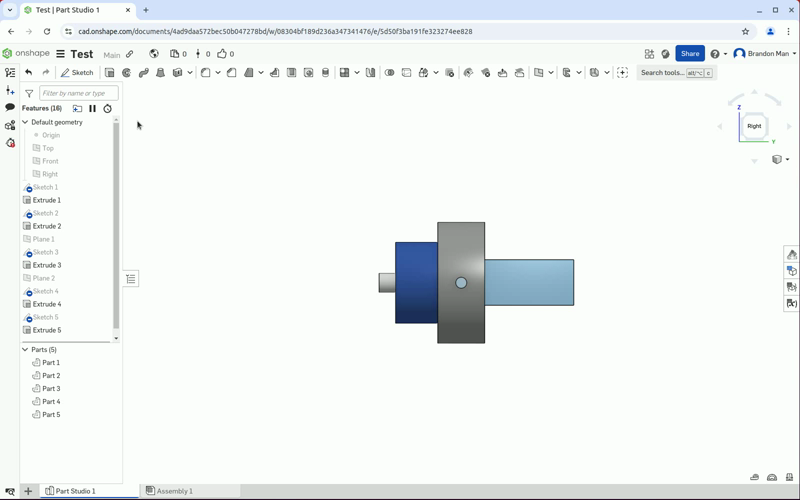
key(shift+h)
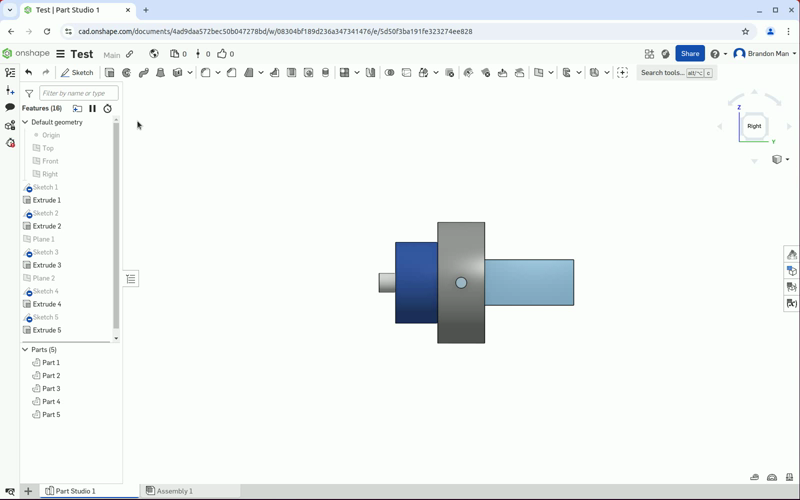
key(shift+7)
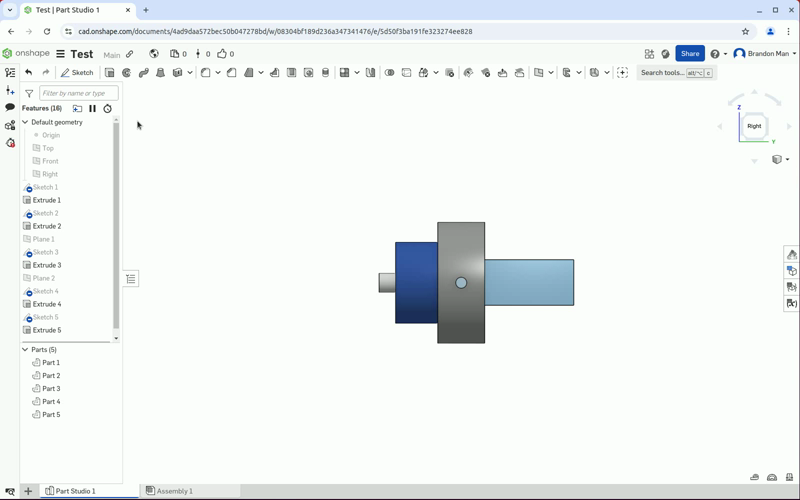
key(right, 2)
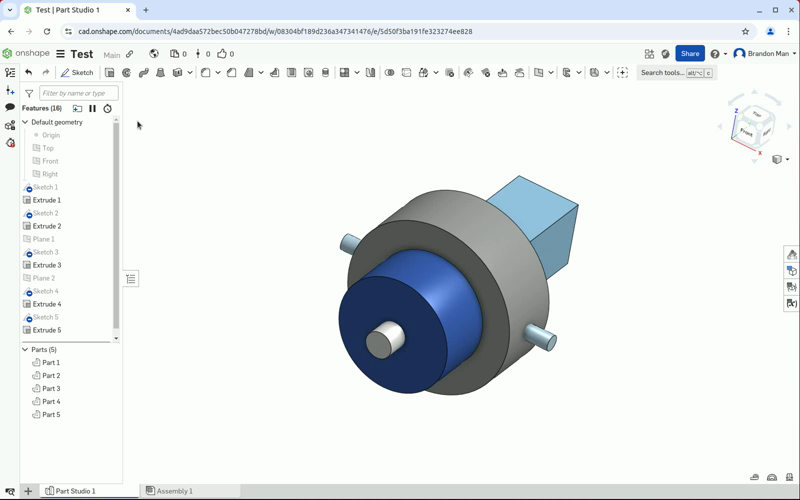
key(down, 2)
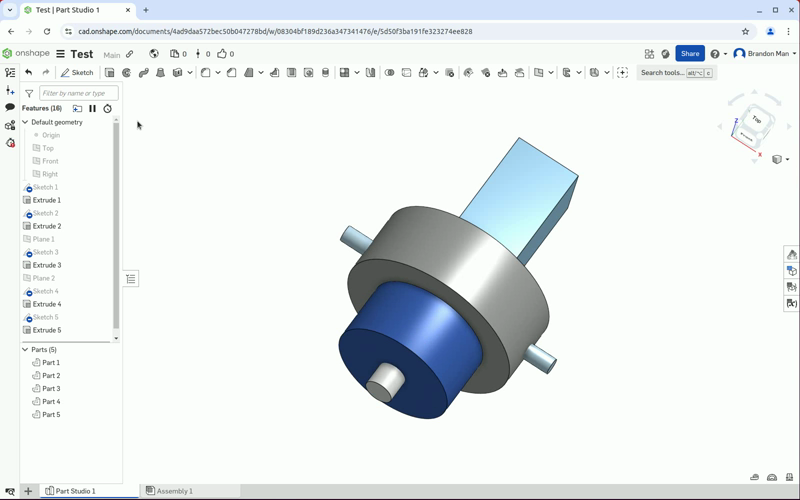
key(up, 2)
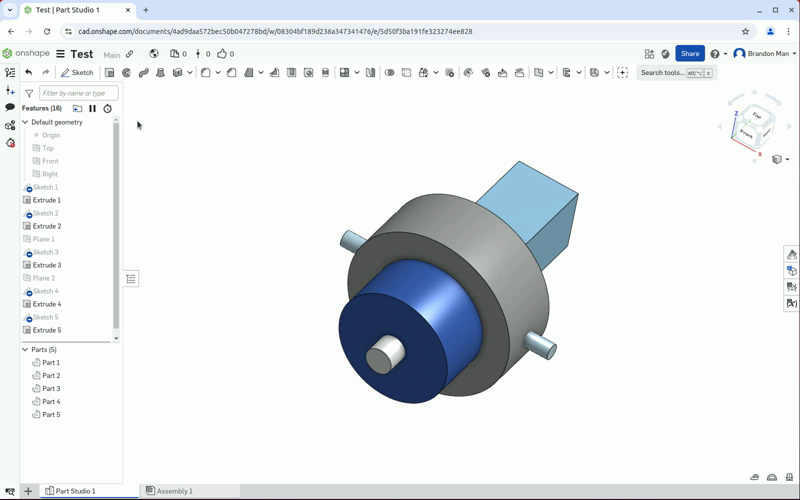
key(left, 2)
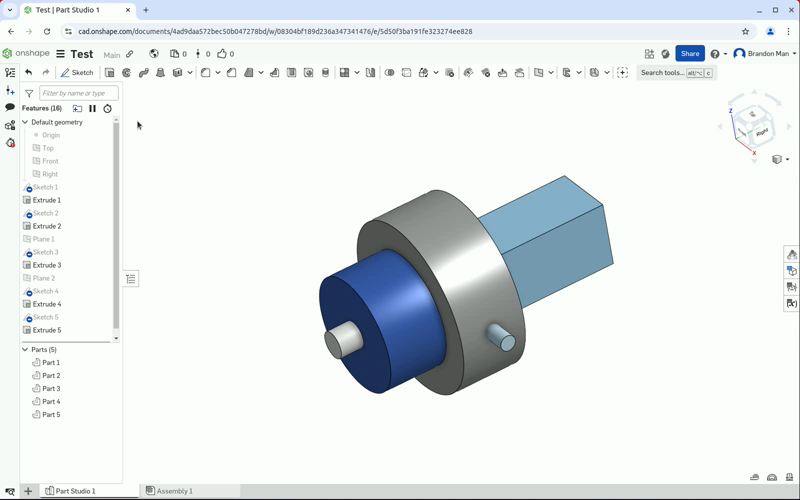
mouse_move(69, 189)
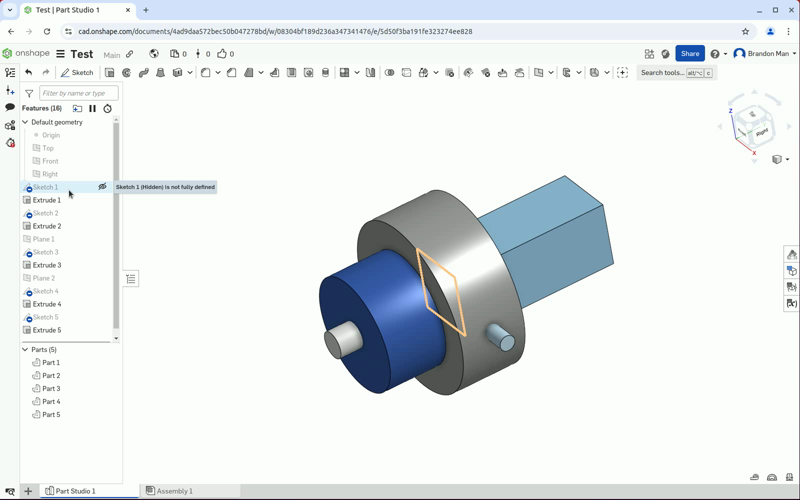
click(69, 189)